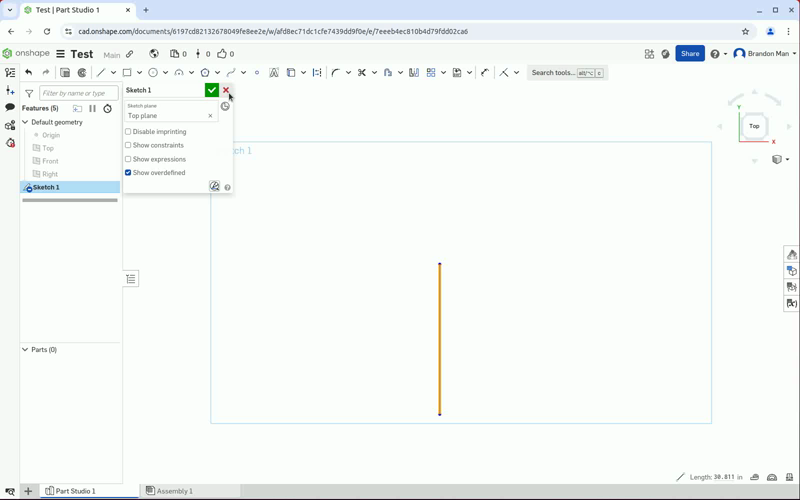
key(shift+h)
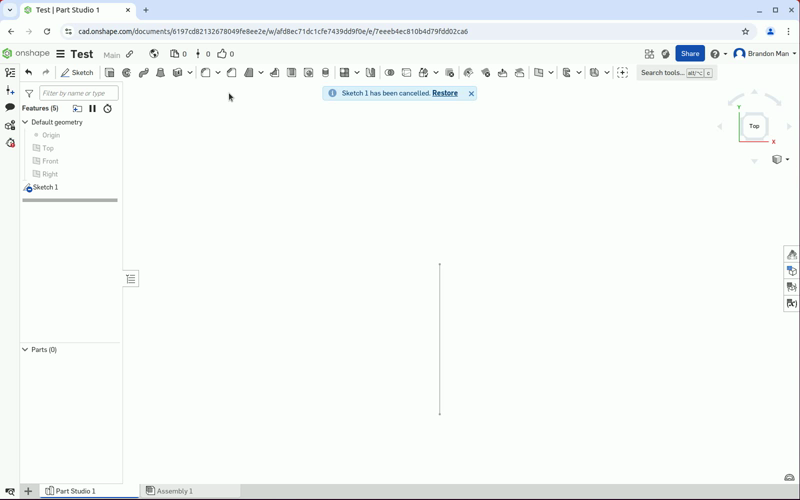
mouse_move(73, 352)
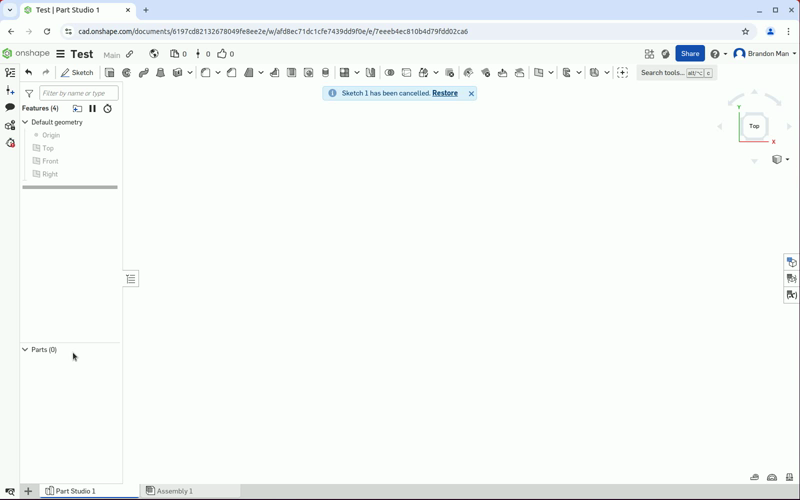
key(y)
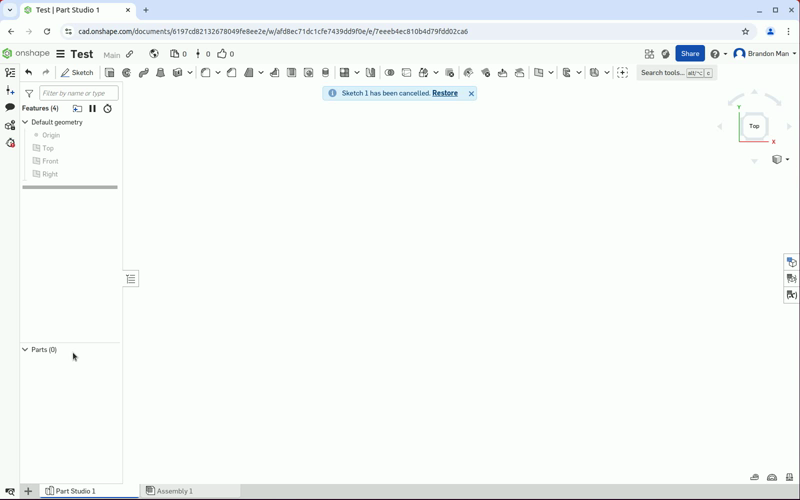
key(shift+p)
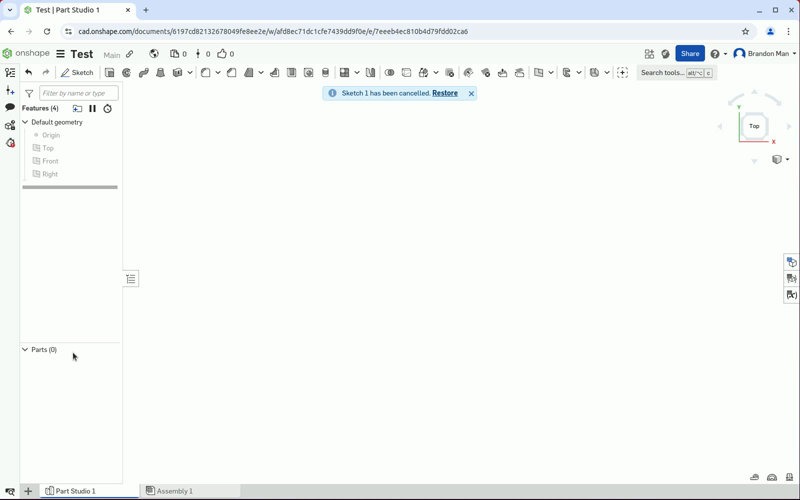
key(space)
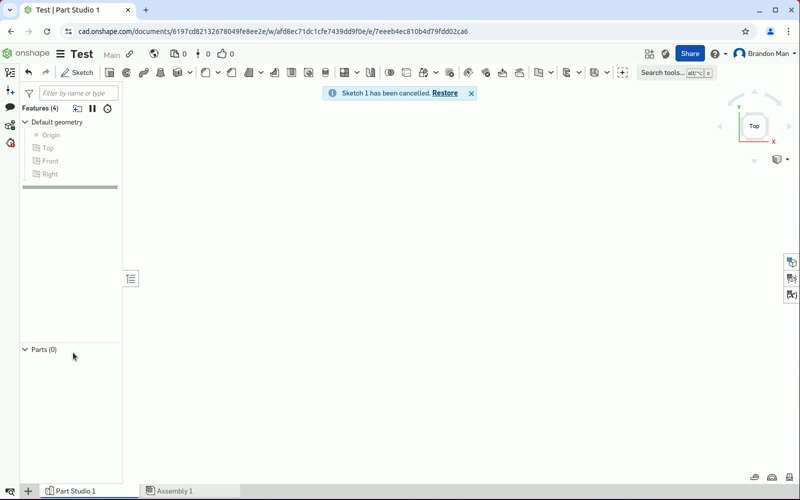
key_down(shift)
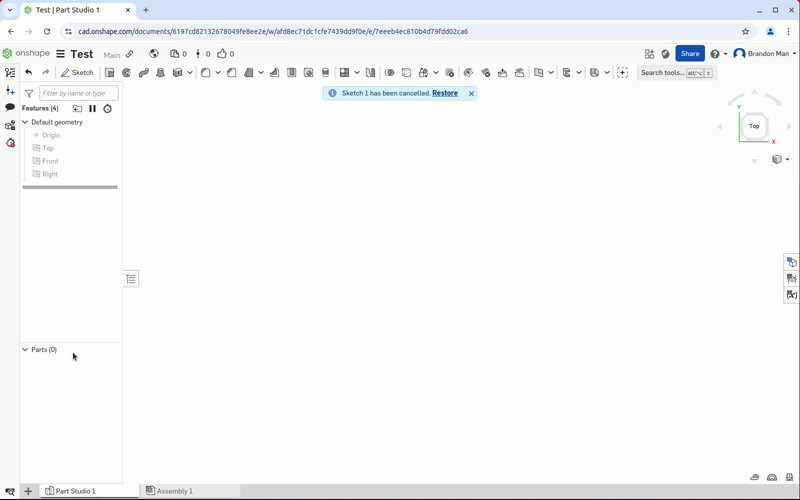
key(up)
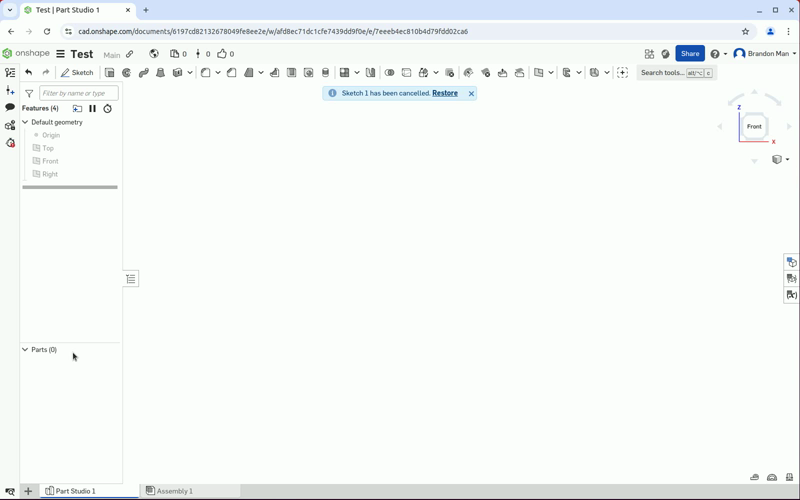
key_up(shift)
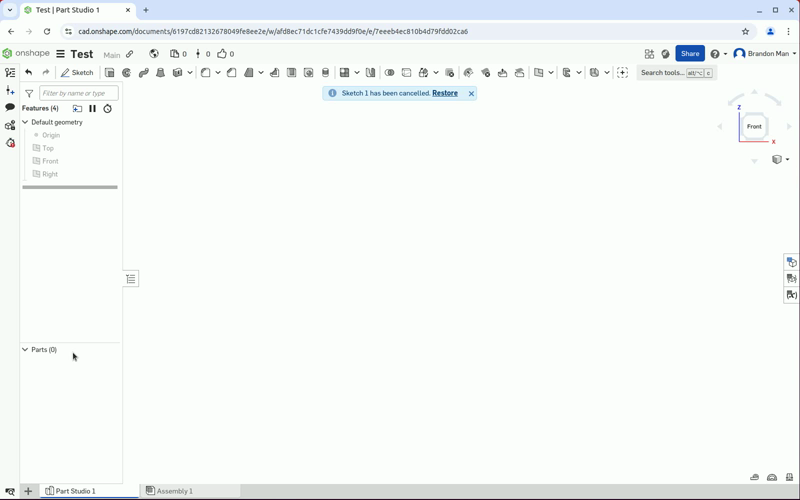
mouse_move(73, 352)
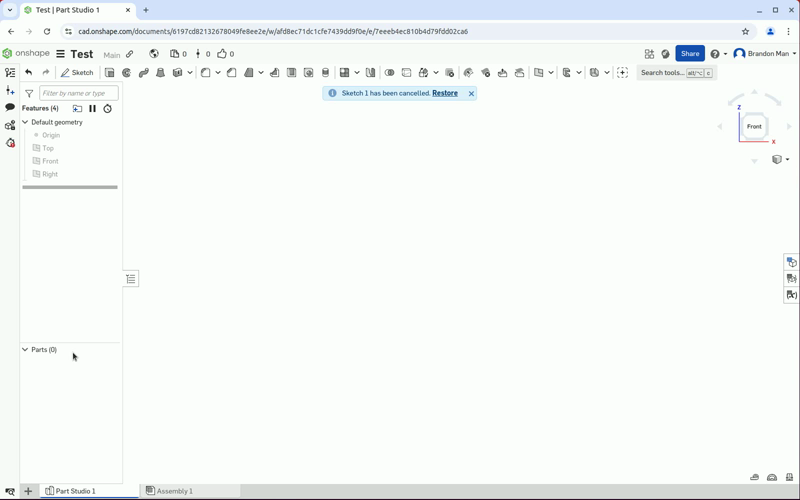
key(shift+y)
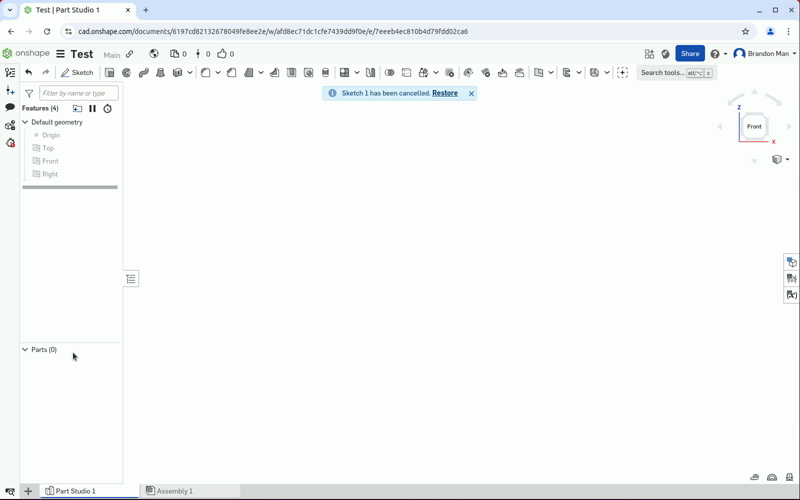
key(shift+s)
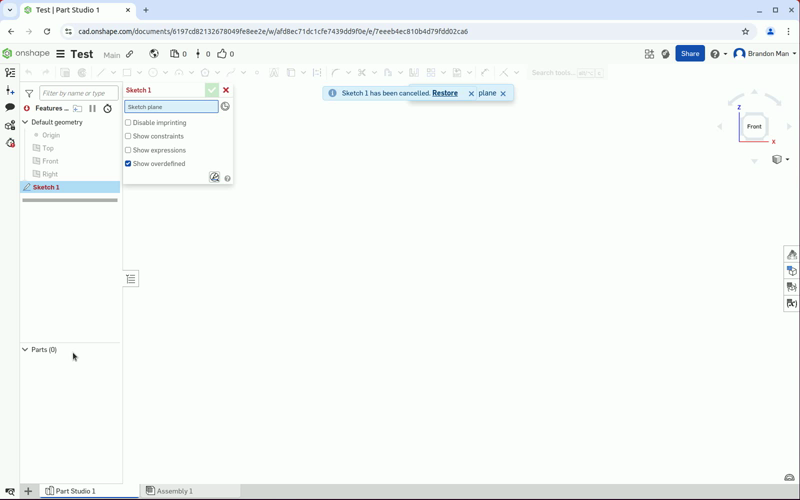
mouse_move(73, 163)
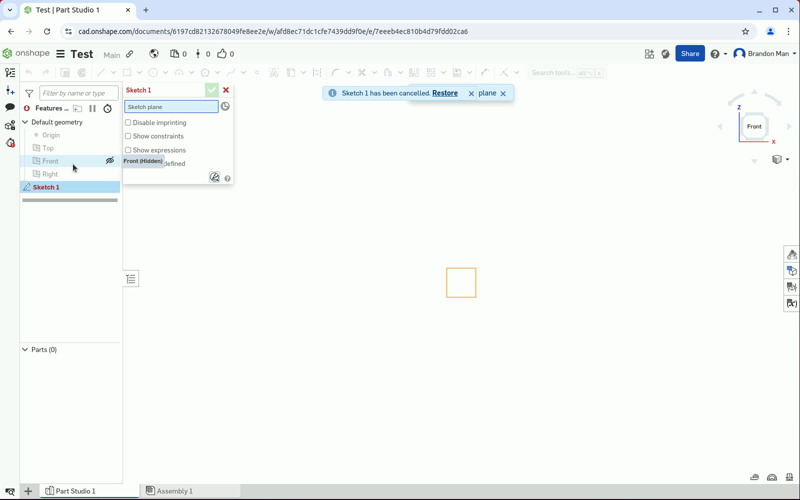
click(73, 163)
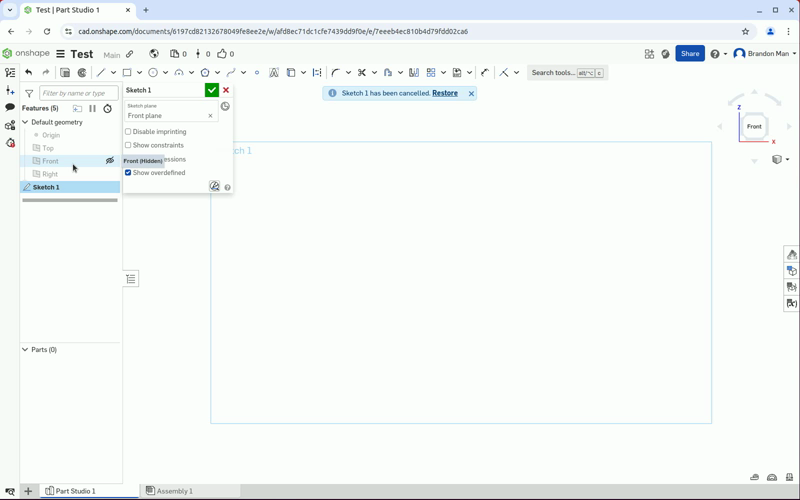
mouse_move(73, 352)
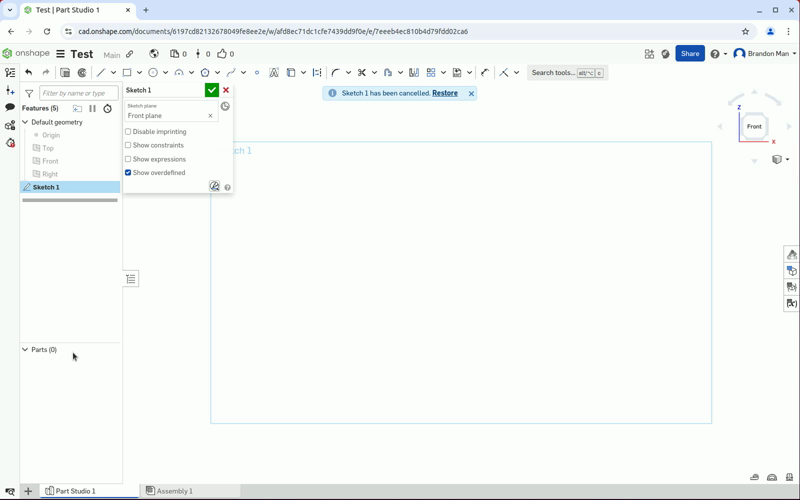
key(y)
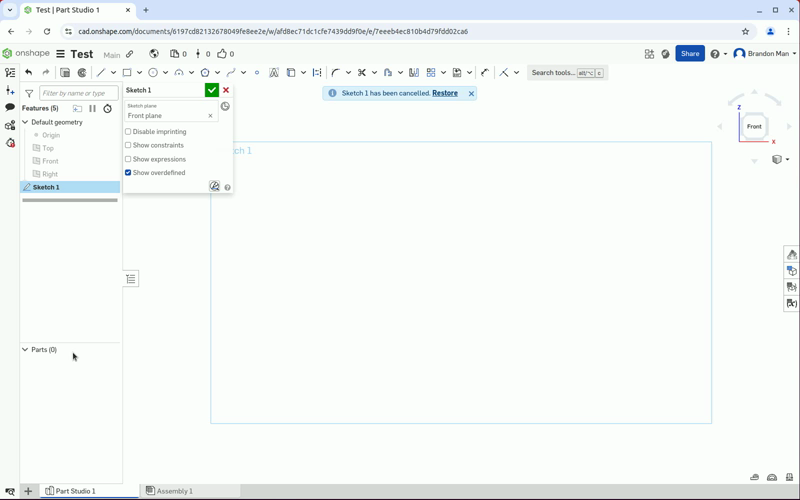
key(c)
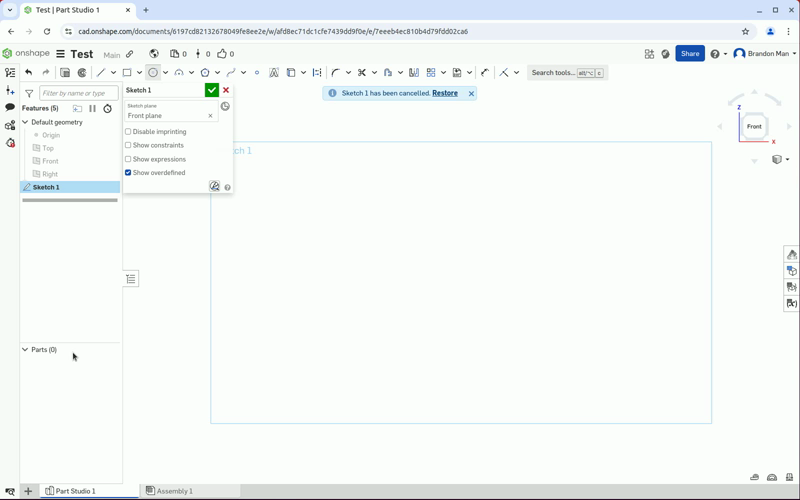
key_down(shift)
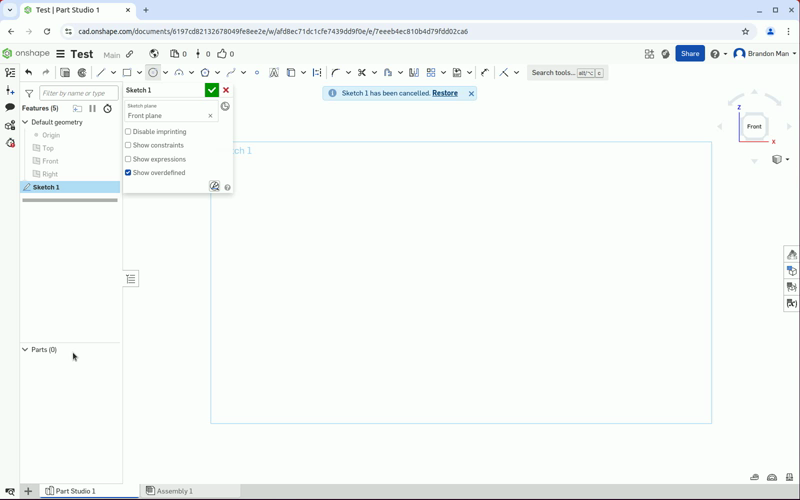
mouse_move(383, 282)
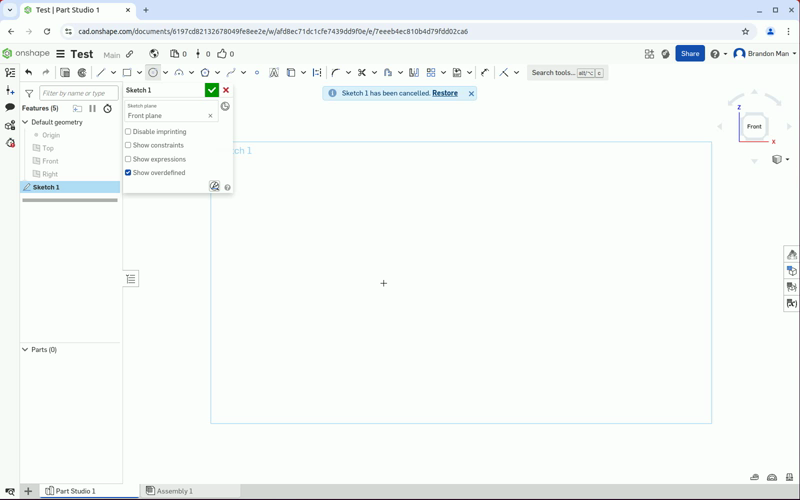
click(383, 282)
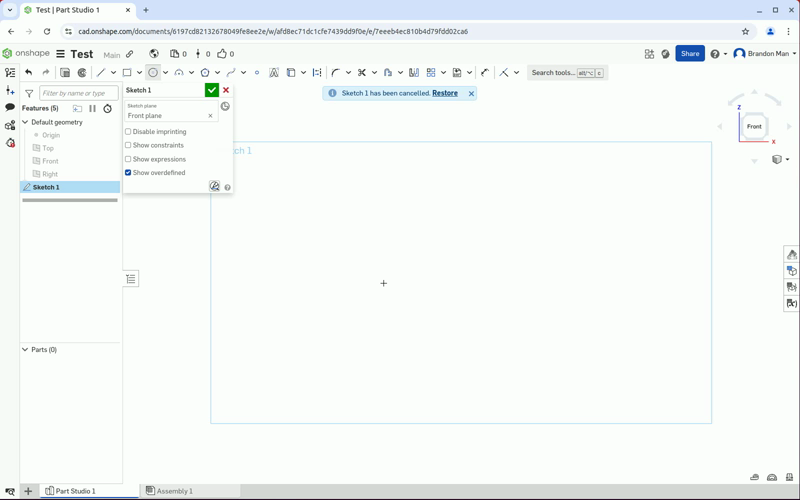
key_up(shift)
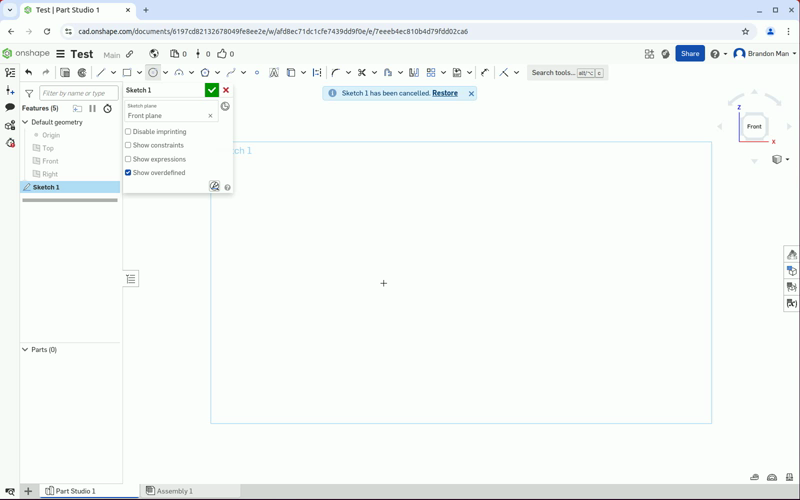
mouse_move(419, 282)
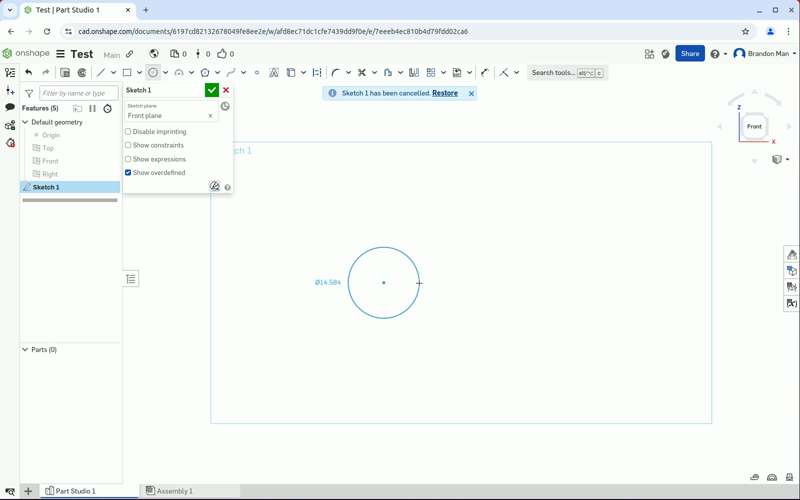
click(419, 282)
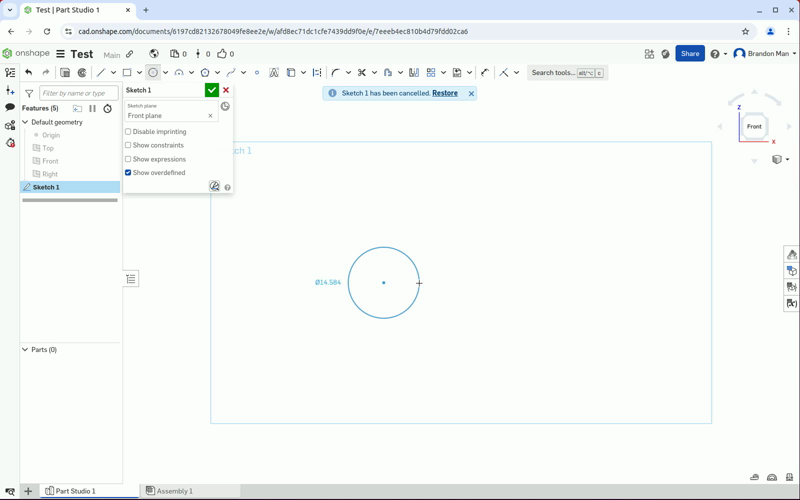
key(esc)
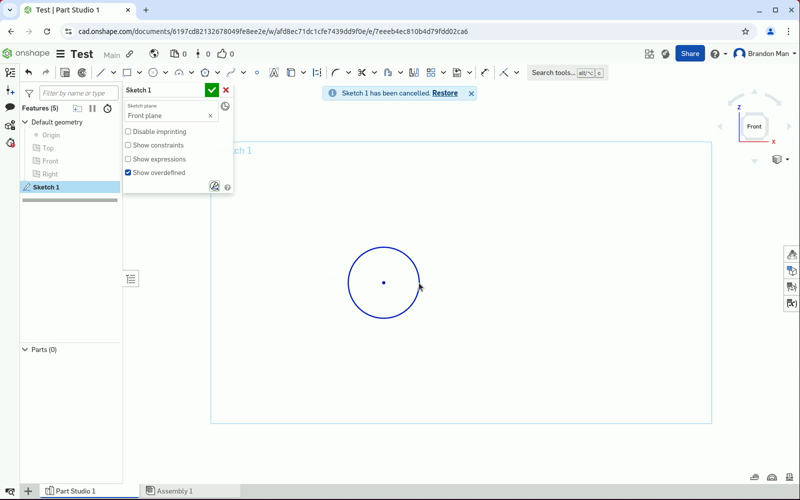
key(c)
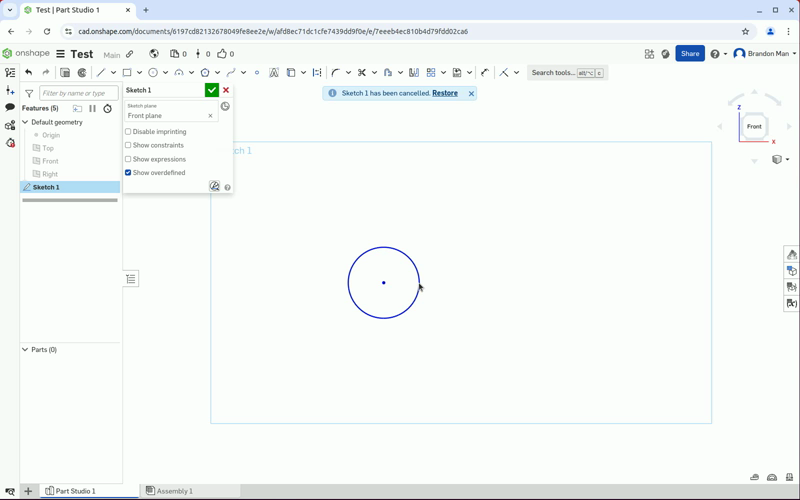
key_down(shift)
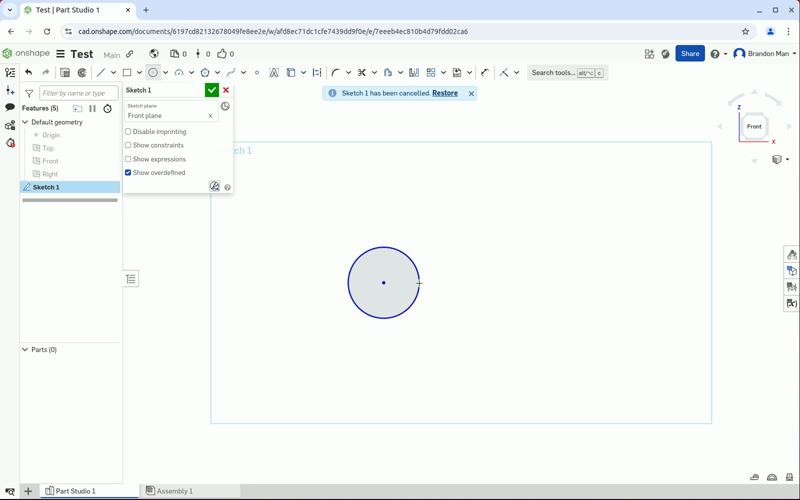
mouse_move(383, 282)
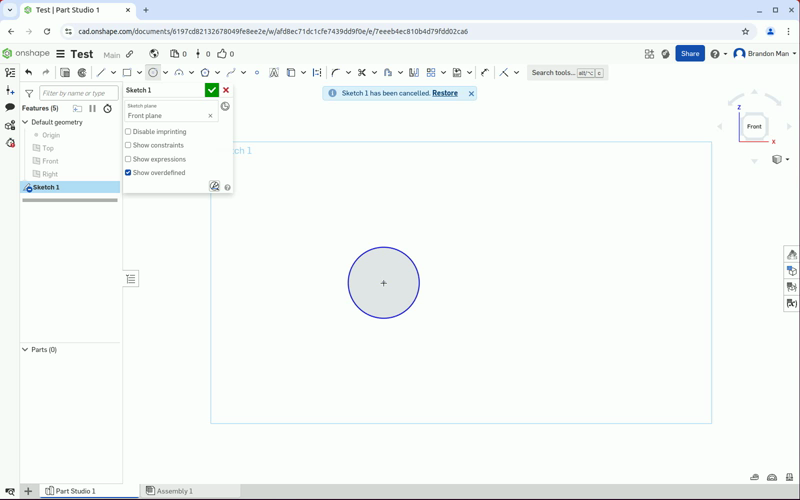
click(383, 282)
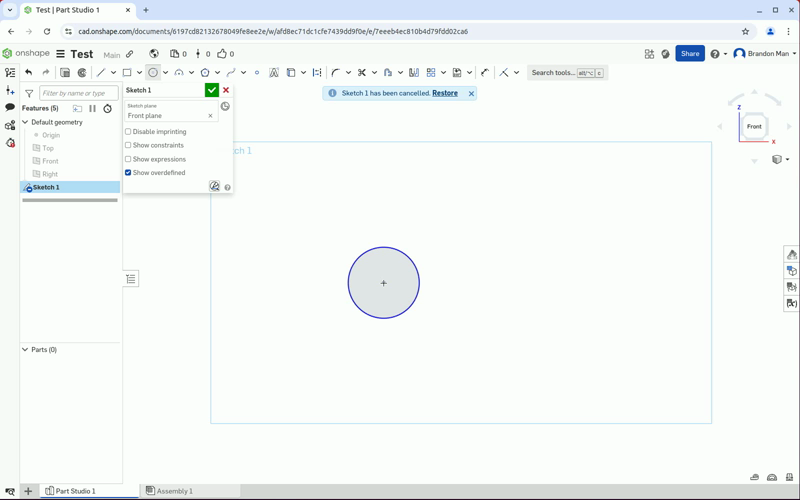
key_up(shift)
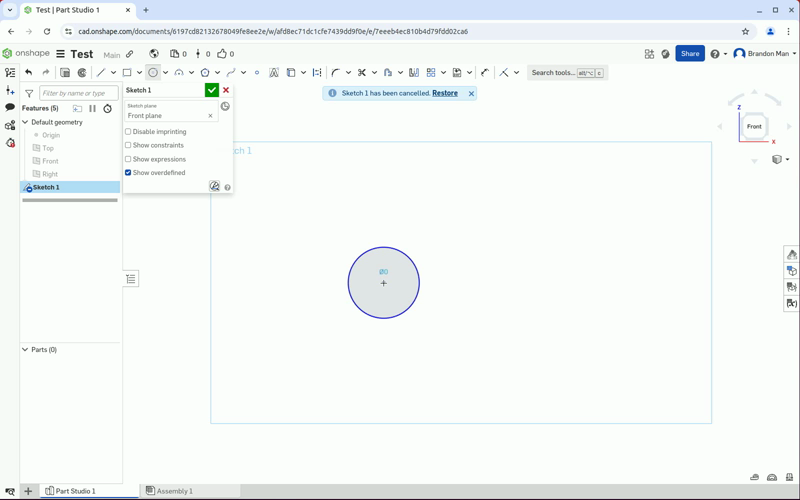
mouse_move(411, 282)
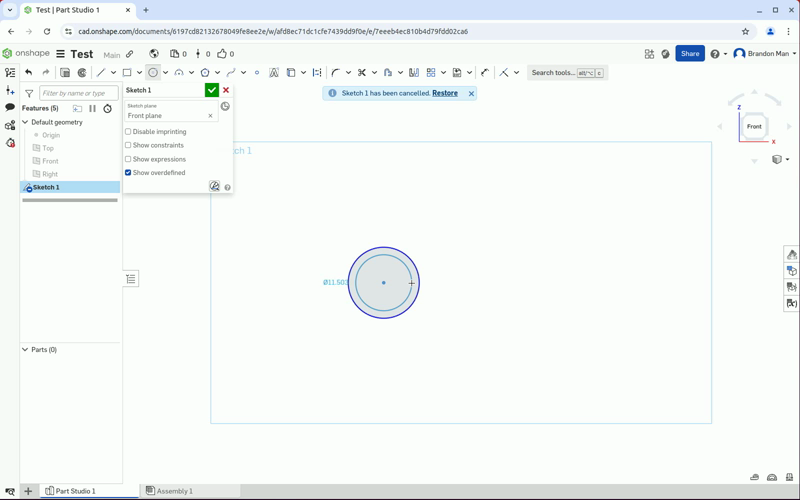
click(411, 282)
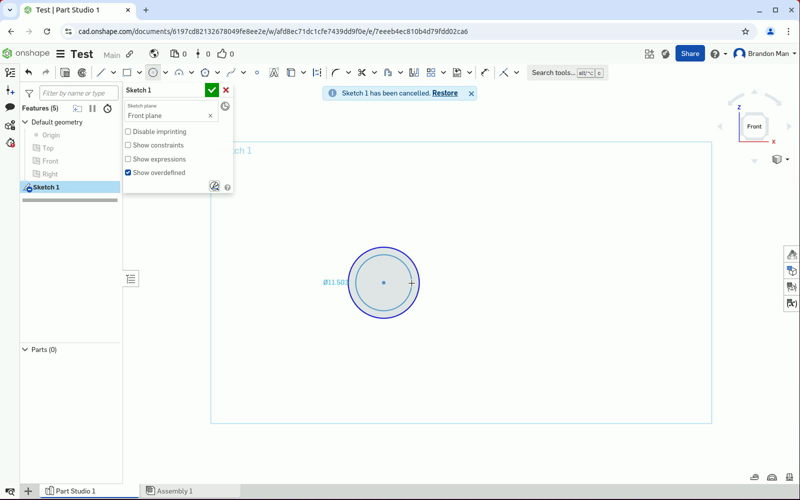
key(esc)
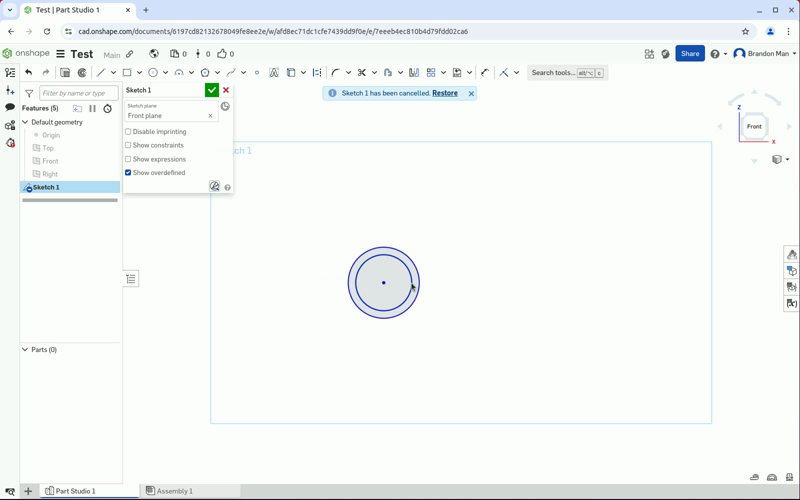
mouse_move(367, 307)
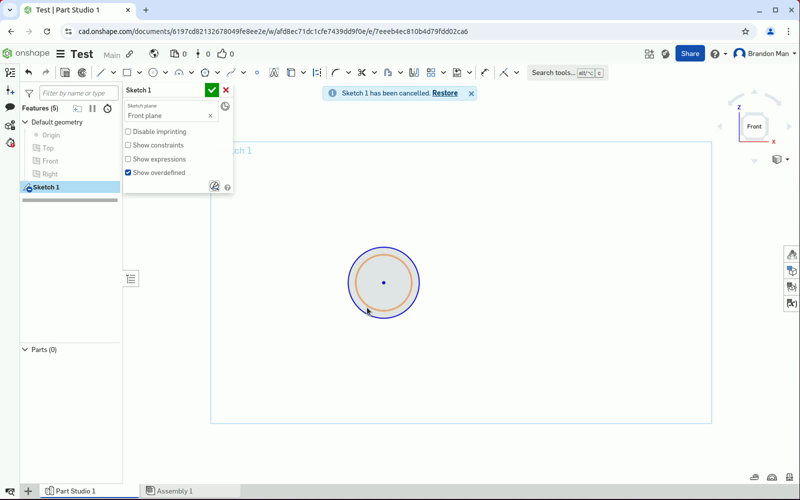
scroll(6)
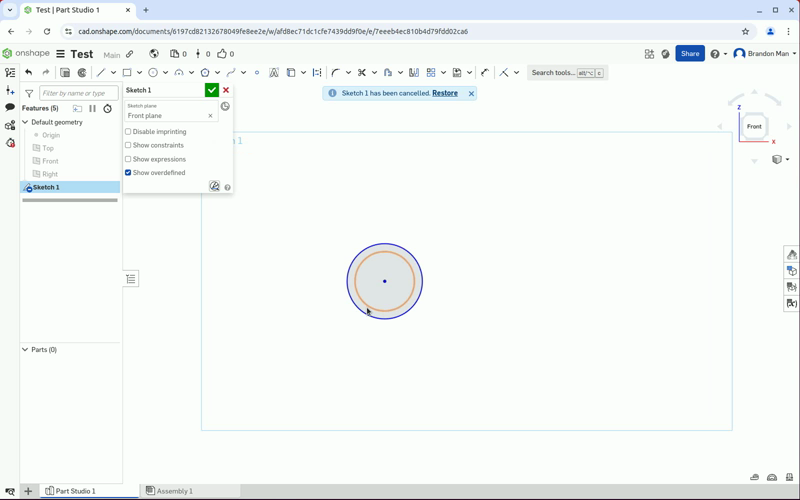
scroll(6)
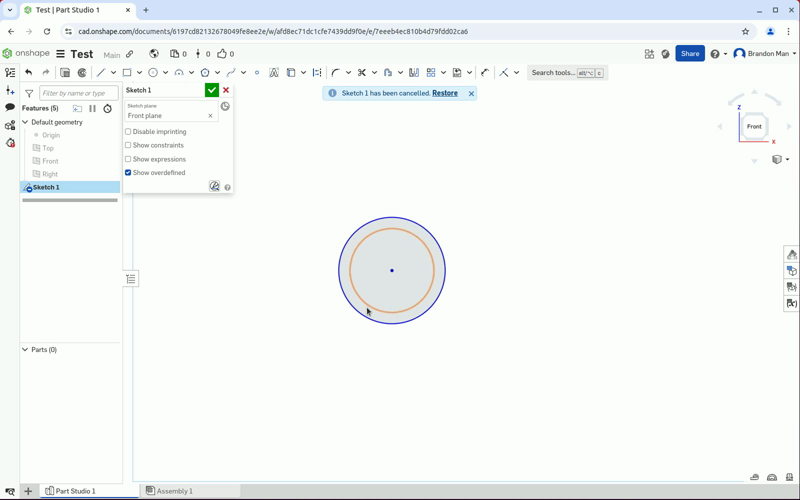
scroll(6)
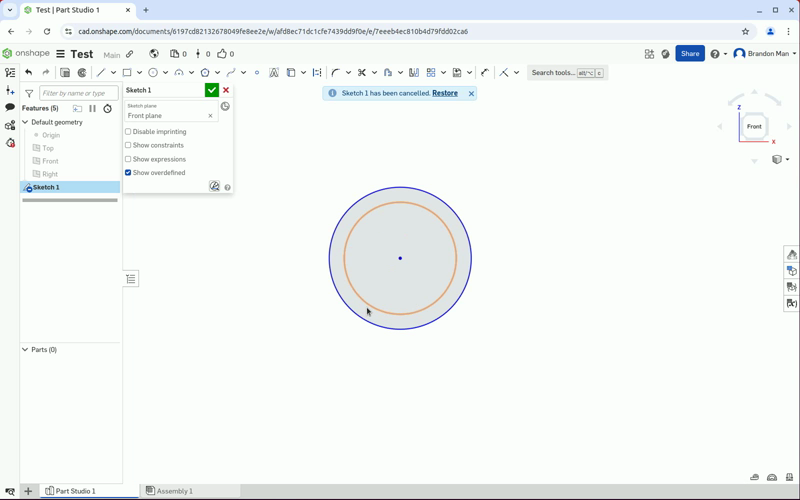
scroll(6)
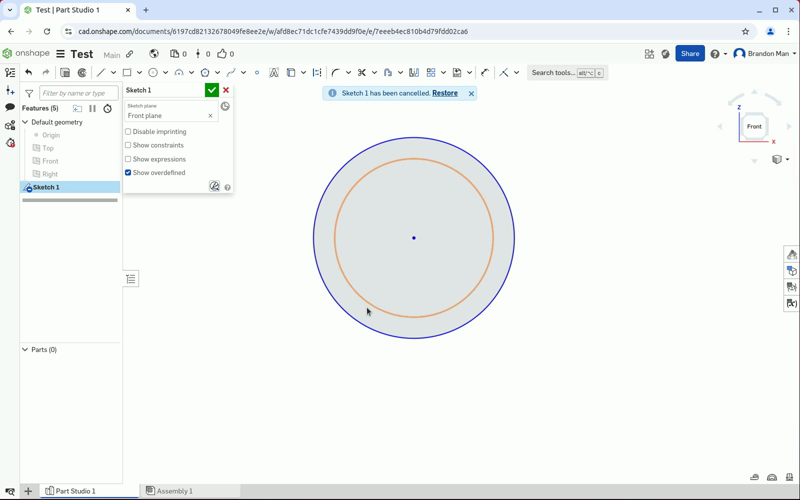
scroll(6)
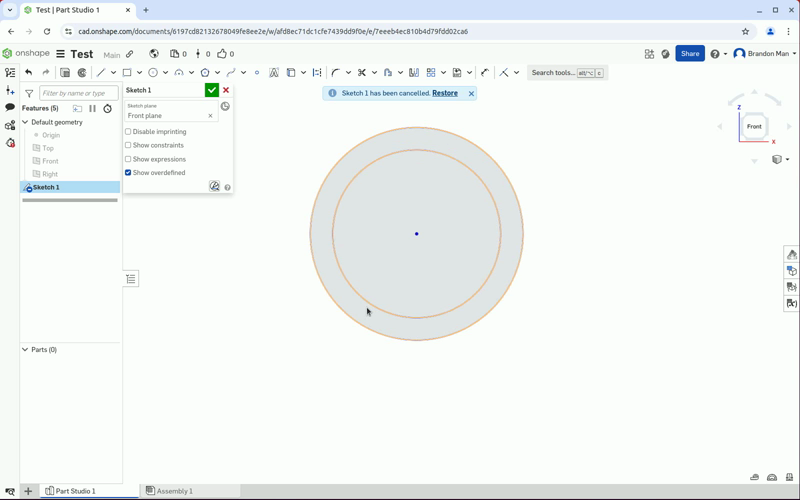
scroll(6)
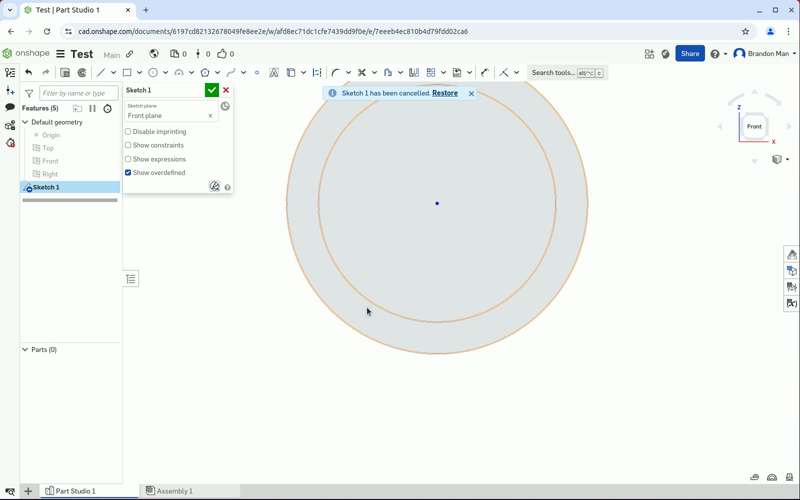
scroll(6)
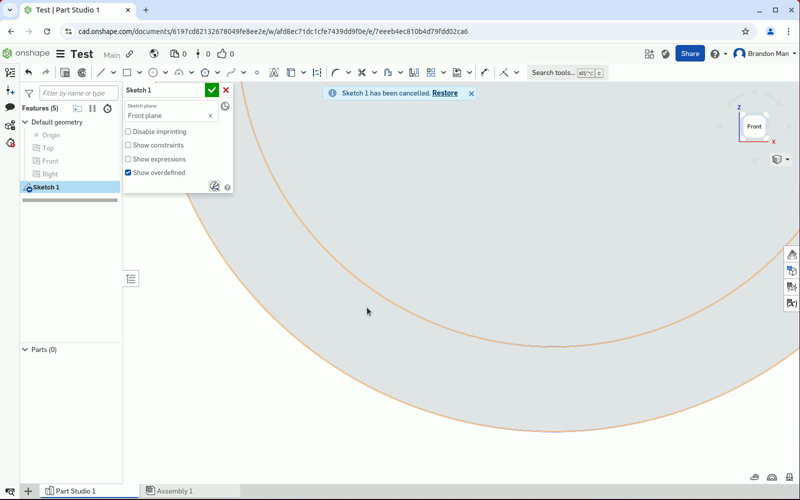
click(367, 307)
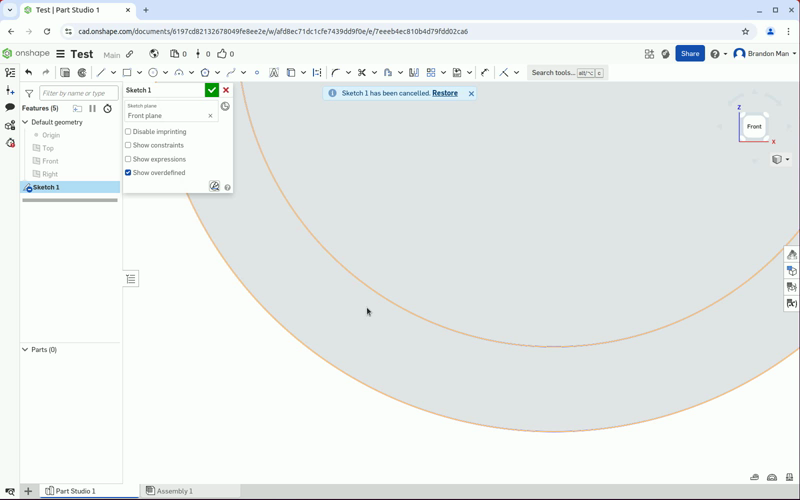
scroll(-6)
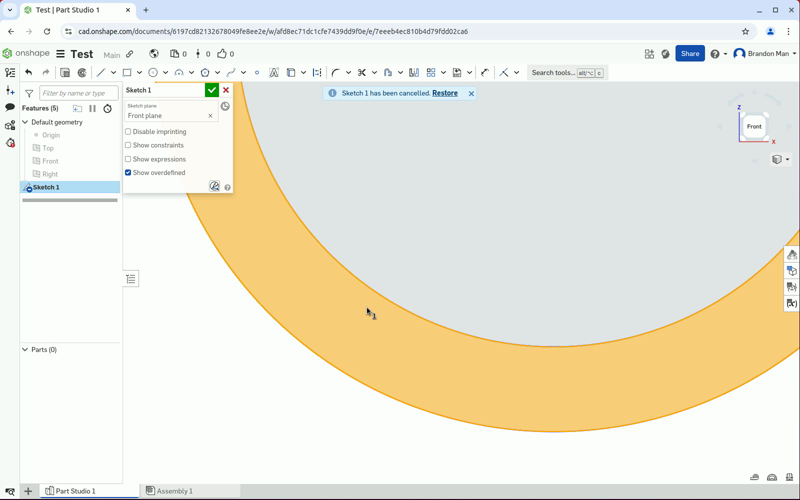
scroll(-6)
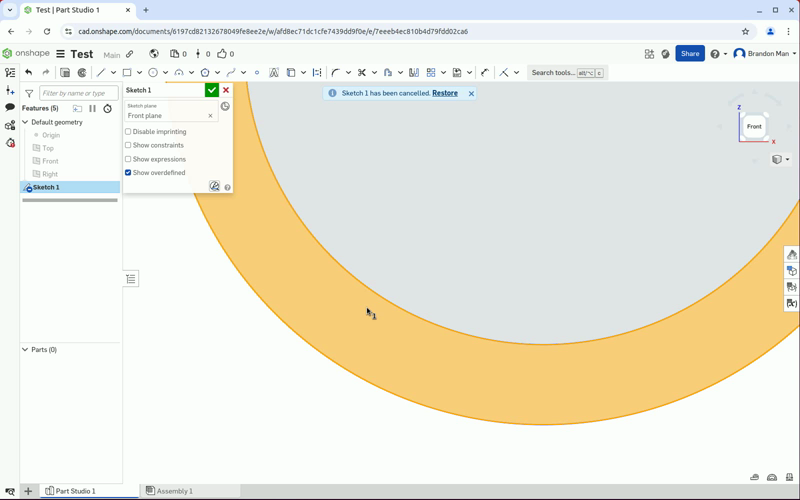
scroll(-6)
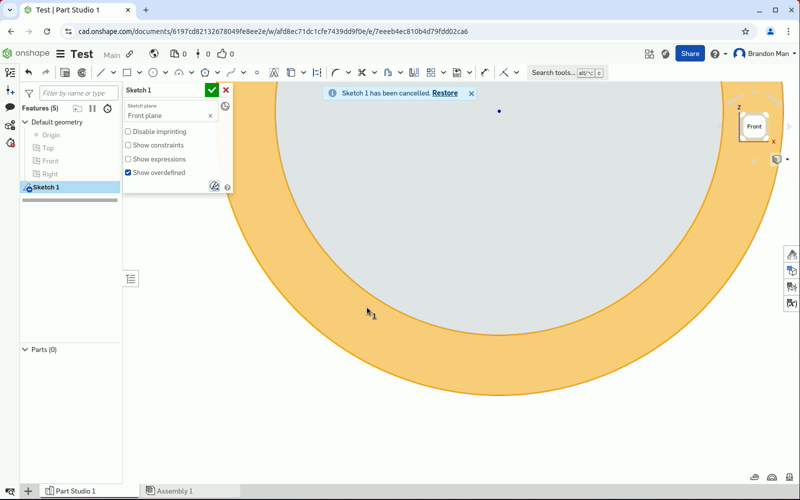
scroll(-6)
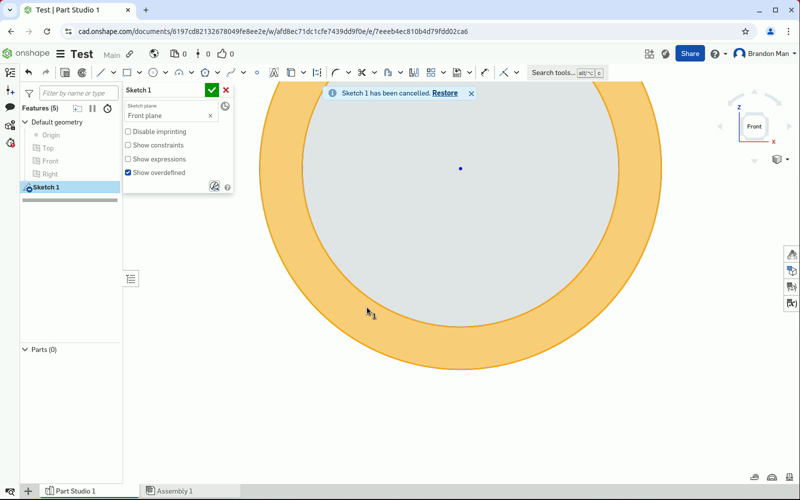
scroll(-6)
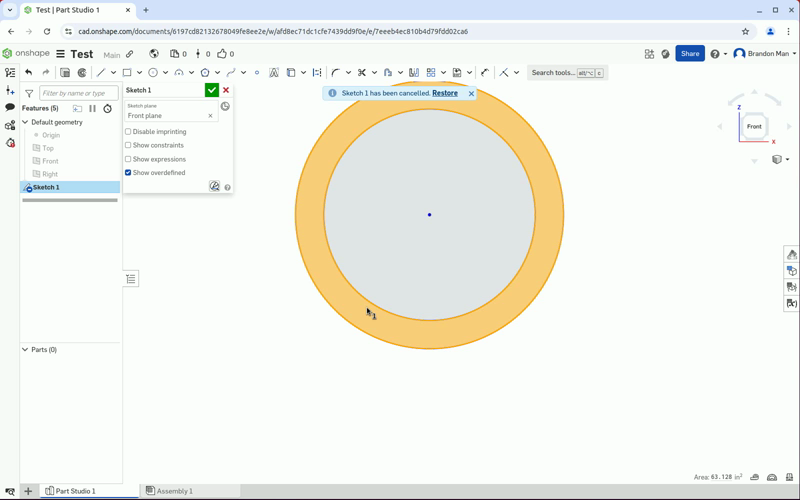
scroll(-6)
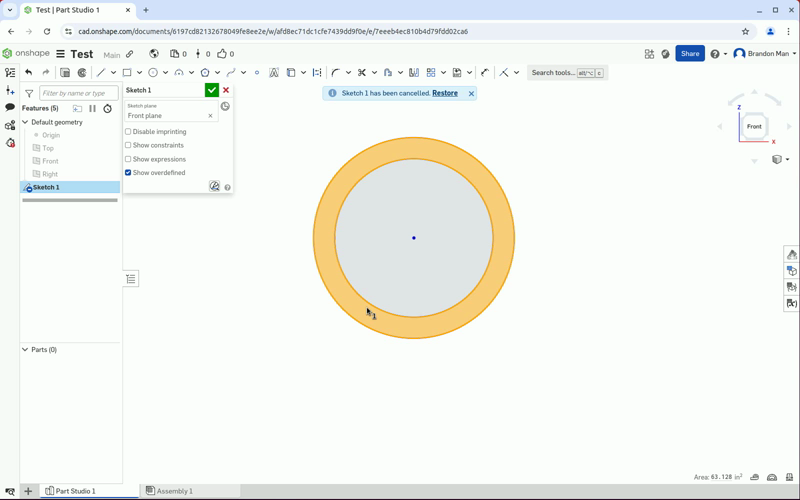
scroll(-6)
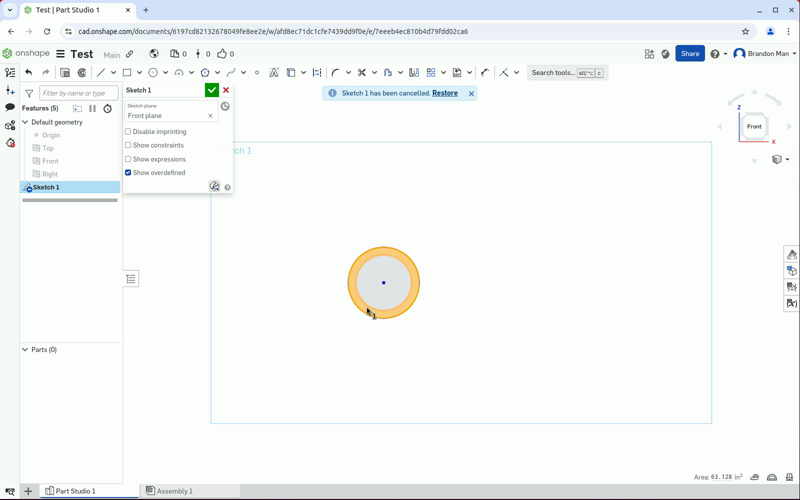
mouse_move(73, 352)
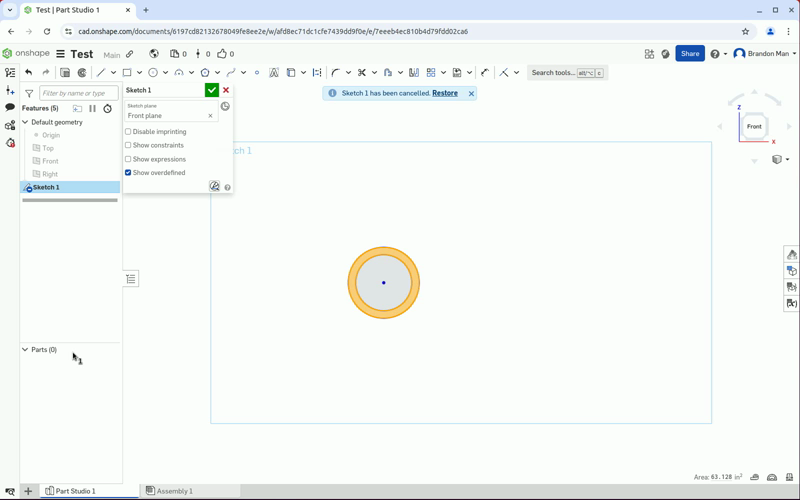
key(shift+y)
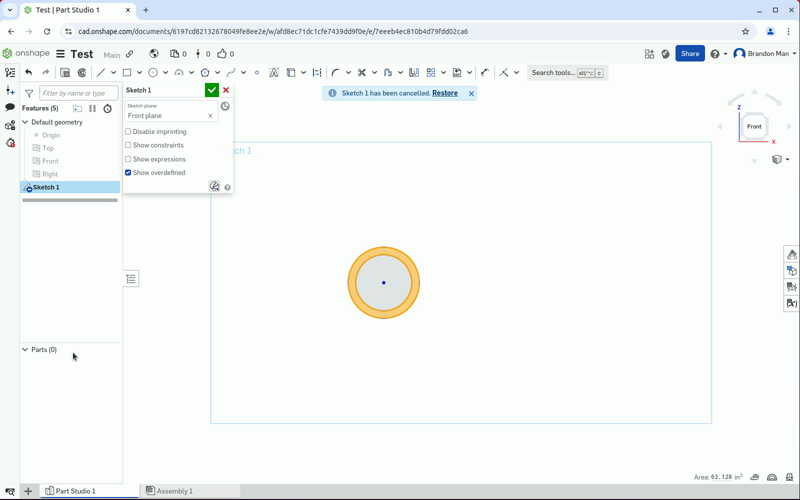
key(shift+e)
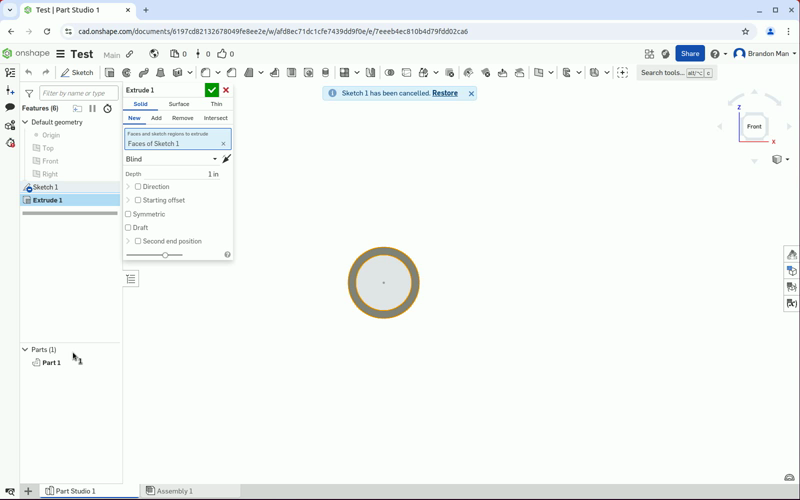
mouse_move(143, 106)
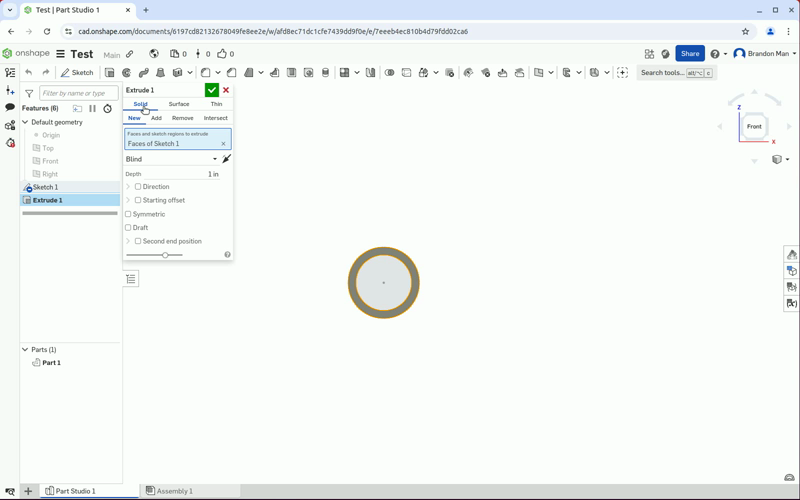
click(143, 106)
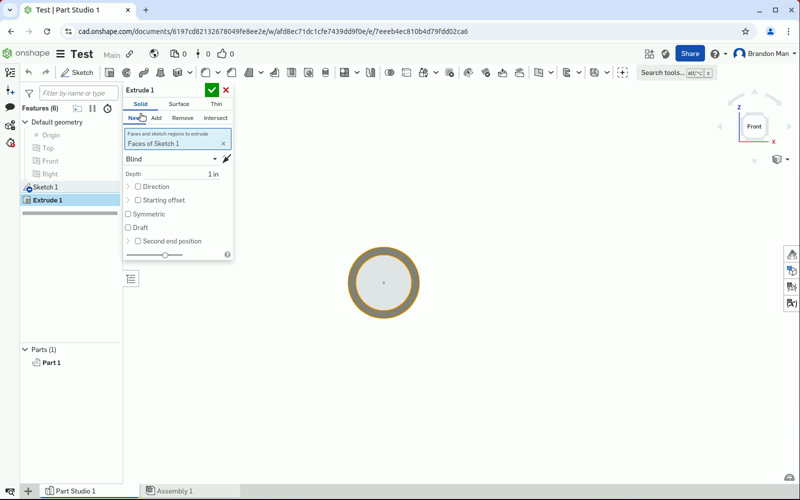
mouse_move(137, 120)
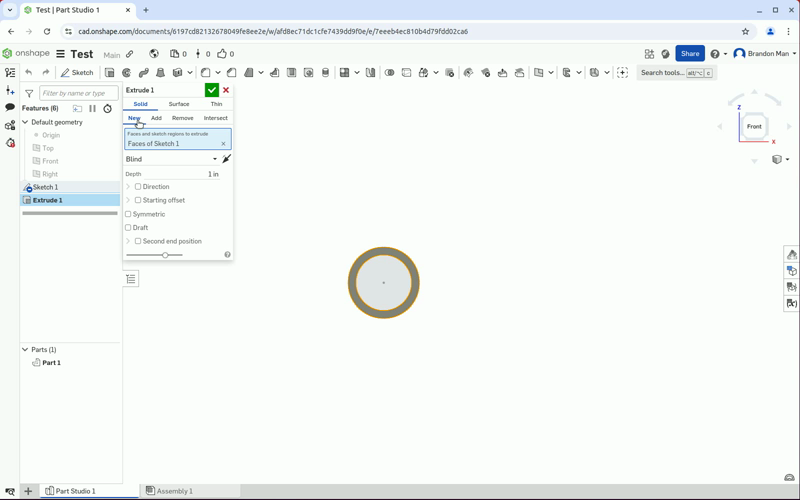
click(137, 120)
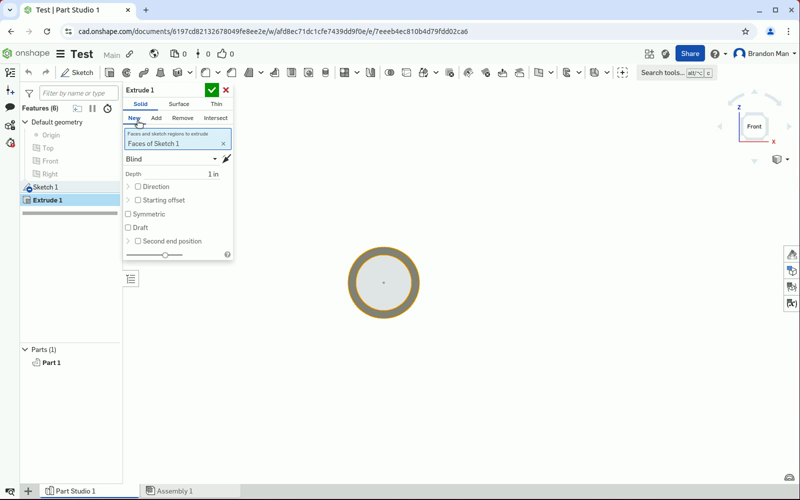
key(tab, 4)
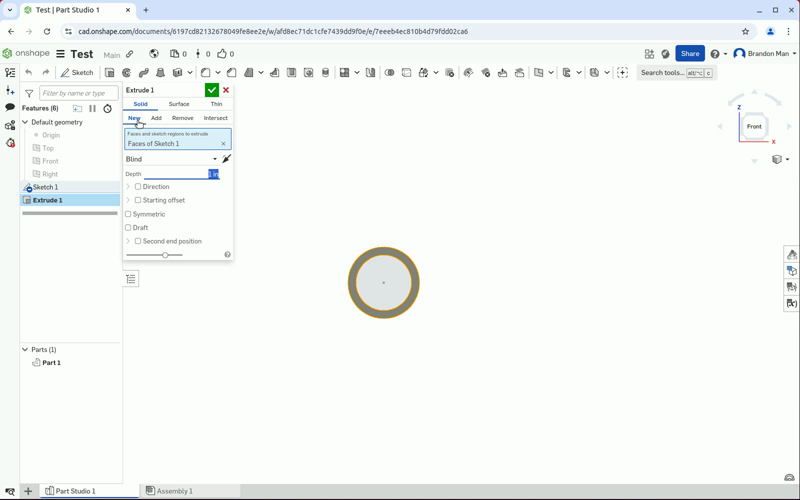
text(3.129)
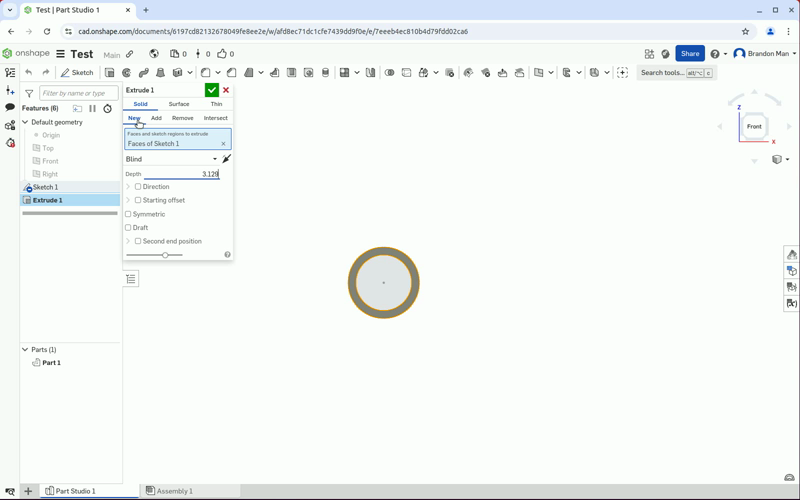
key(enter)
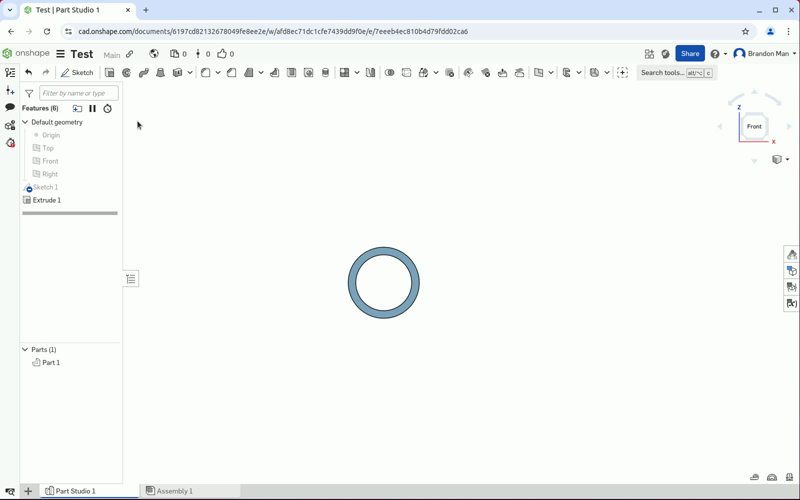
key(shift+h)
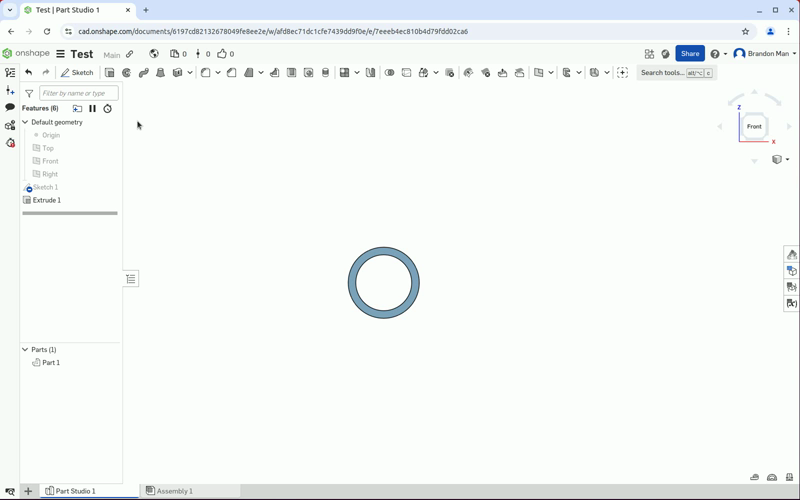
key(shift+h)
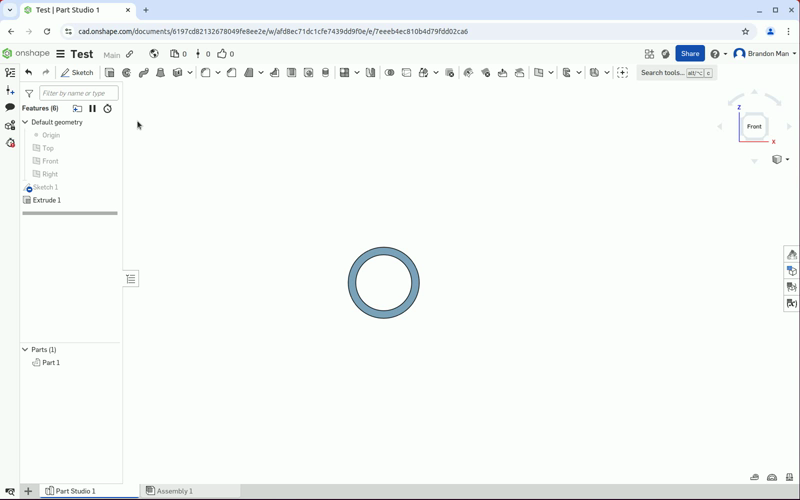
mouse_move(73, 189)
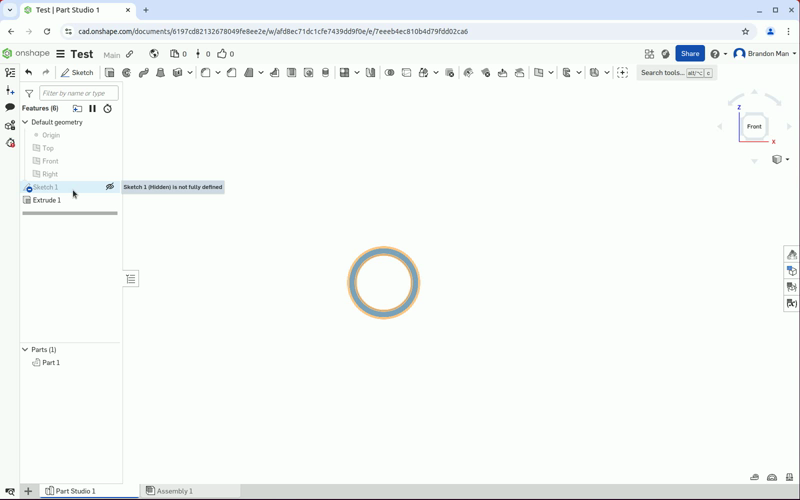
click(73, 189)
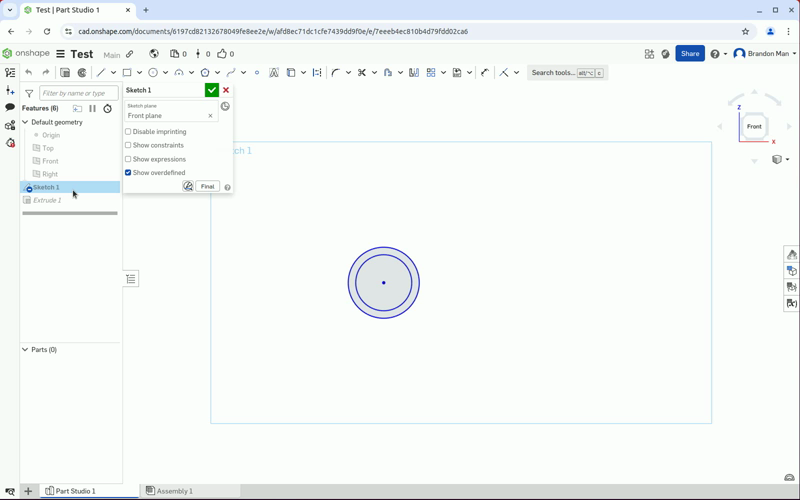
mouse_move(229, 92)
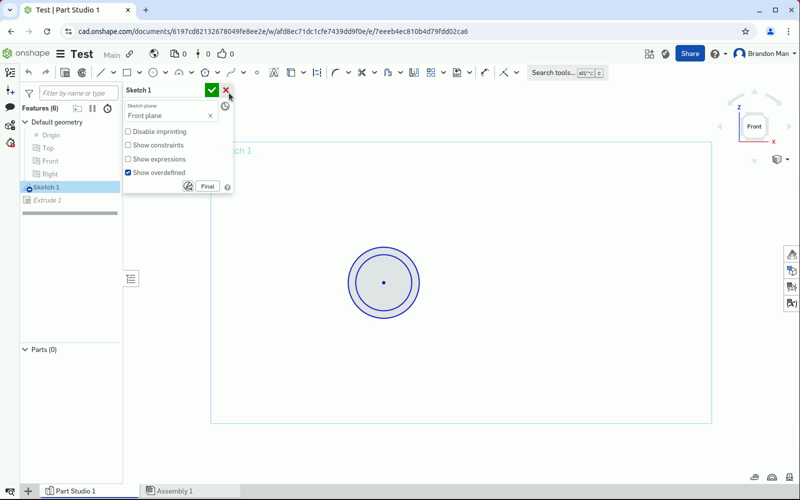
click(229, 92)
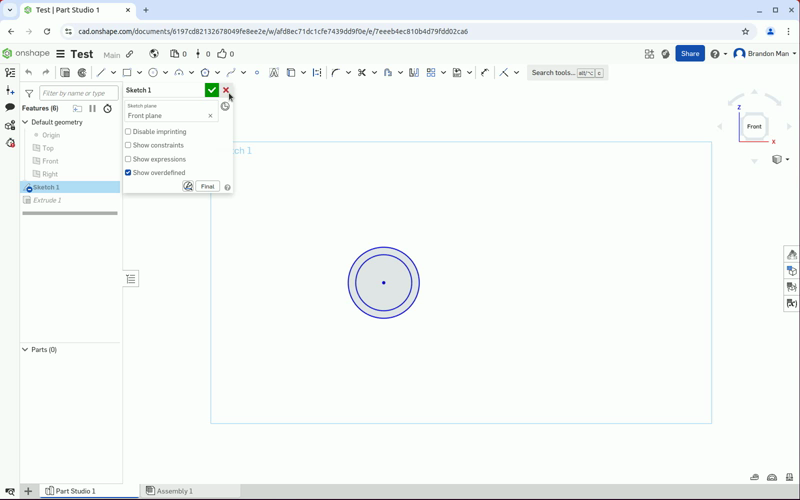
key(shift+s)
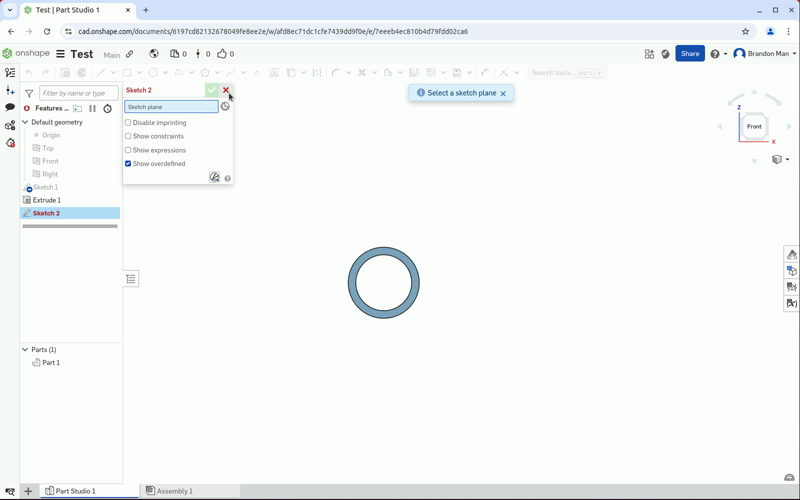
mouse_move(73, 163)
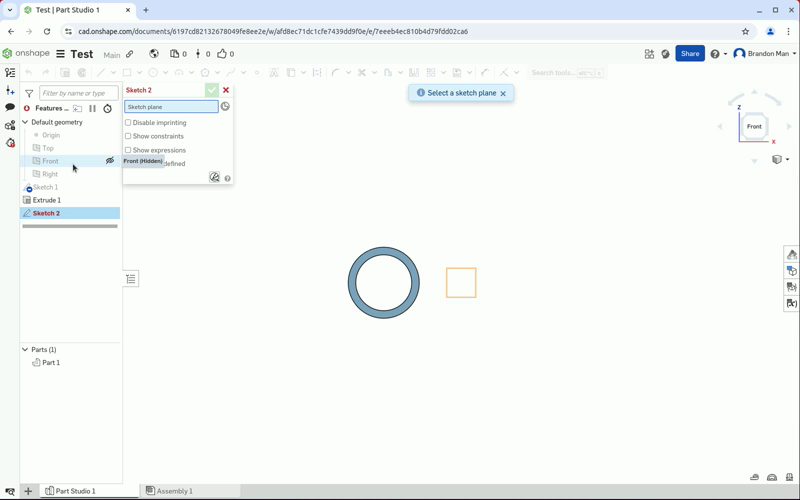
click(73, 163)
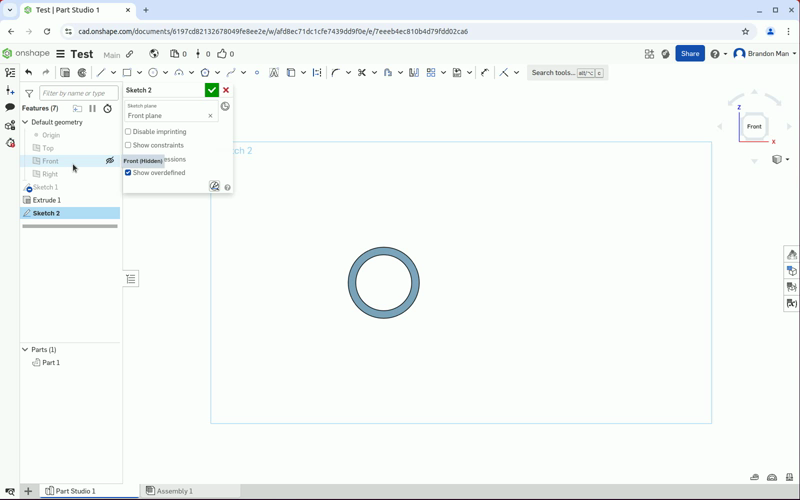
mouse_move(73, 352)
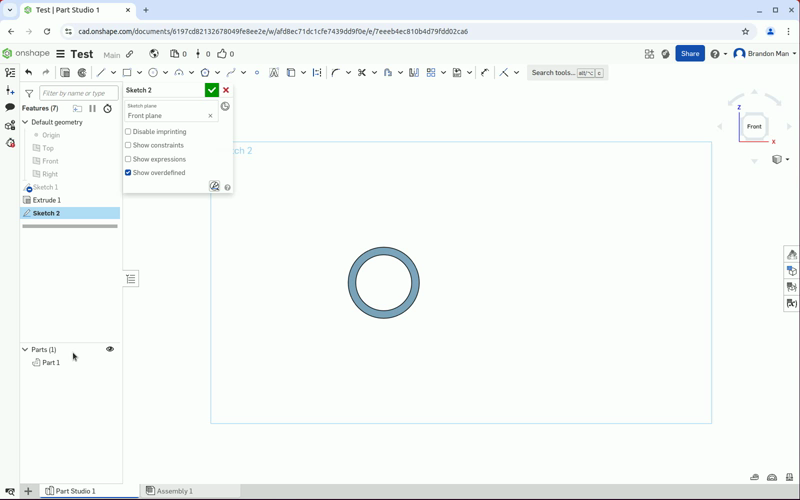
key(y)
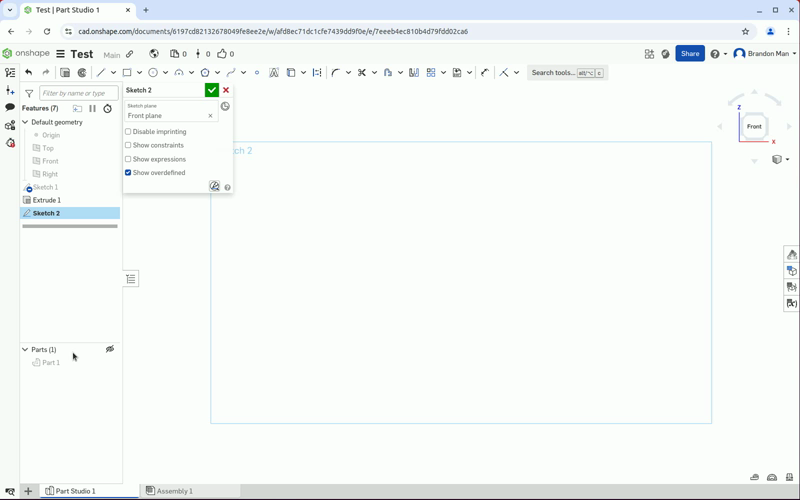
key(c)
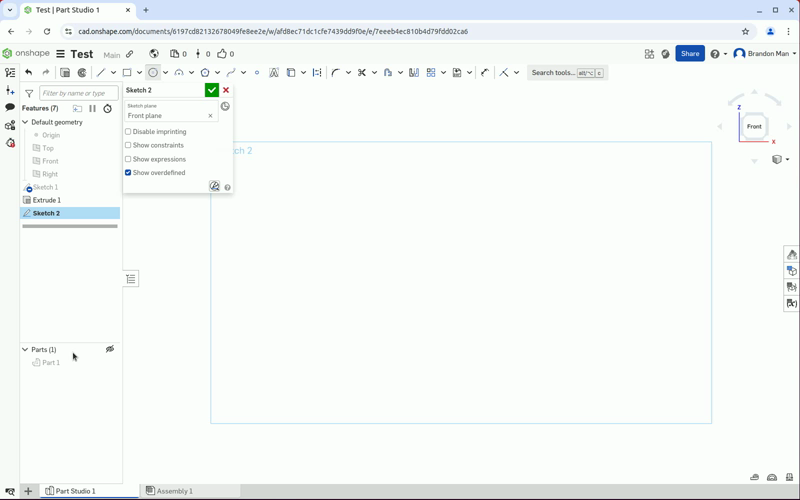
key_down(shift)
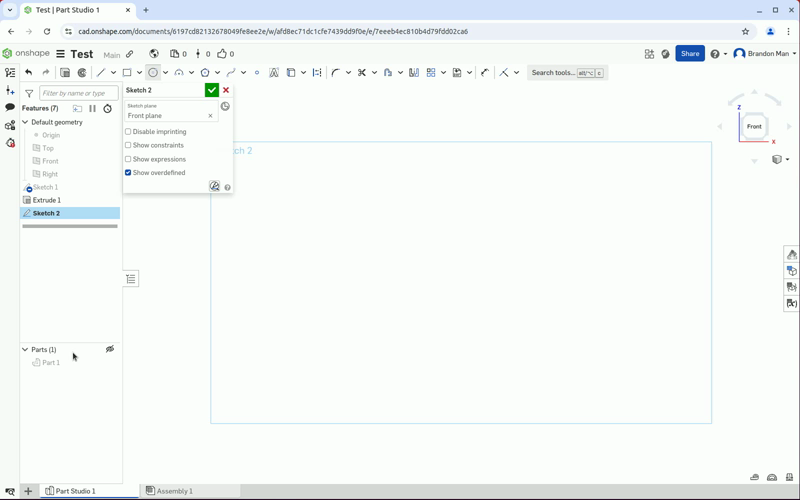
mouse_move(500, 216)
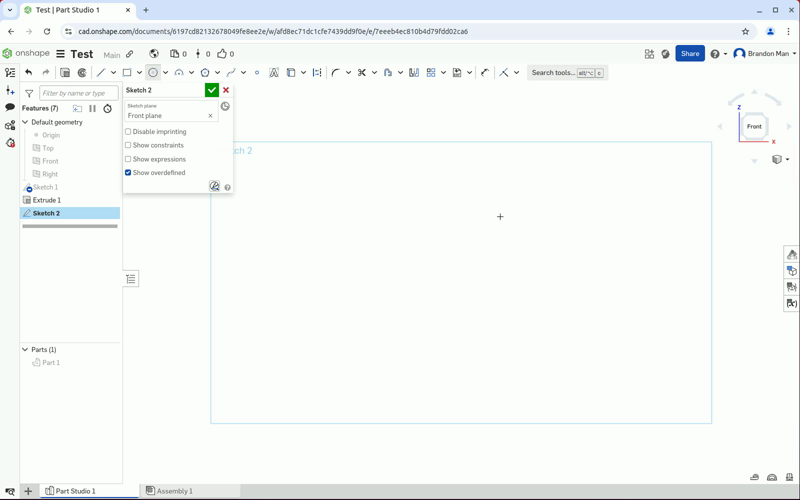
click(500, 216)
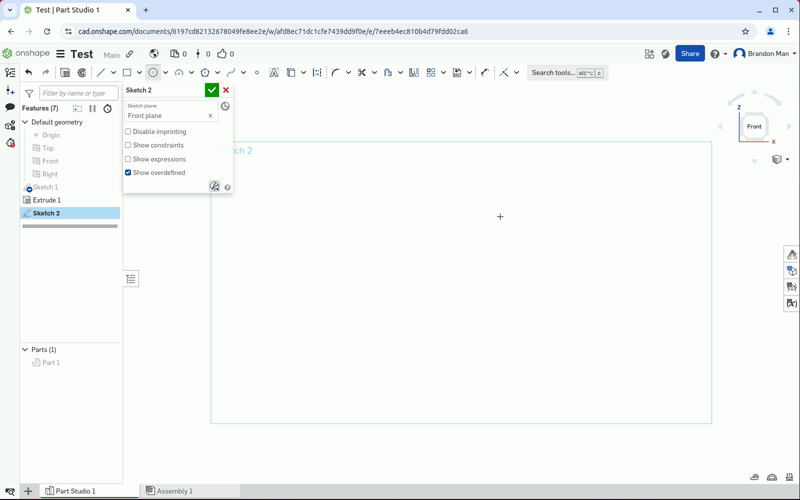
key_up(shift)
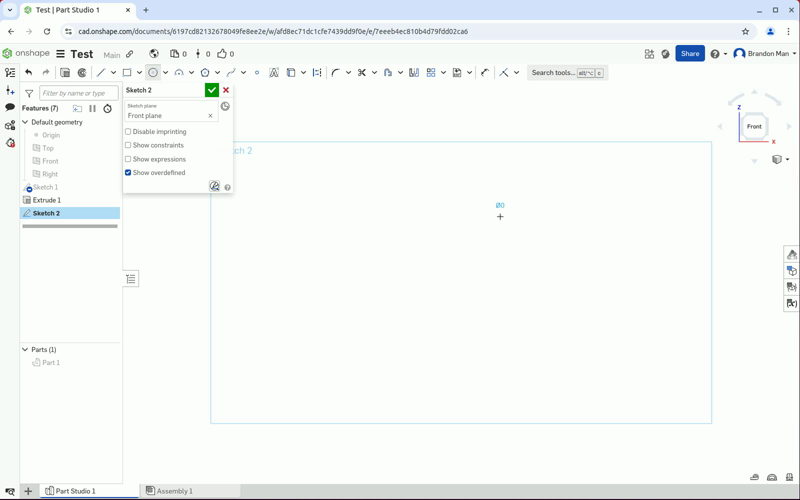
mouse_move(535, 216)
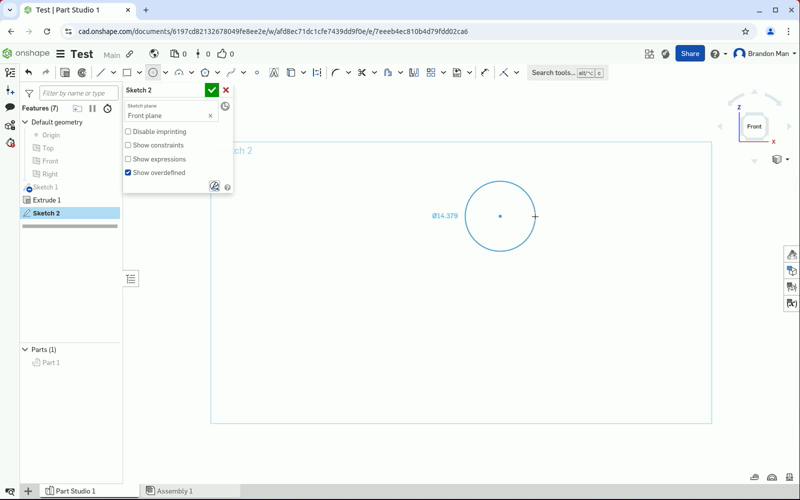
click(535, 216)
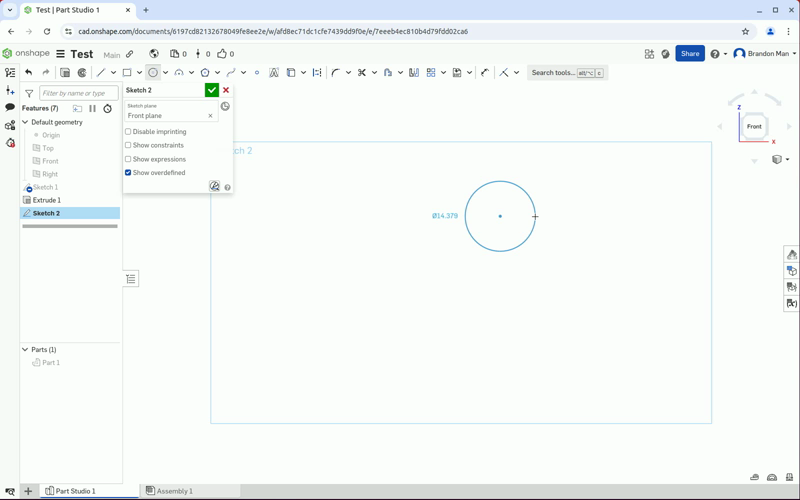
key(esc)
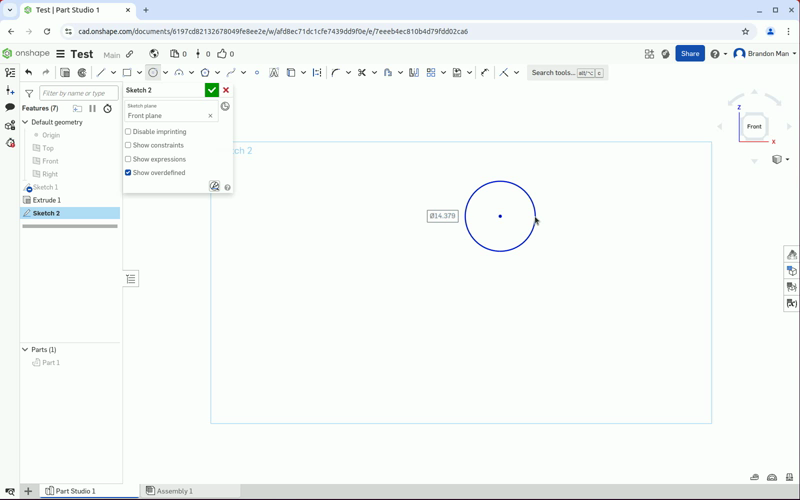
key(c)
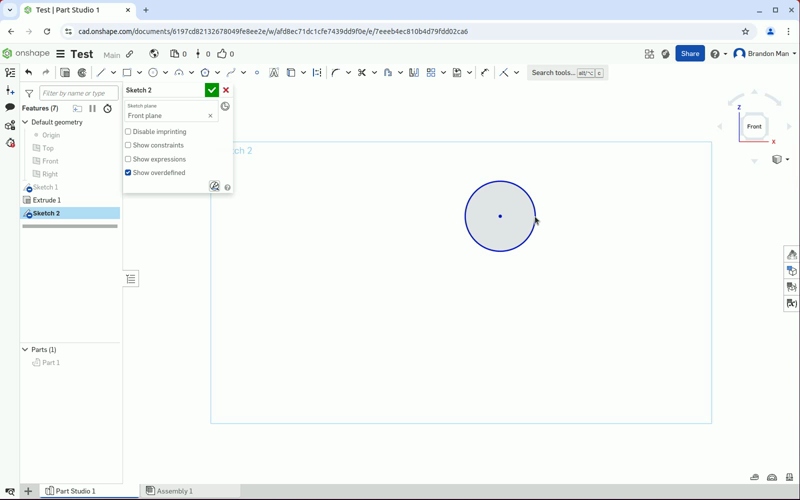
key_down(shift)
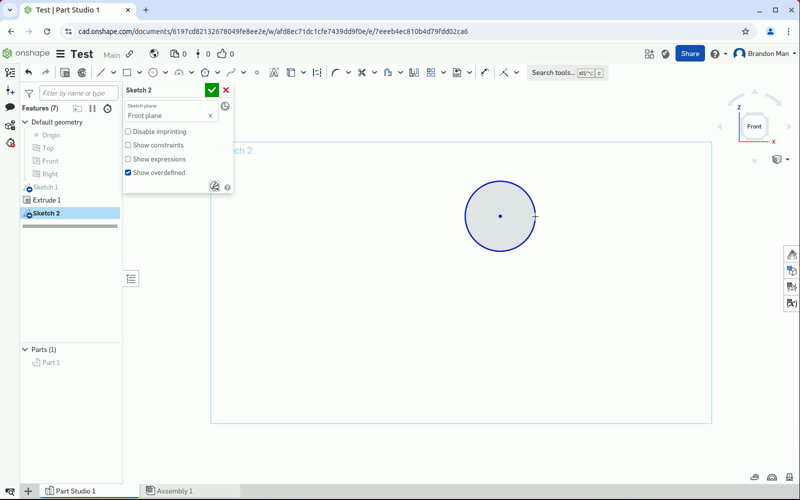
mouse_move(500, 216)
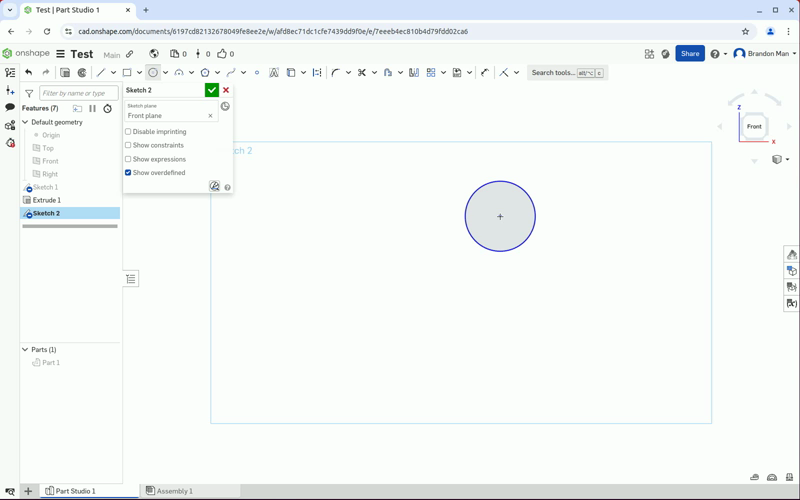
click(500, 216)
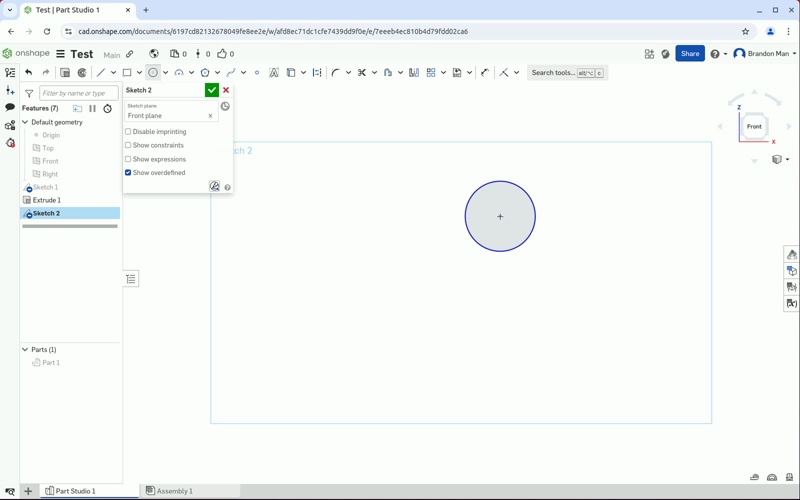
key_up(shift)
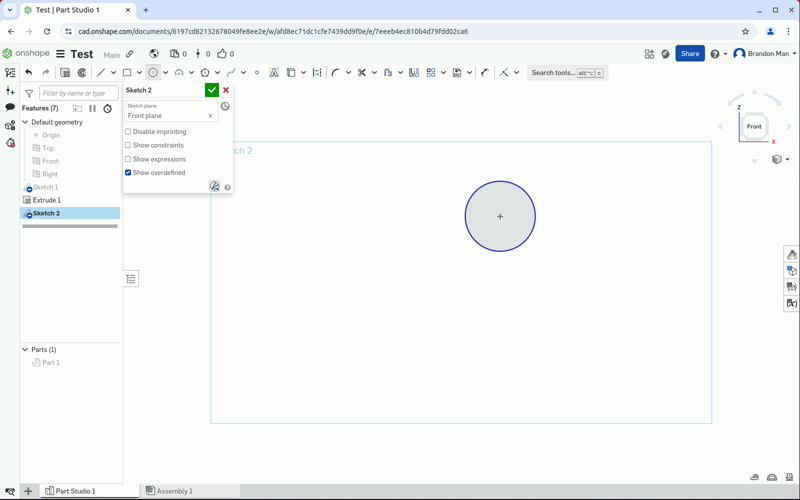
mouse_move(527, 216)
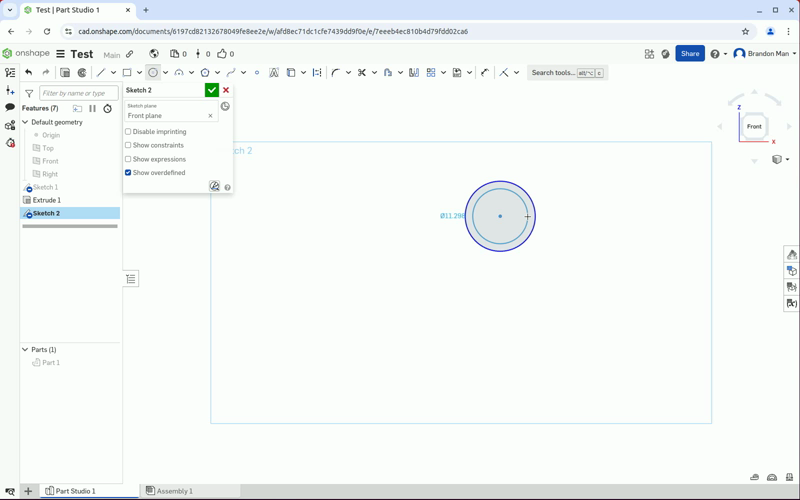
click(527, 216)
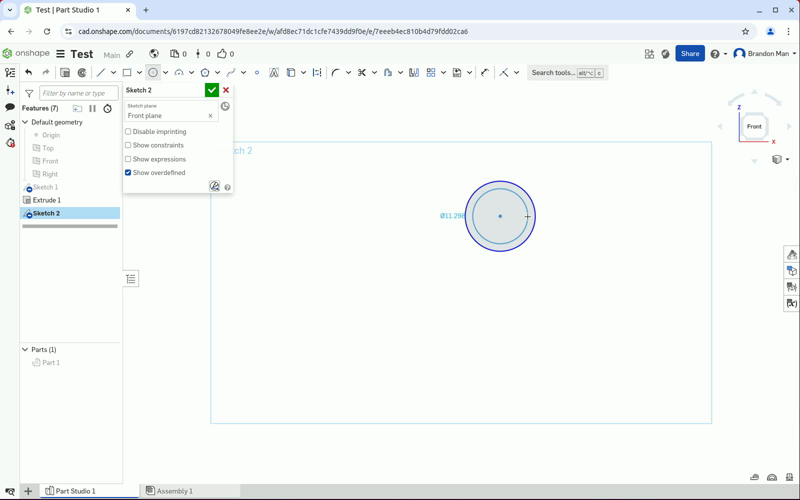
key(esc)
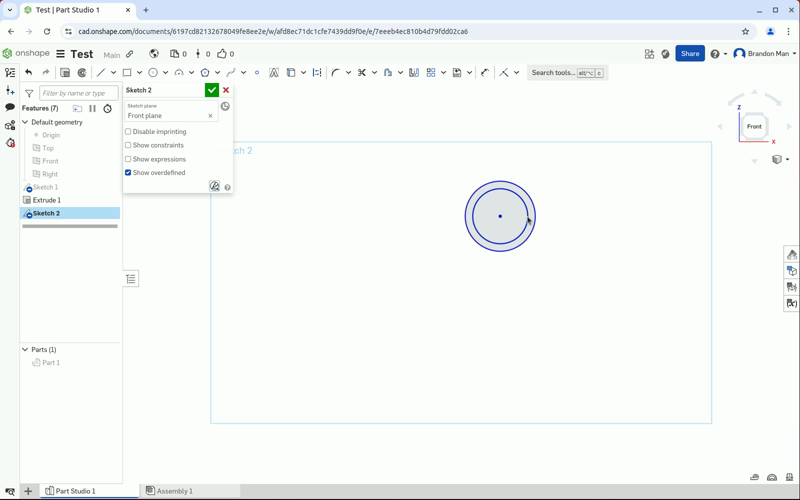
mouse_move(474, 194)
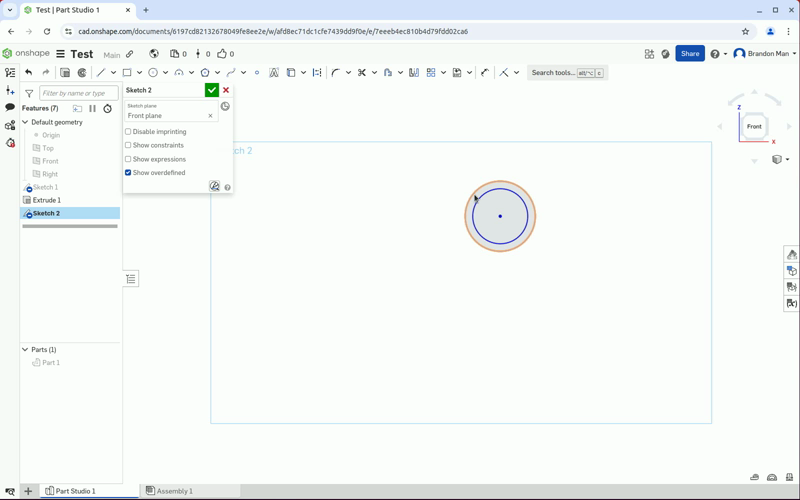
scroll(6)
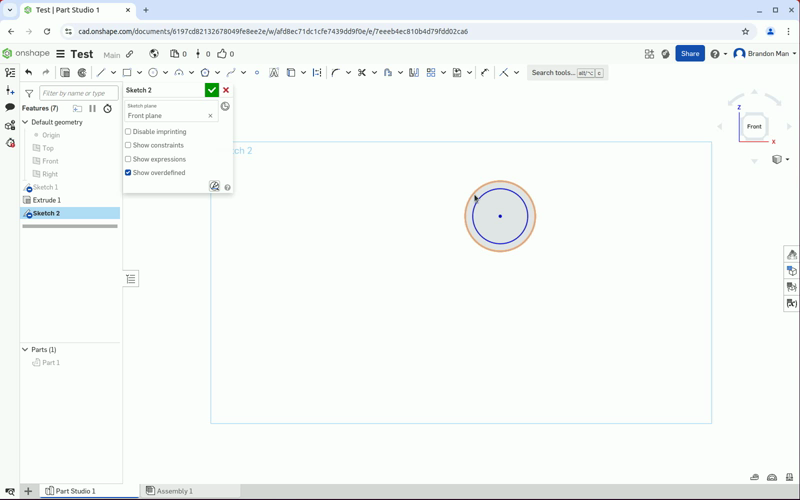
scroll(6)
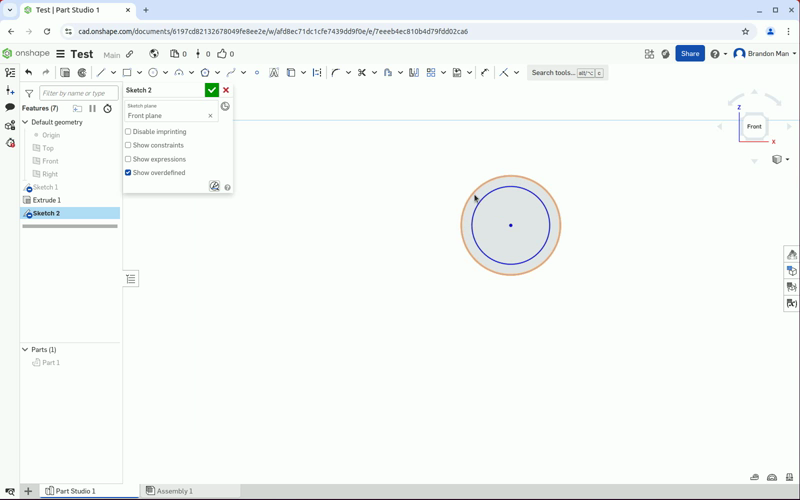
scroll(6)
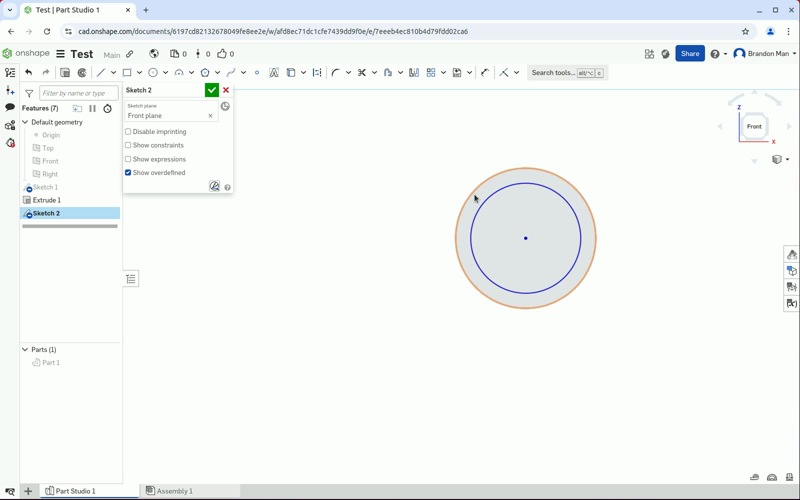
scroll(6)
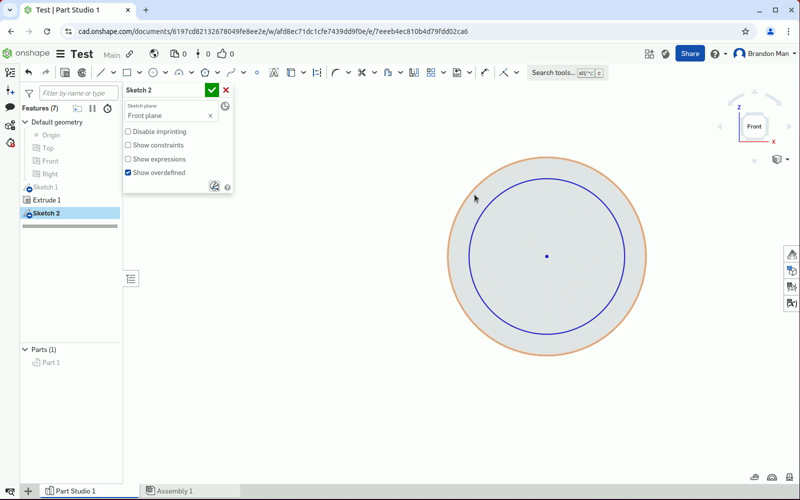
scroll(6)
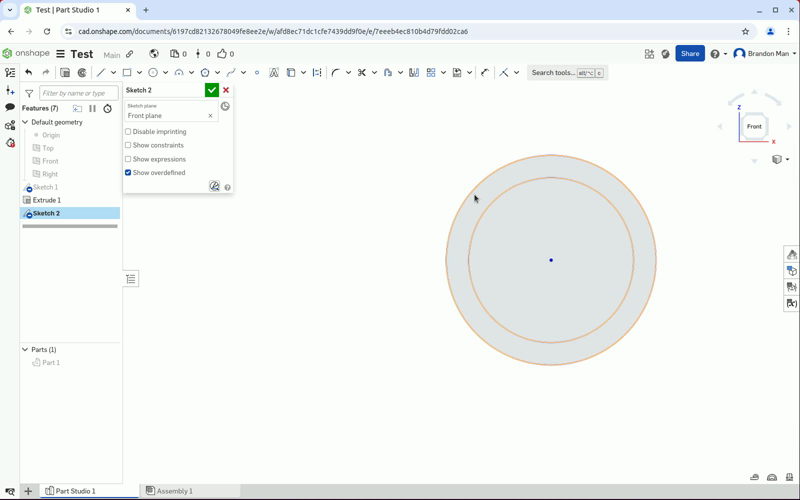
scroll(6)
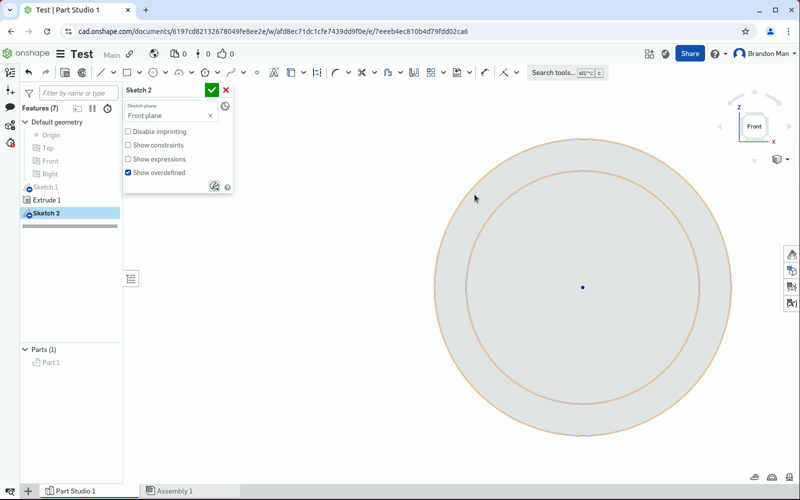
scroll(6)
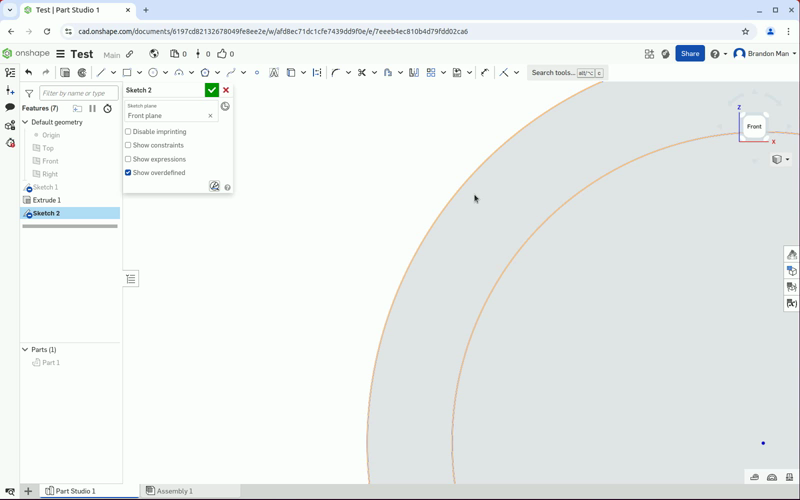
click(474, 194)
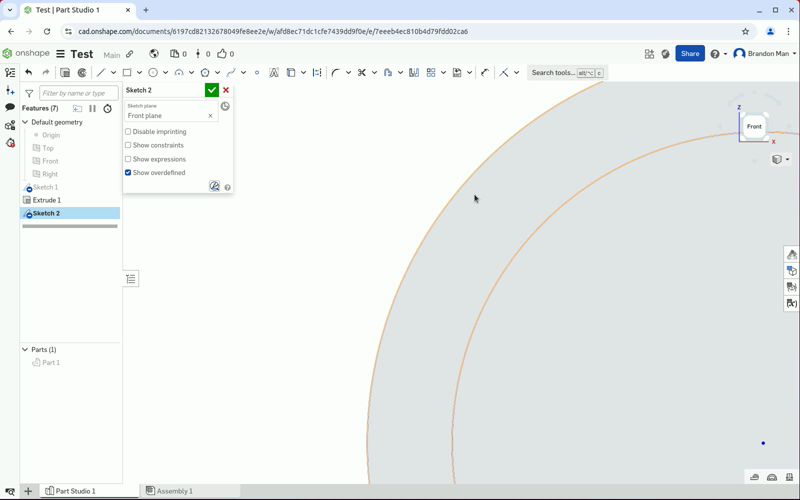
scroll(-6)
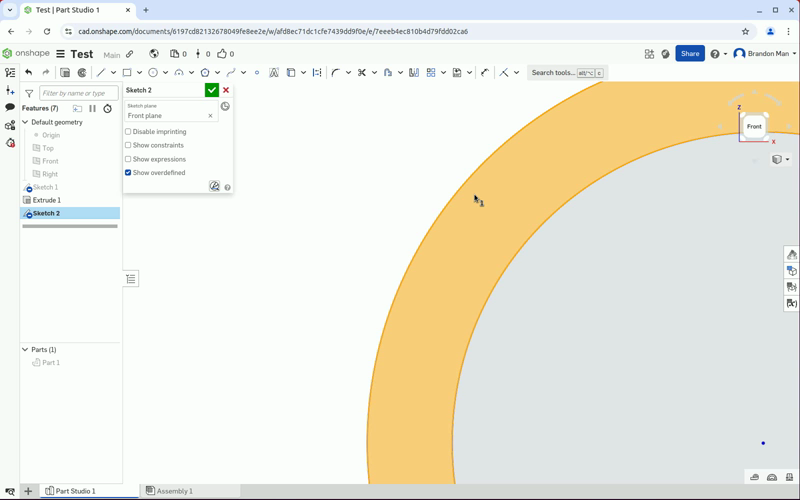
scroll(-6)
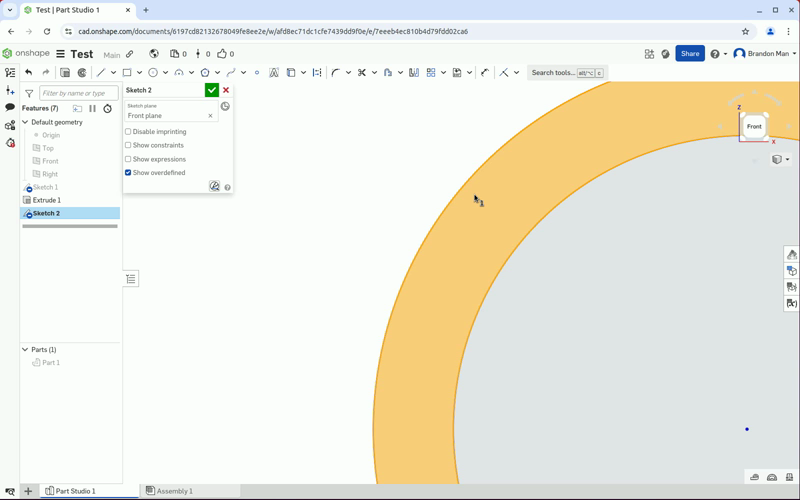
scroll(-6)
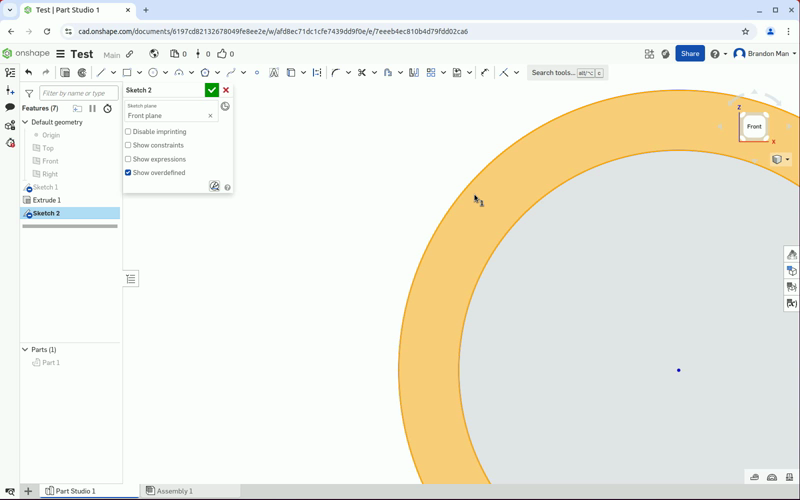
scroll(-6)
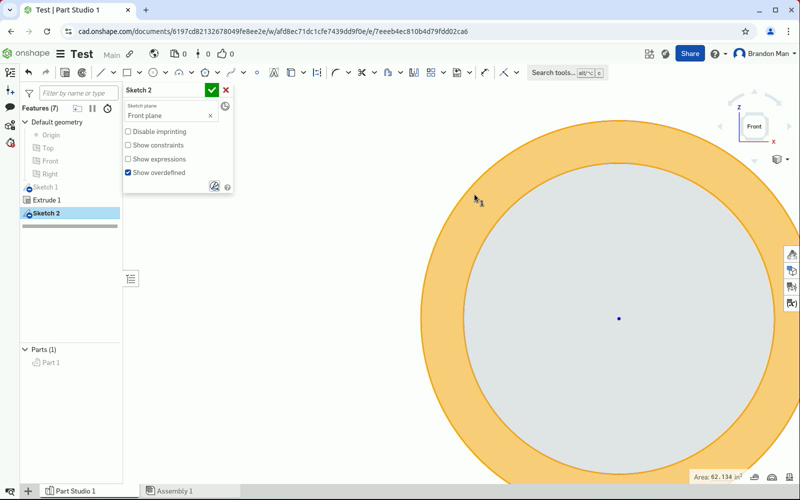
scroll(-6)
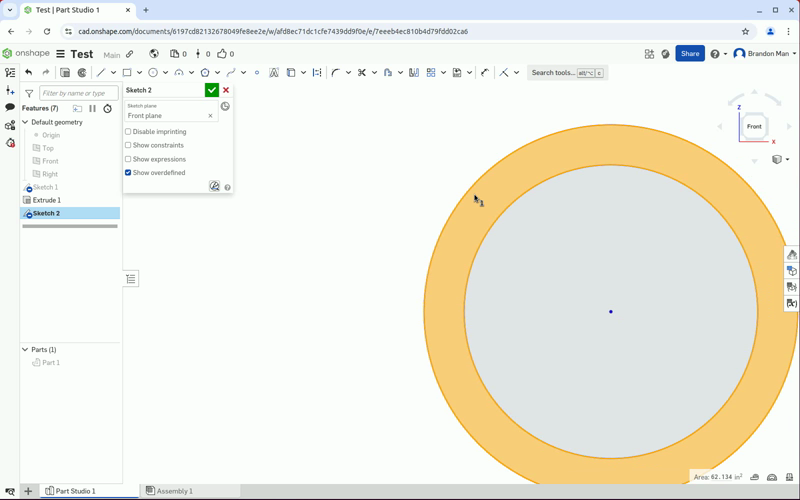
scroll(-6)
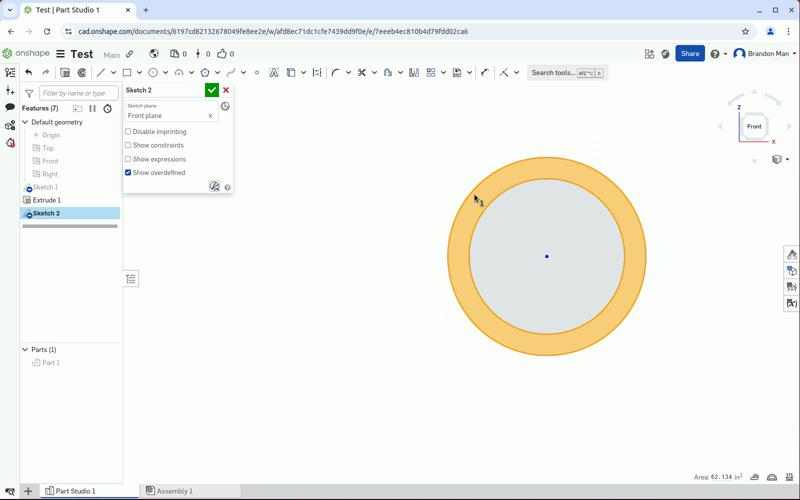
scroll(-6)
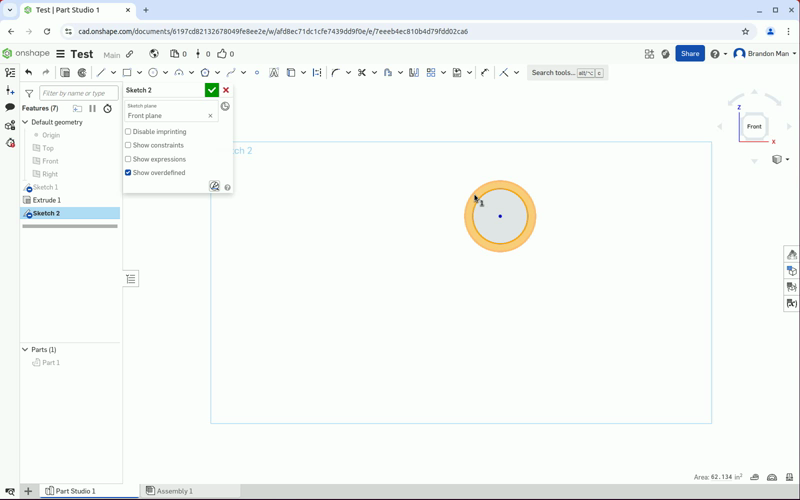
mouse_move(73, 352)
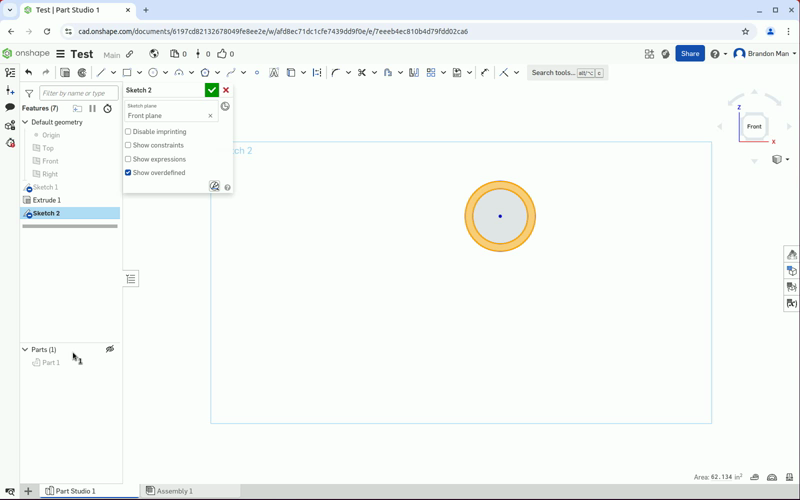
key(shift+y)
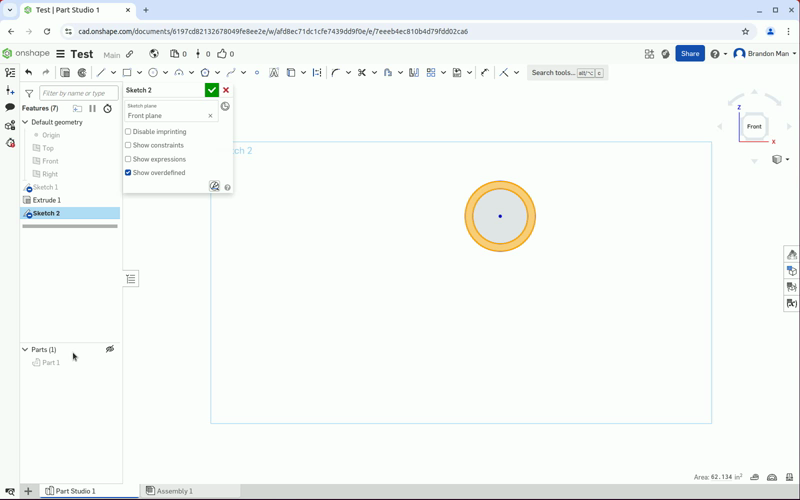
key(shift+e)
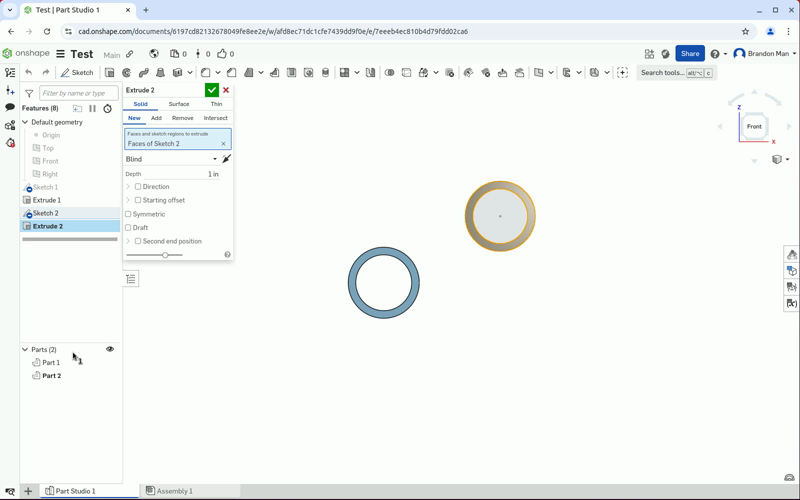
mouse_move(143, 106)
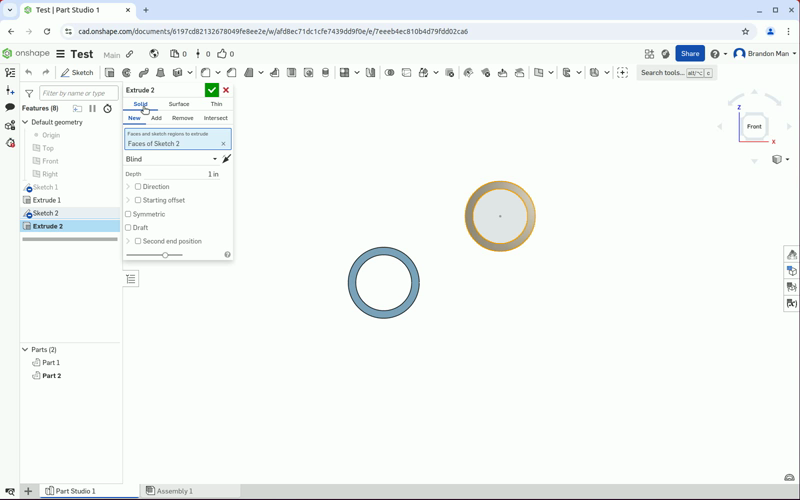
click(143, 106)
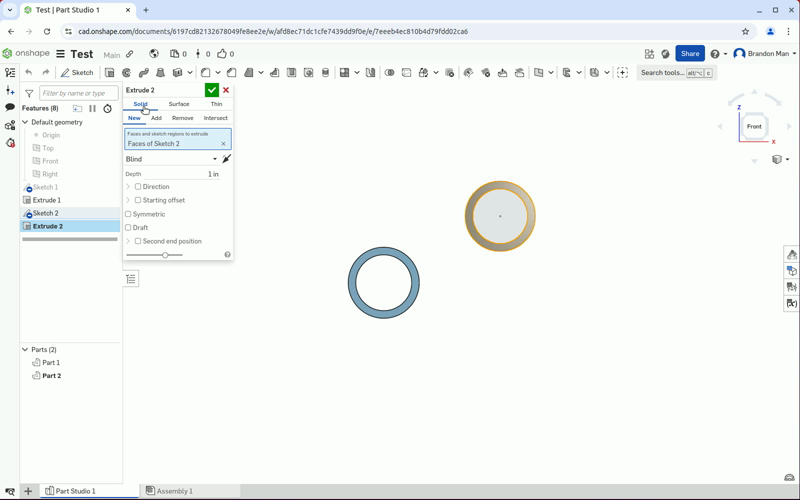
mouse_move(137, 120)
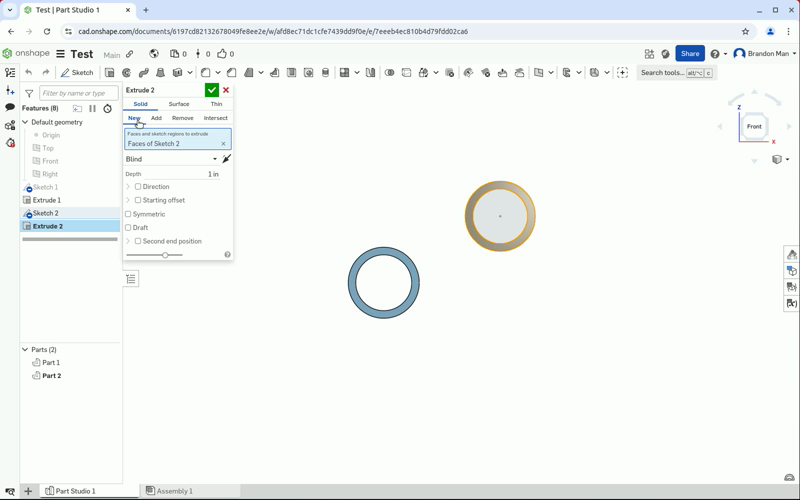
click(137, 120)
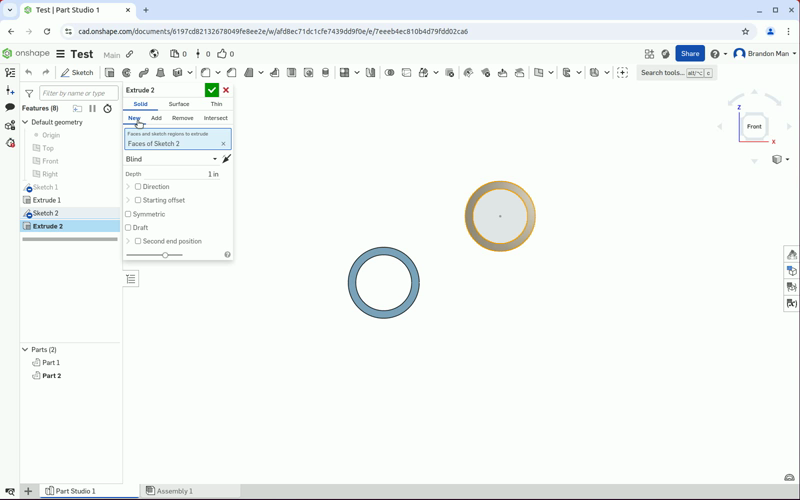
key(tab, 4)
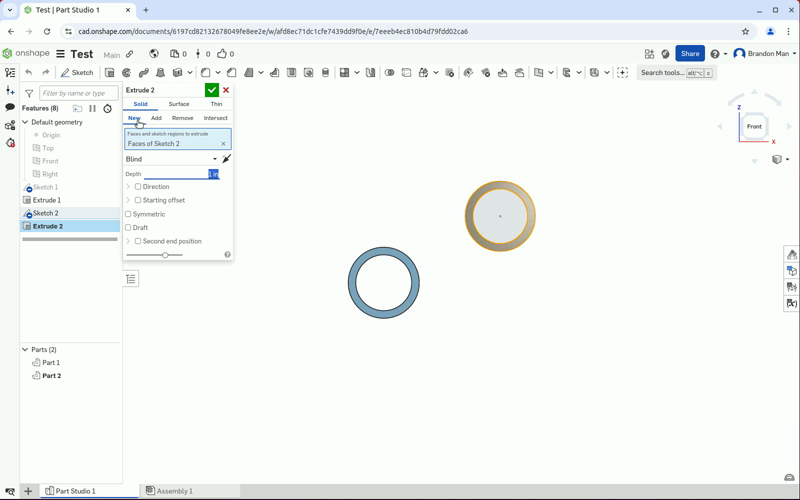
text(3.129)
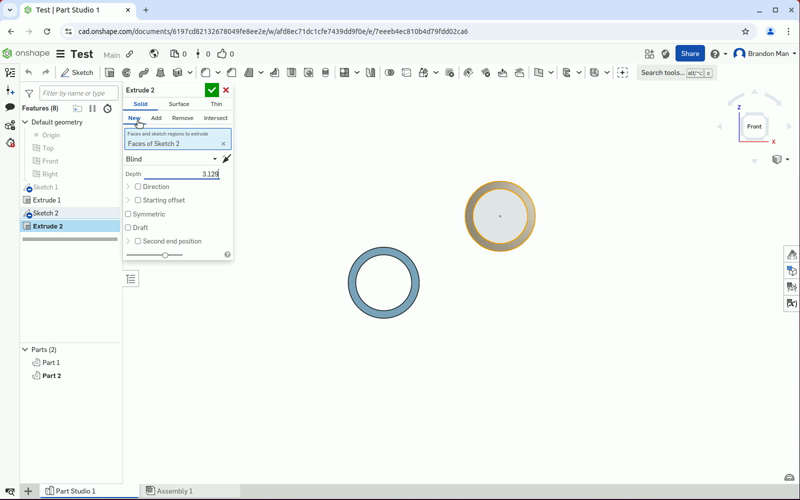
key(enter)
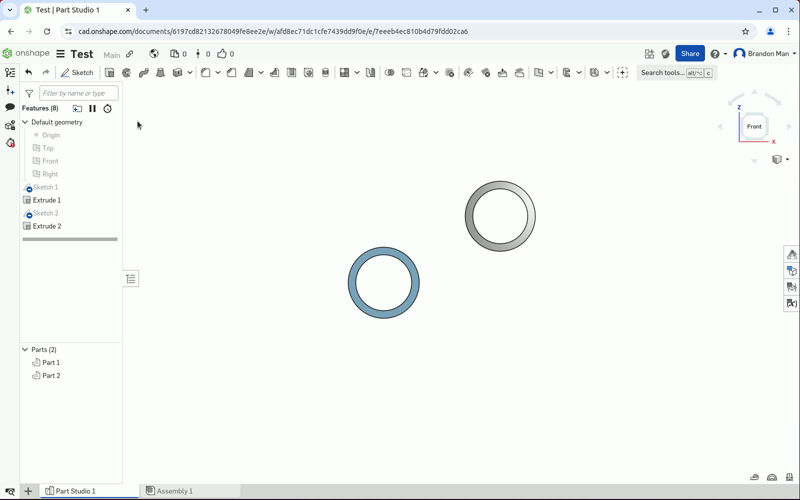
key(shift+h)
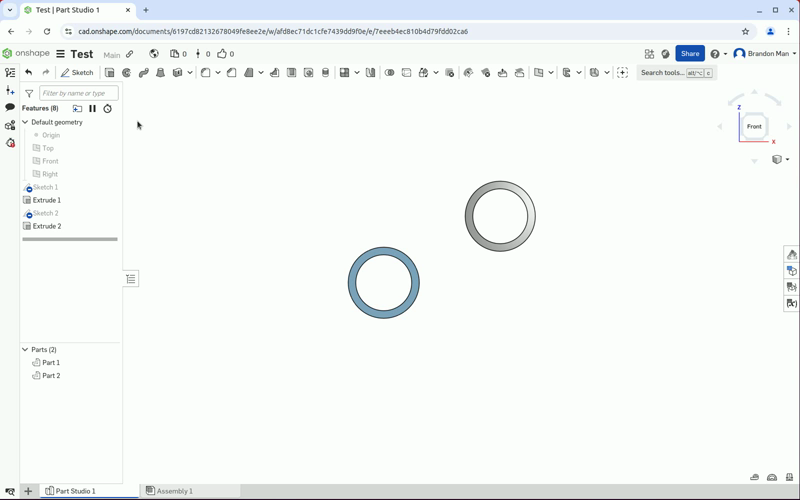
key(shift+h)
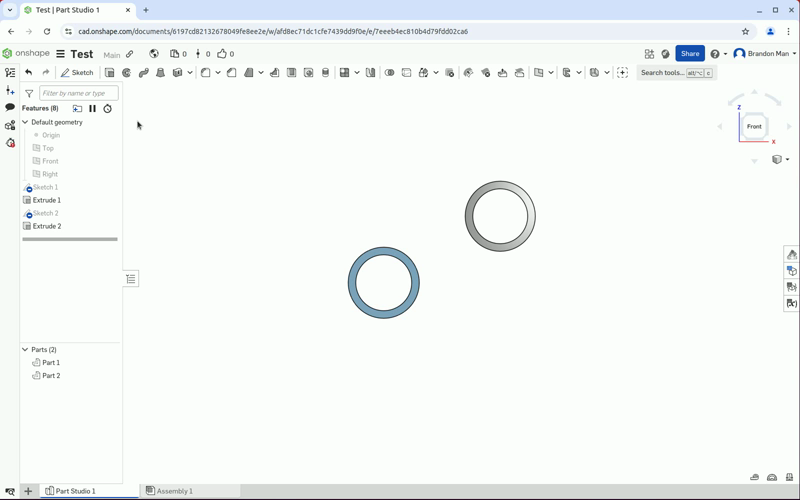
mouse_move(73, 189)
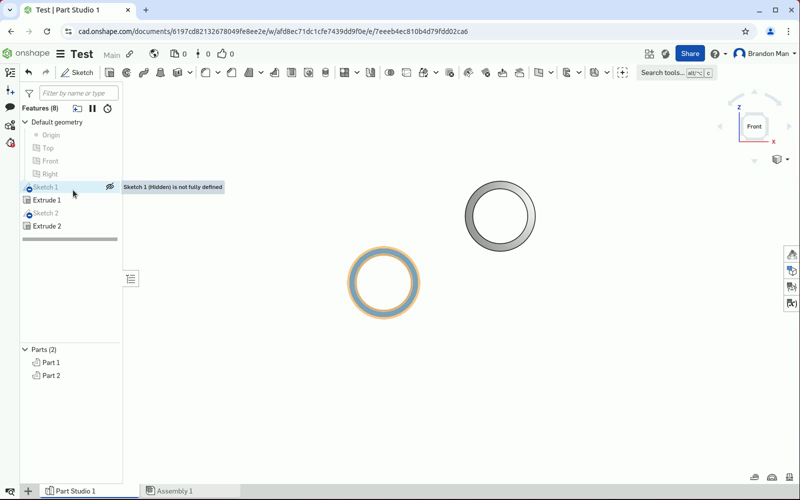
click(73, 189)
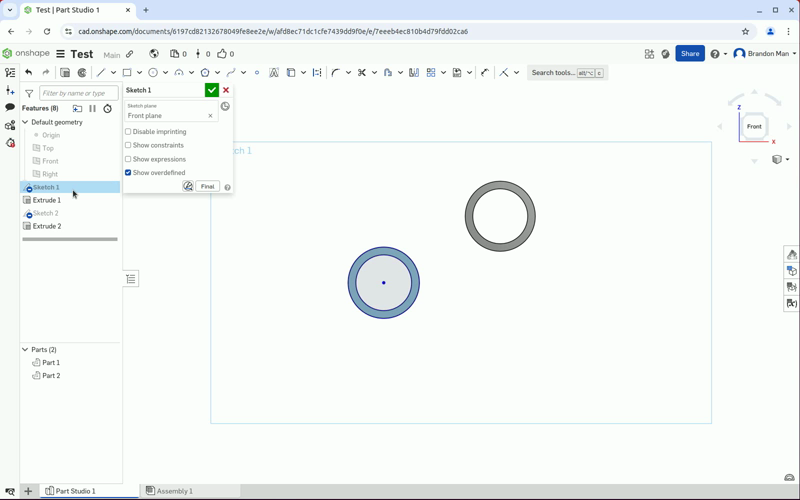
mouse_move(229, 92)
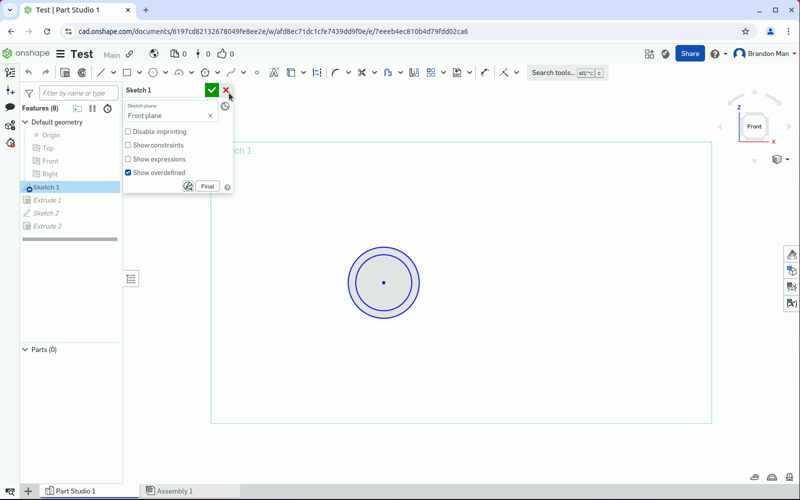
click(229, 92)
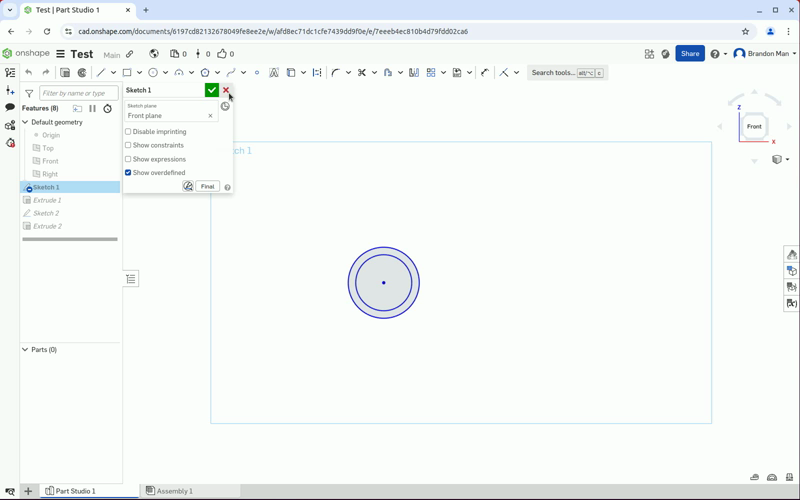
key(shift+s)
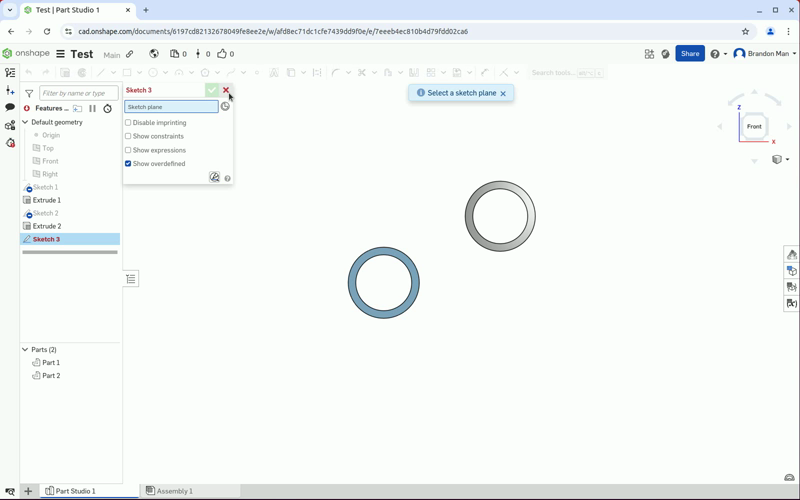
mouse_move(73, 163)
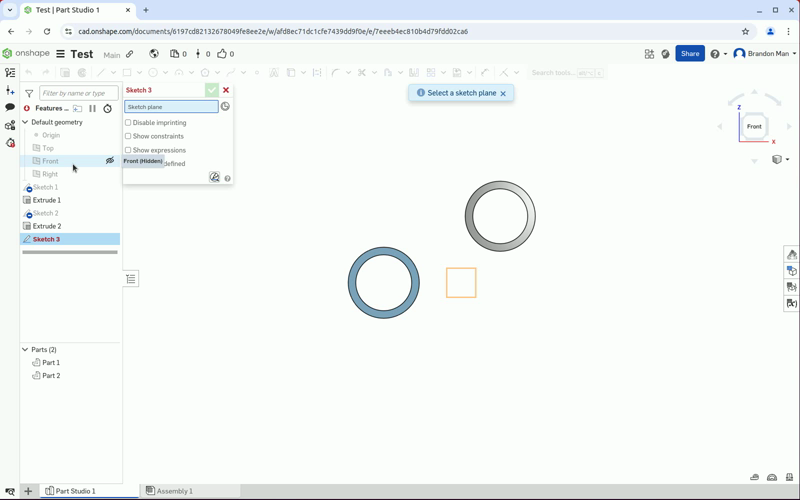
click(73, 163)
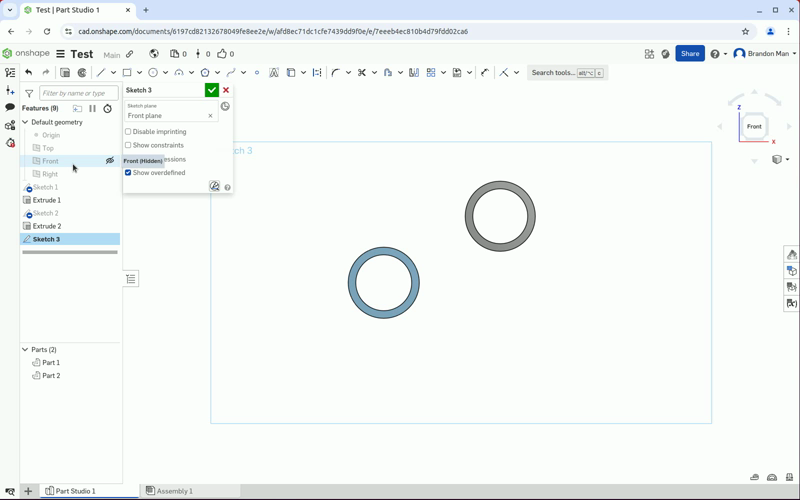
mouse_move(73, 352)
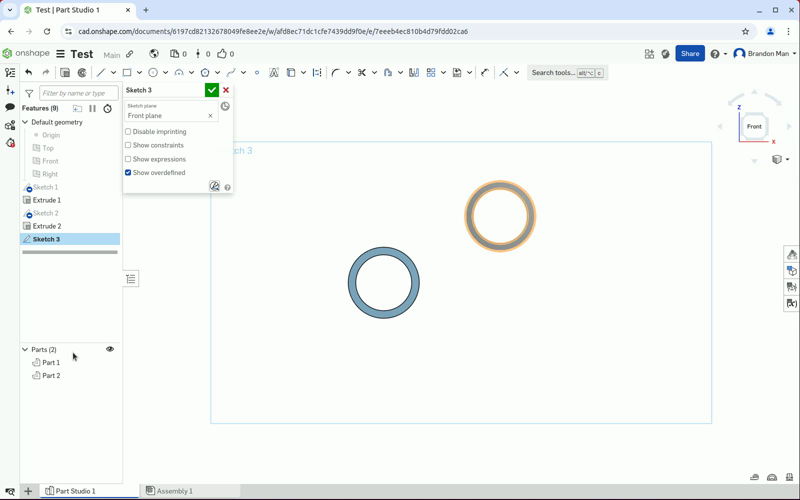
key(y)
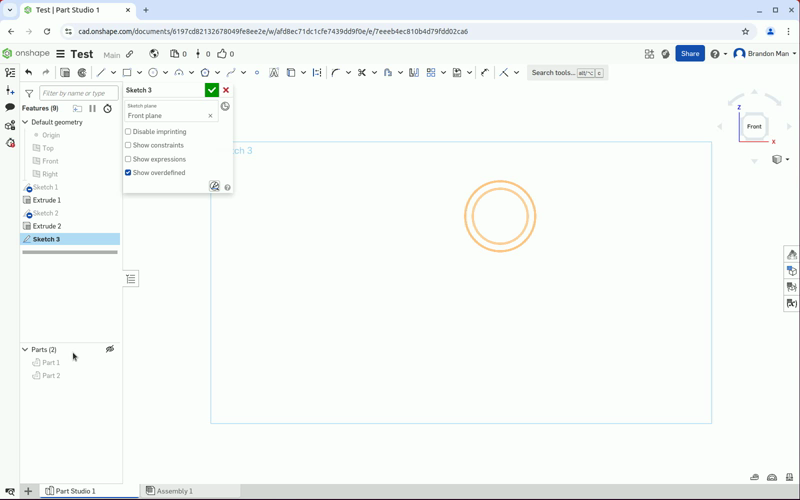
key(c)
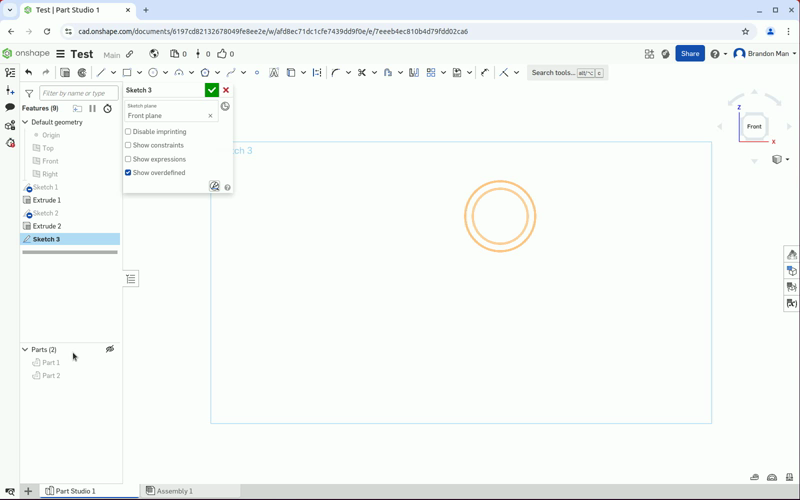
key_down(shift)
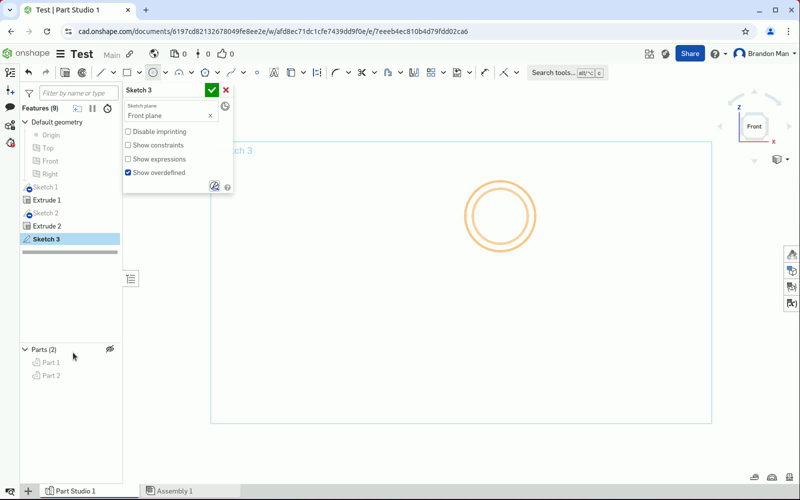
mouse_move(500, 349)
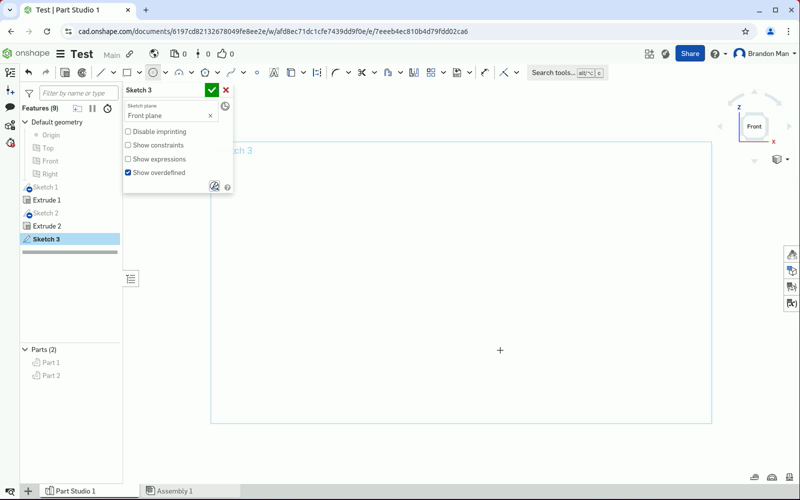
click(500, 349)
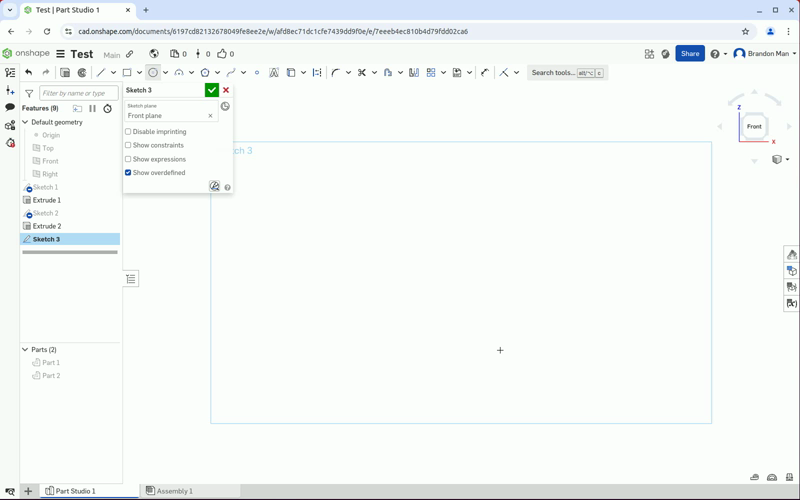
key_up(shift)
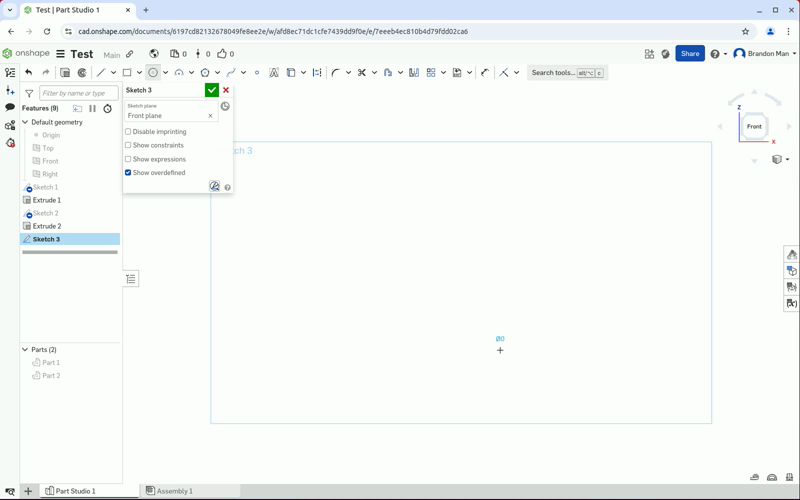
mouse_move(535, 349)
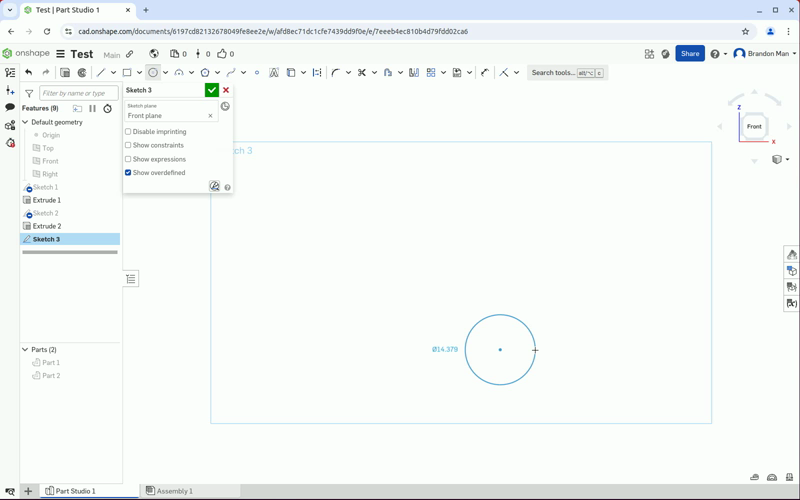
click(535, 349)
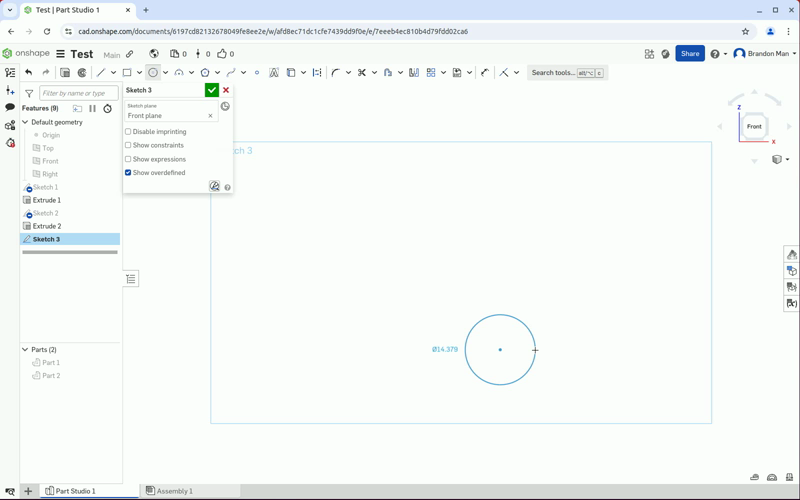
key(esc)
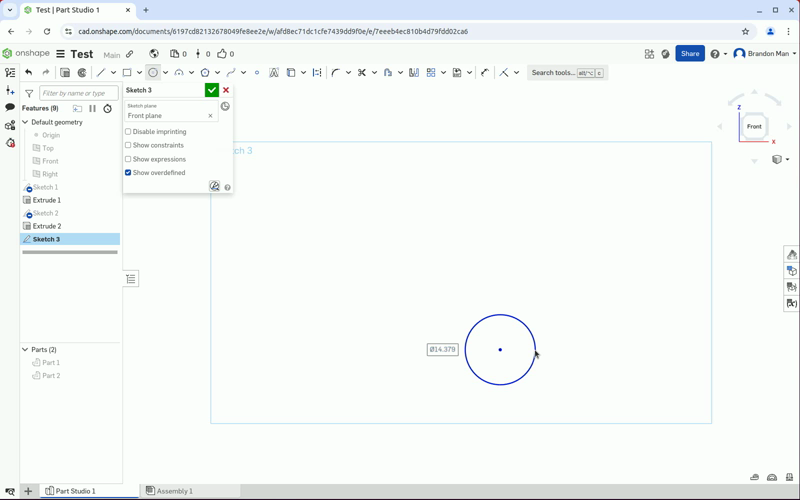
key(c)
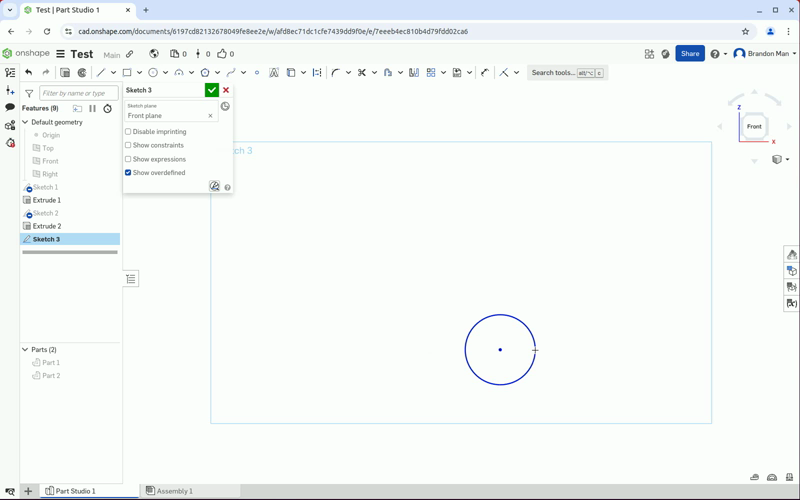
key_down(shift)
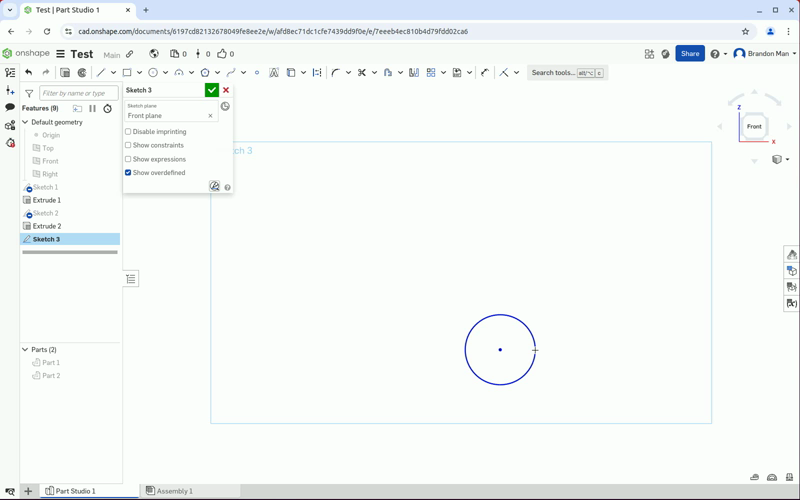
mouse_move(500, 349)
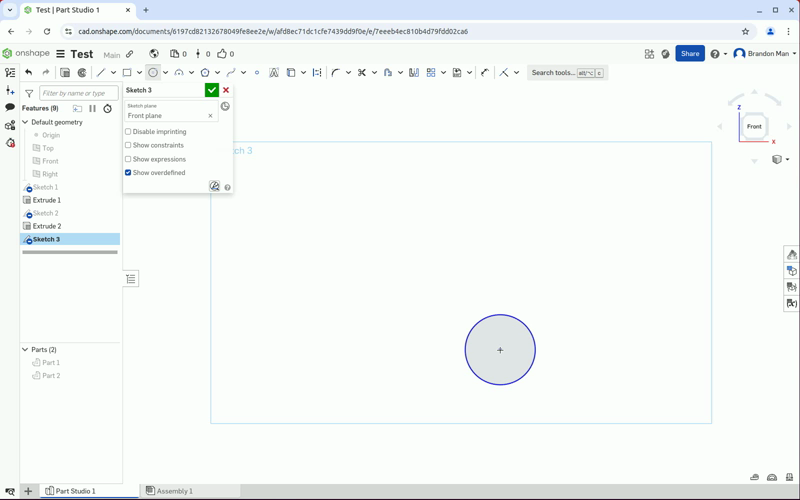
click(500, 349)
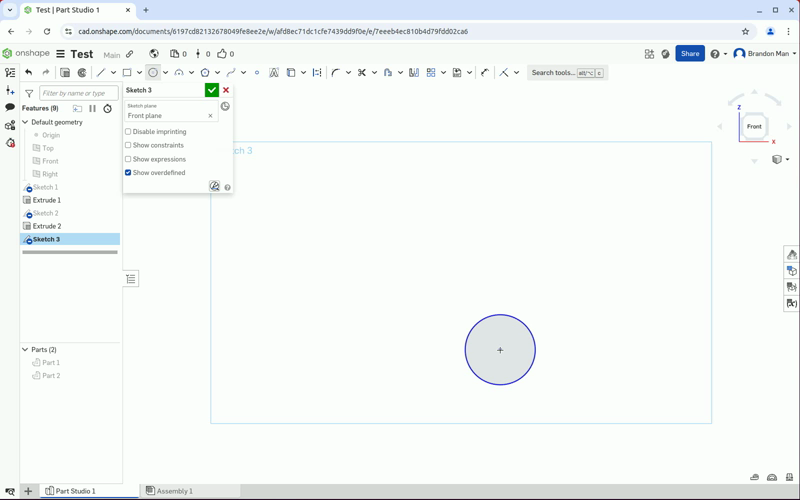
key_up(shift)
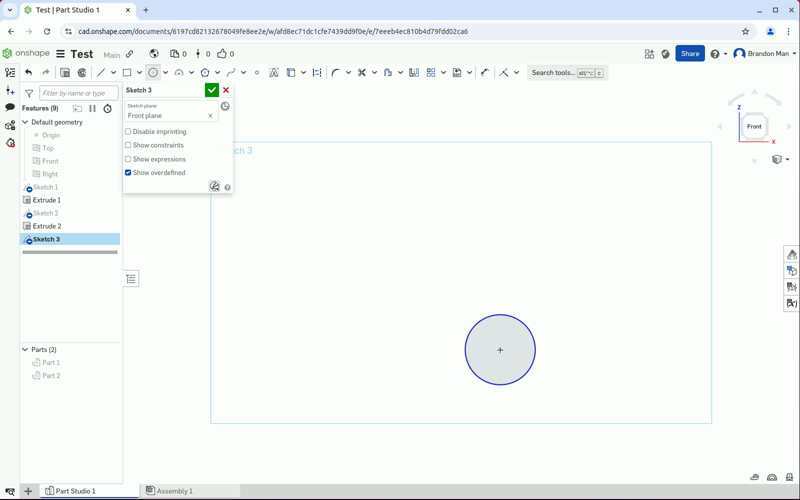
mouse_move(527, 349)
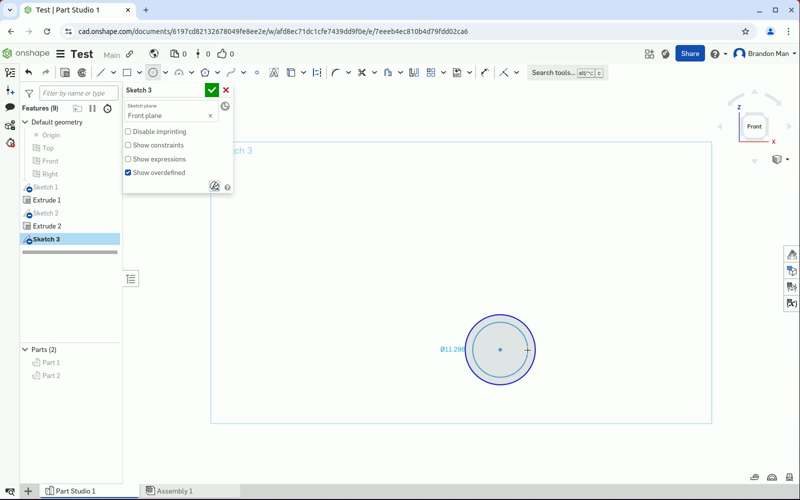
click(527, 349)
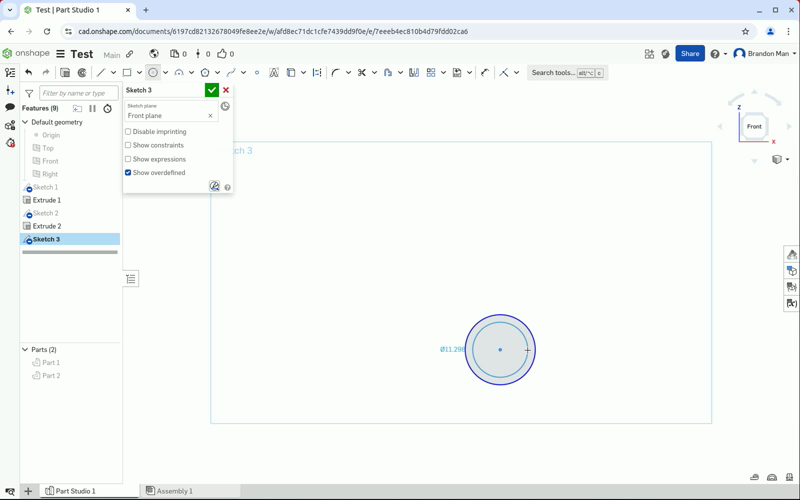
key(esc)
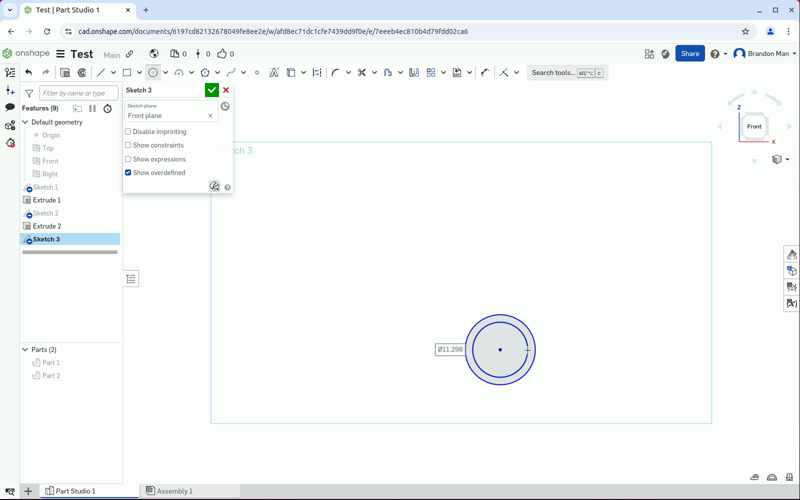
mouse_move(504, 320)
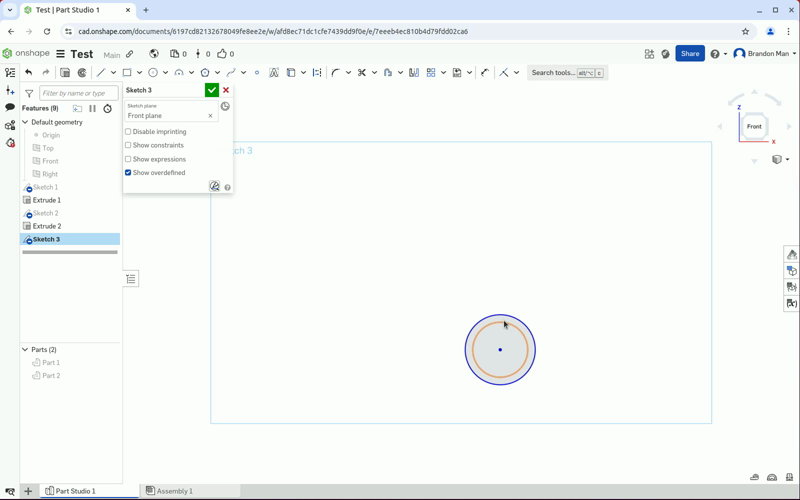
scroll(6)
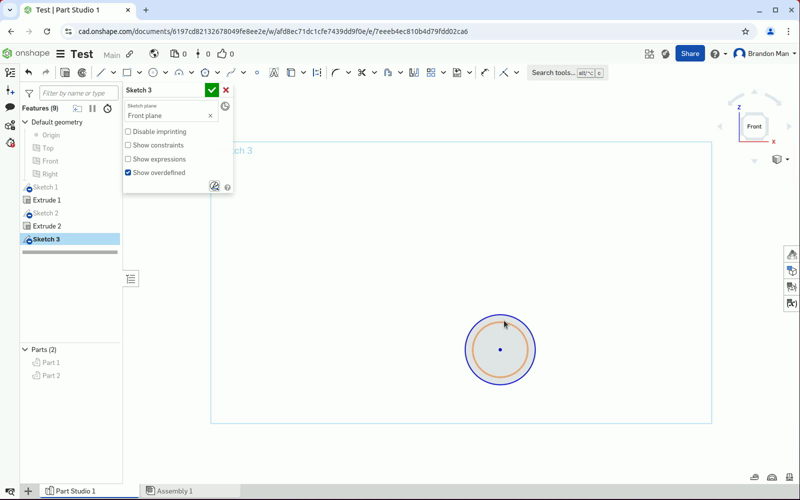
scroll(6)
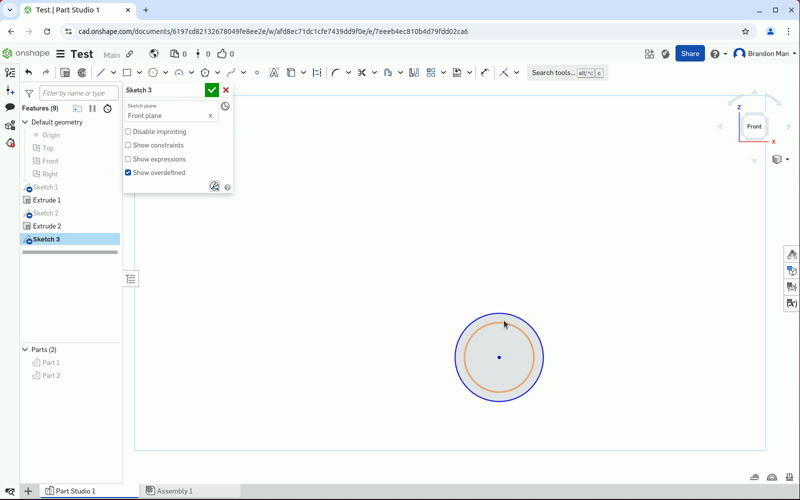
scroll(6)
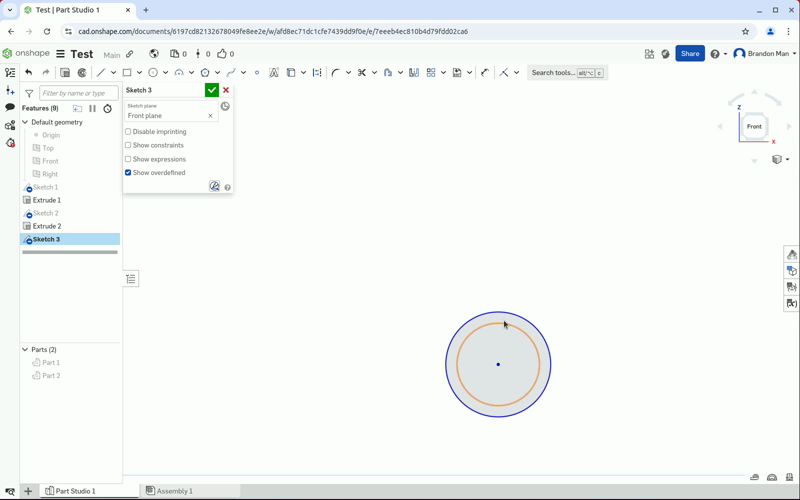
scroll(6)
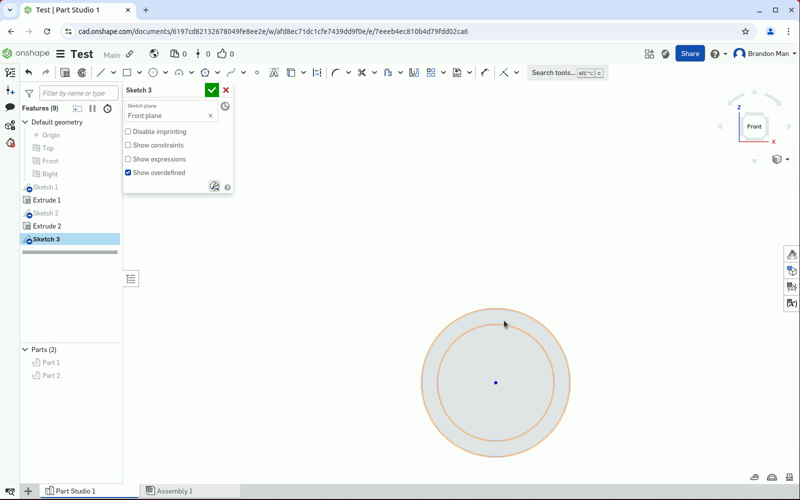
scroll(6)
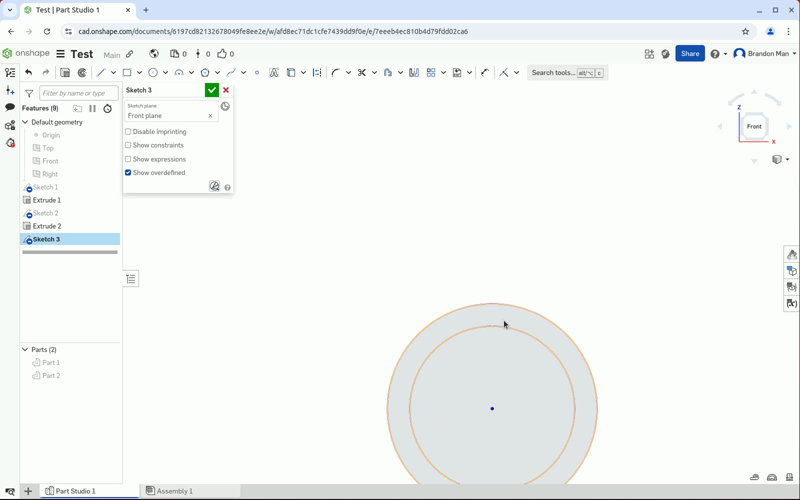
scroll(6)
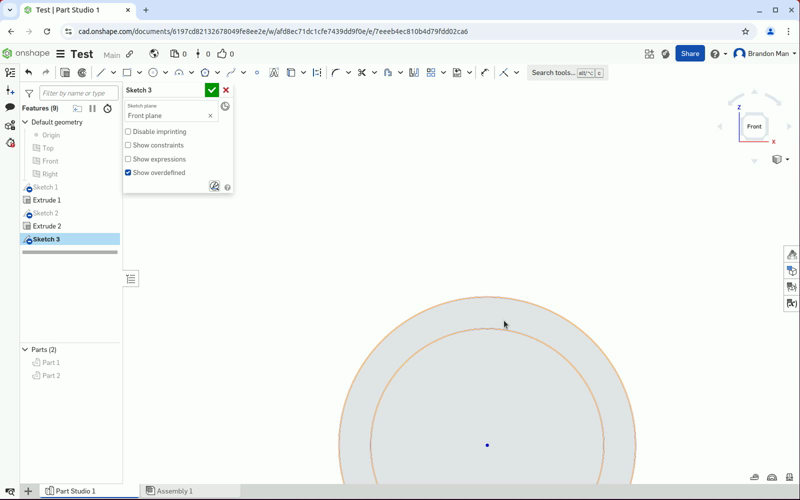
scroll(6)
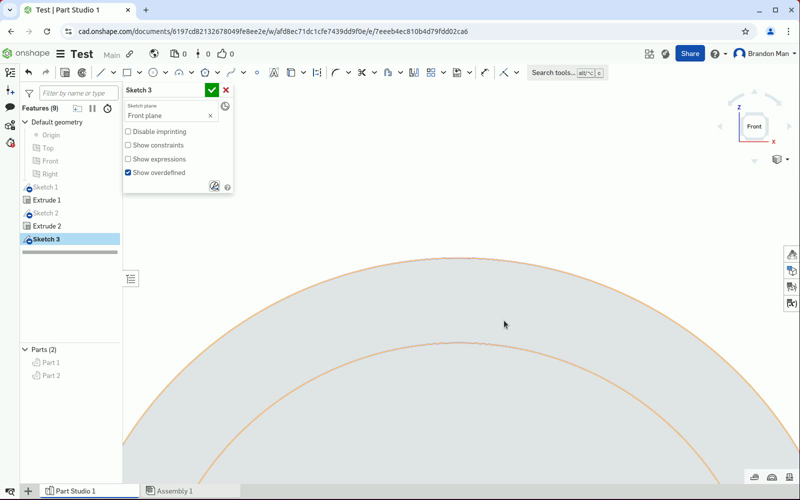
click(504, 320)
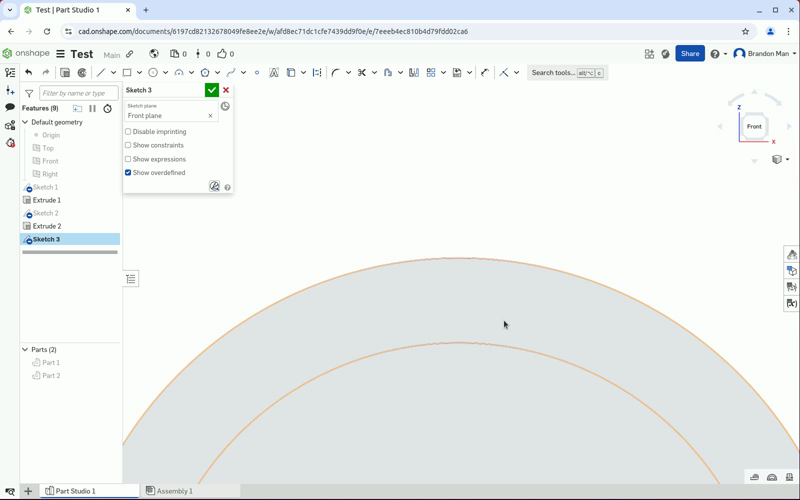
scroll(-6)
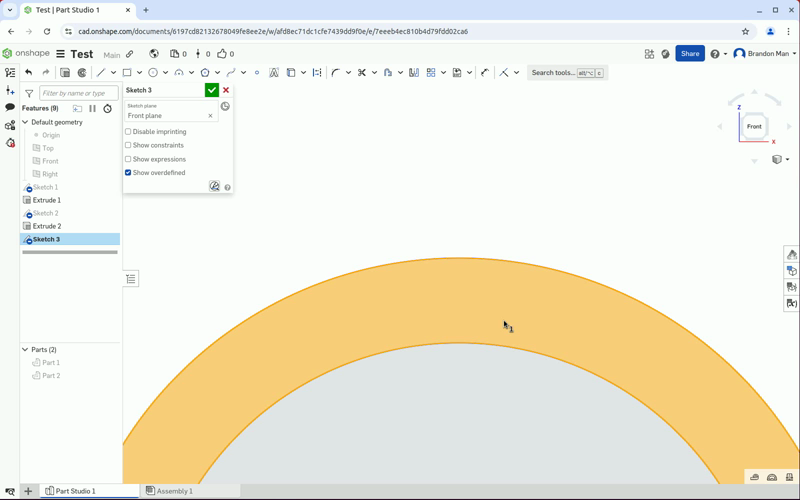
scroll(-6)
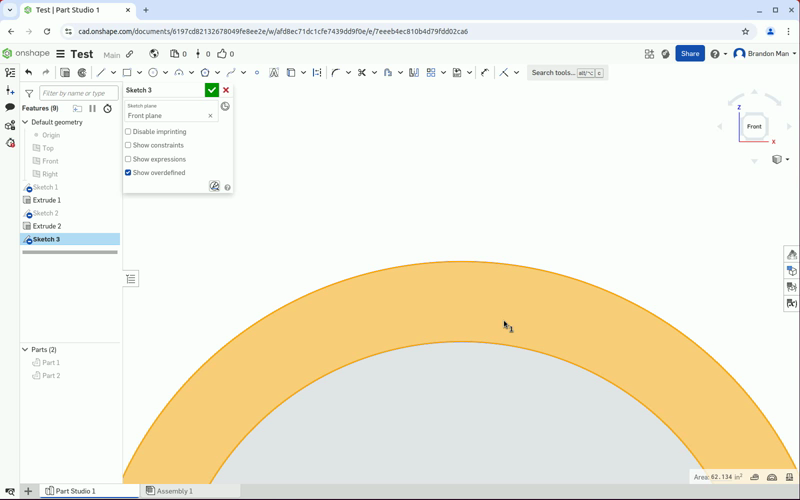
scroll(-6)
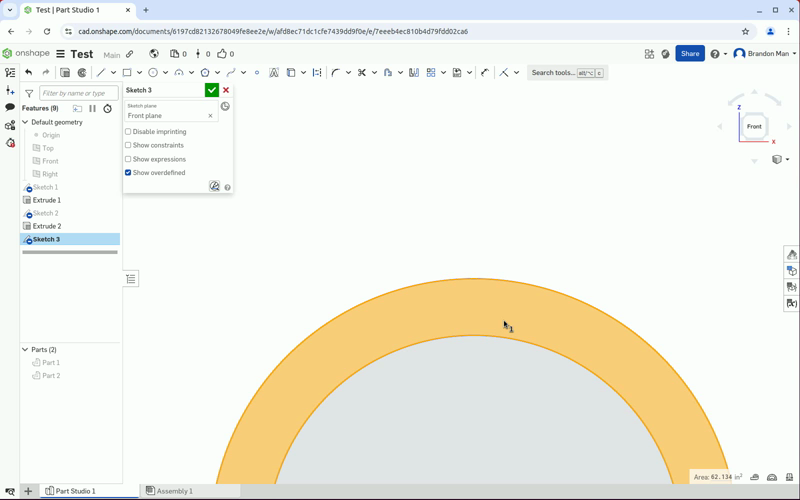
scroll(-6)
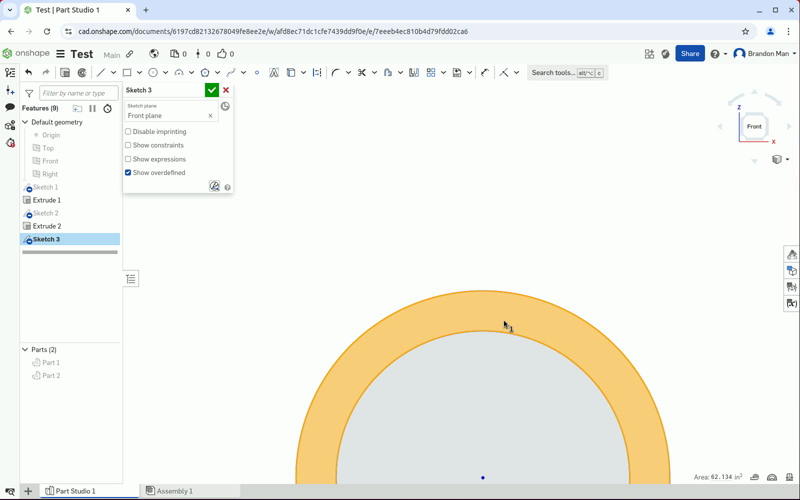
scroll(-6)
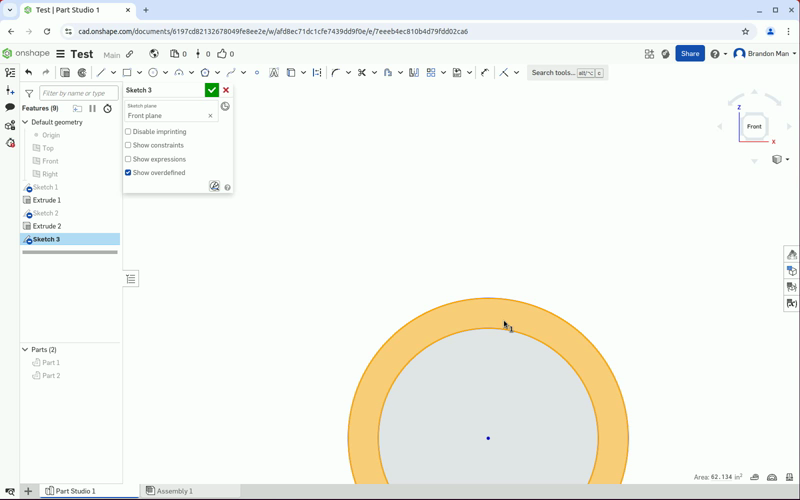
scroll(-6)
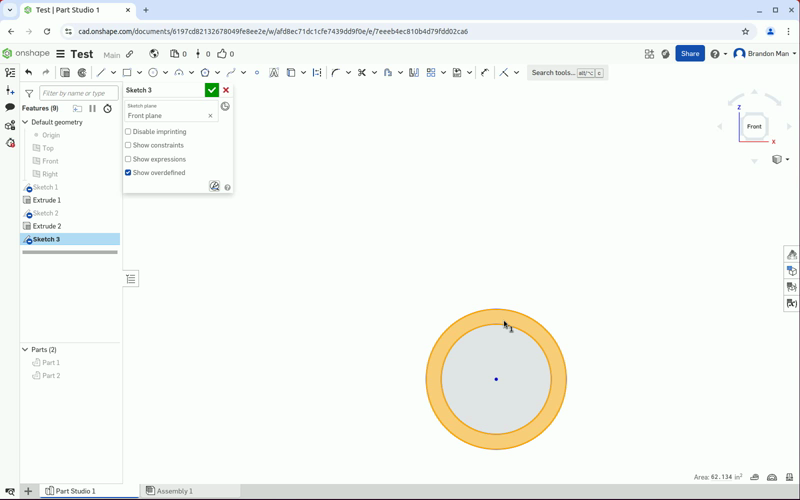
scroll(-6)
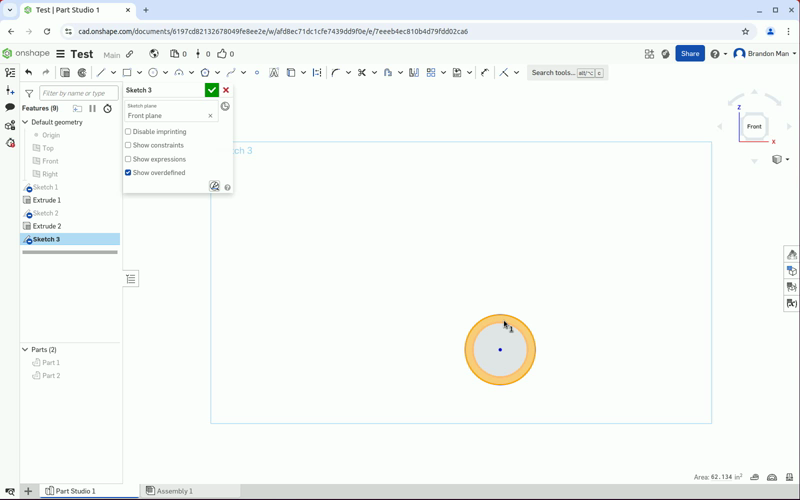
mouse_move(73, 352)
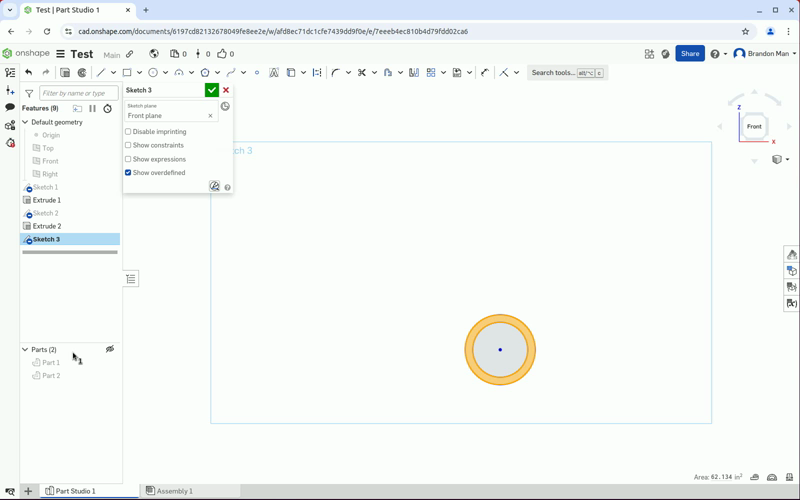
key(shift+y)
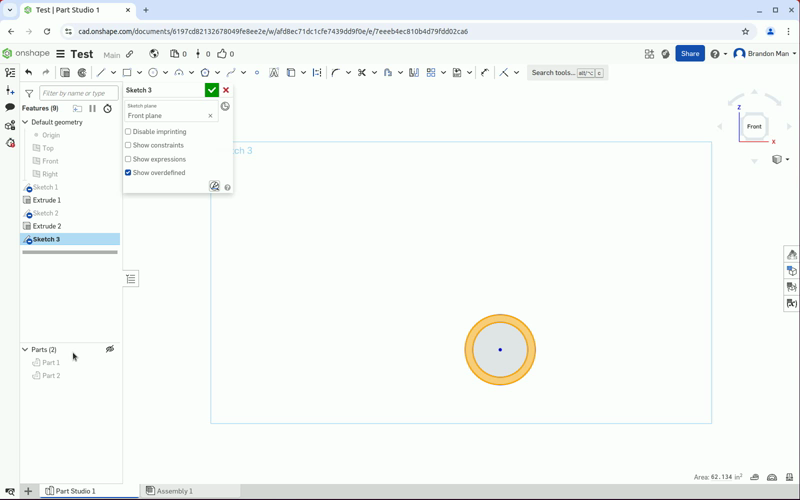
key(shift+e)
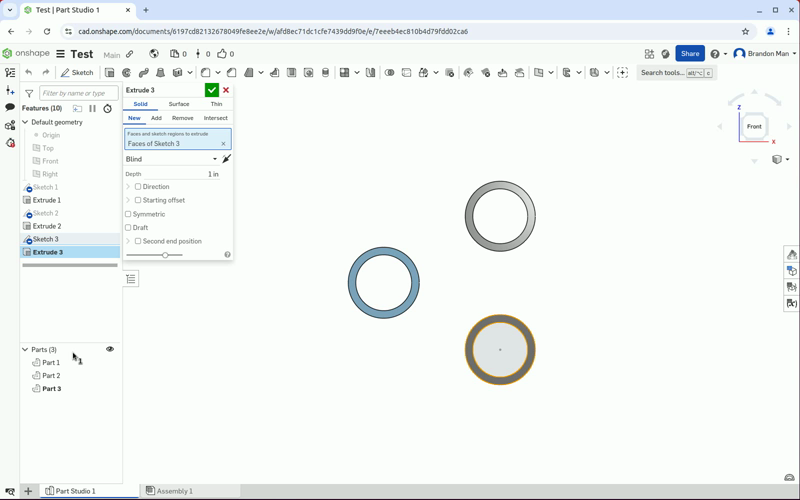
mouse_move(143, 106)
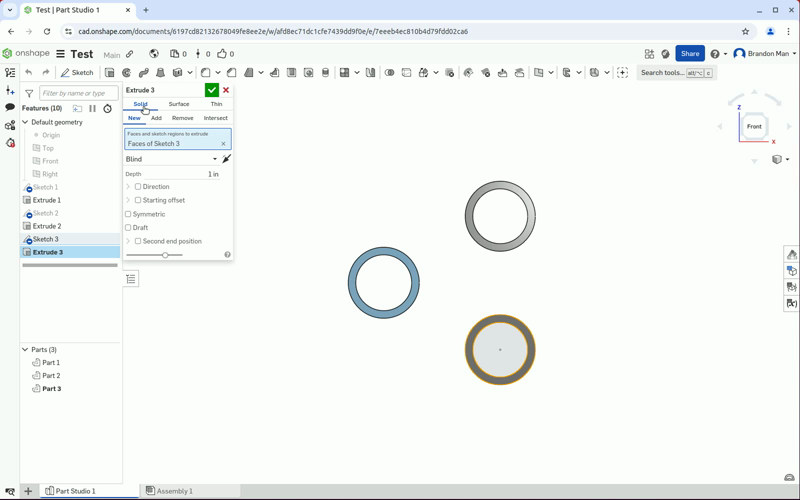
click(143, 106)
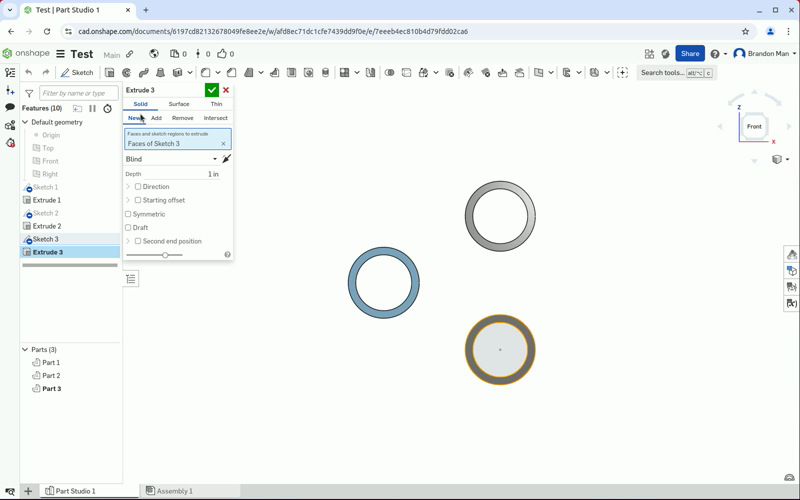
mouse_move(137, 120)
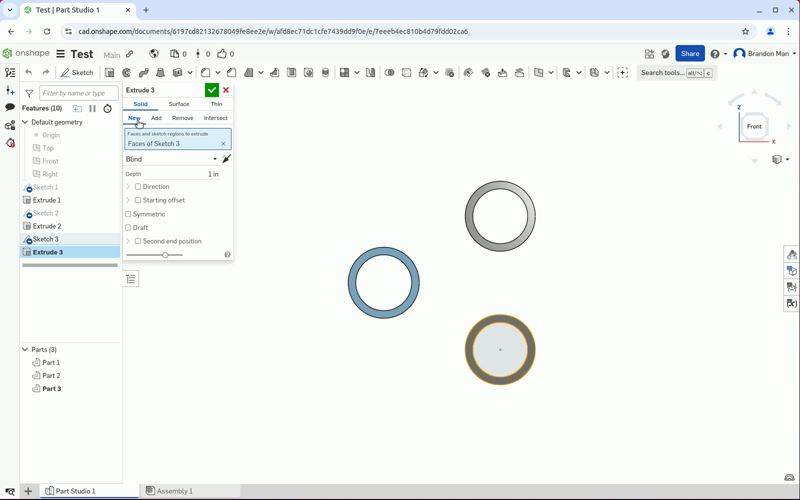
click(137, 120)
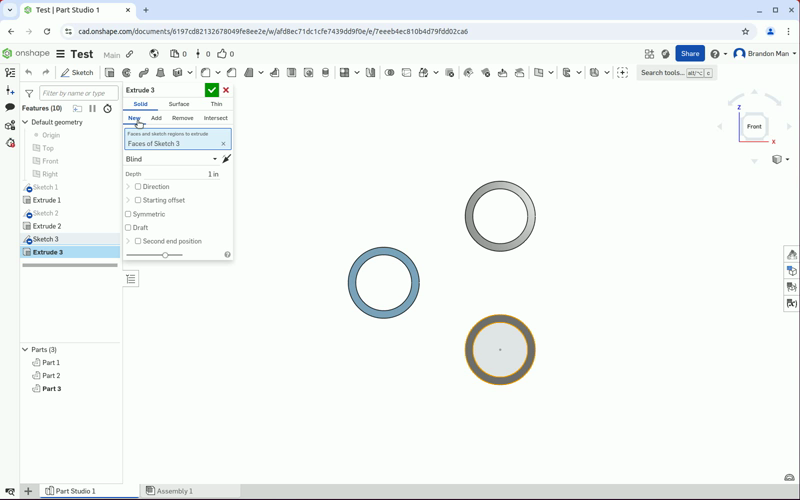
key(tab, 4)
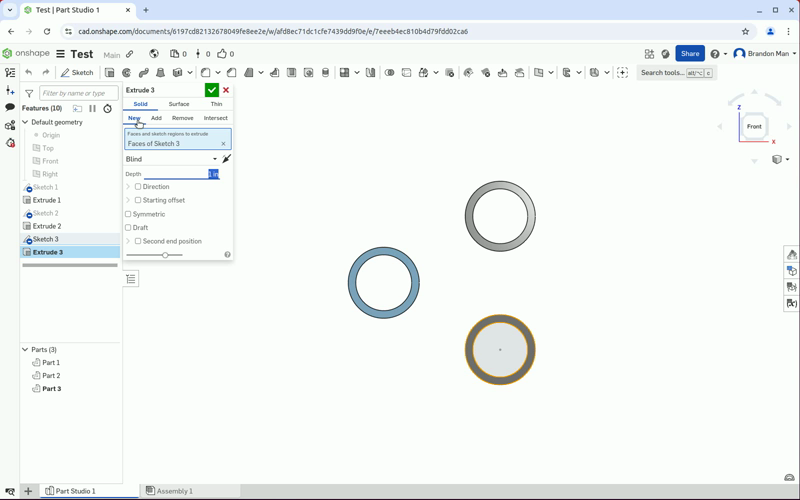
text(3.129)
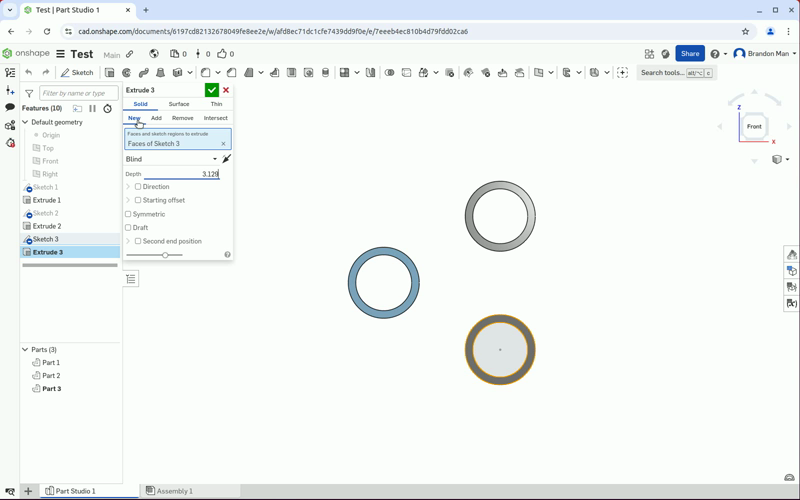
key(enter)
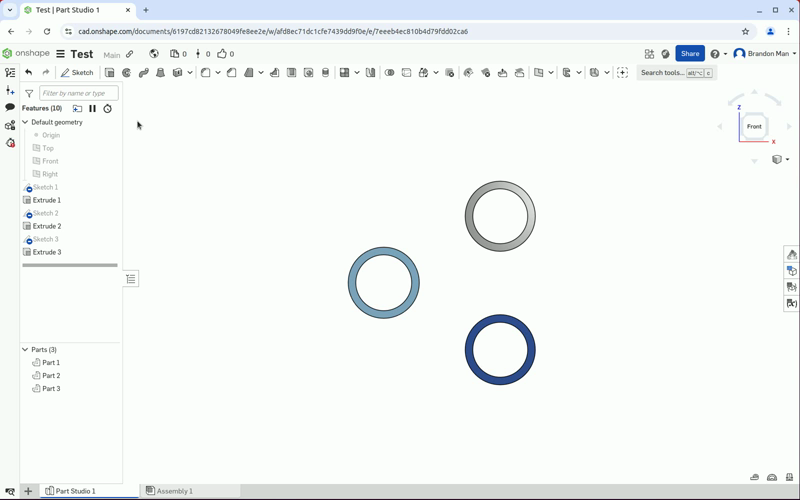
key(shift+h)
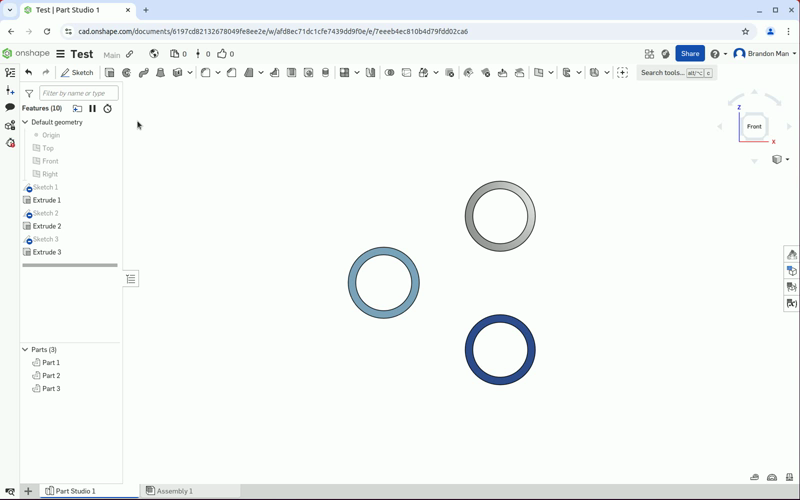
key(shift+h)
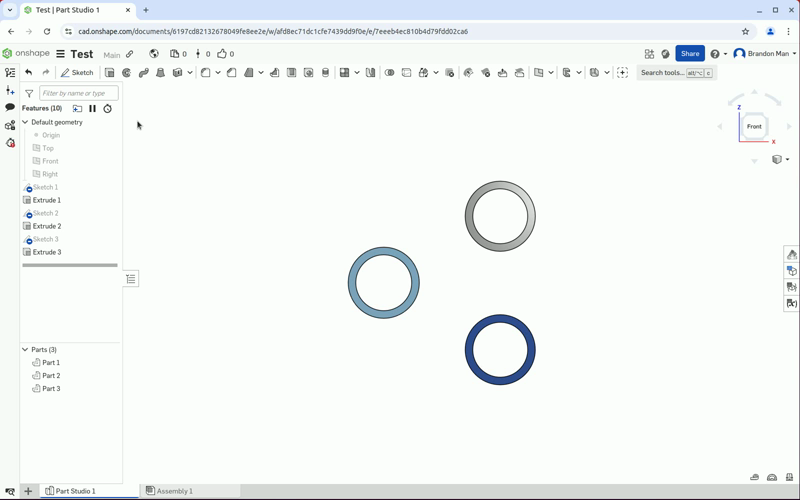
mouse_move(73, 189)
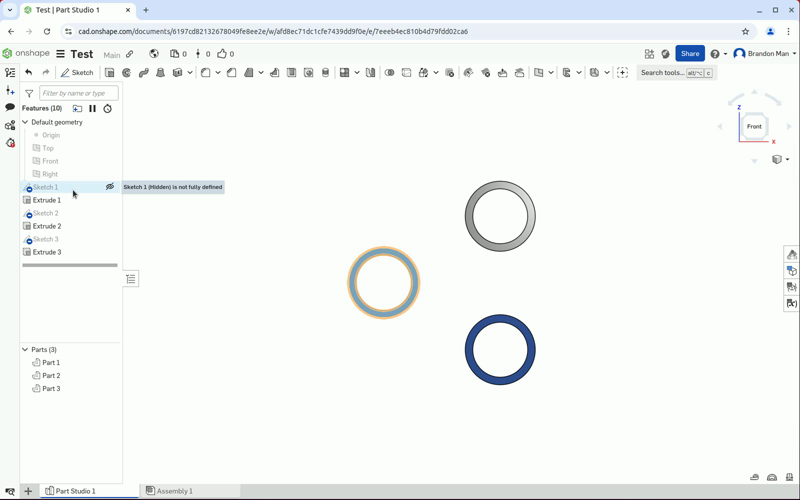
click(73, 189)
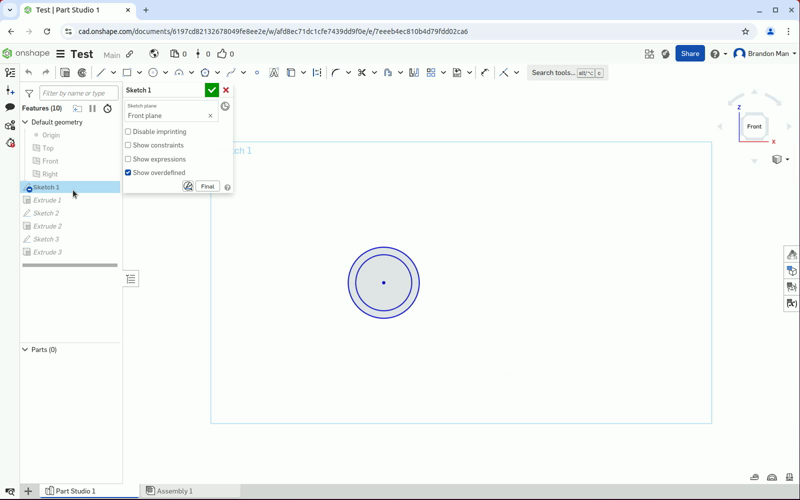
mouse_move(229, 92)
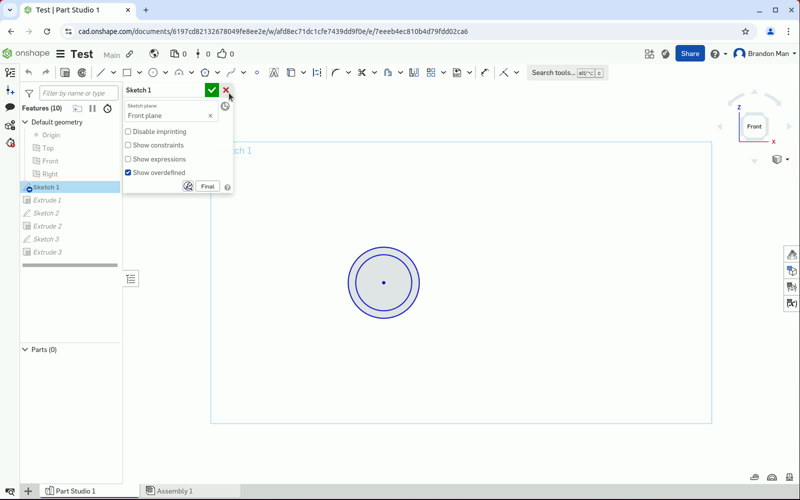
click(229, 92)
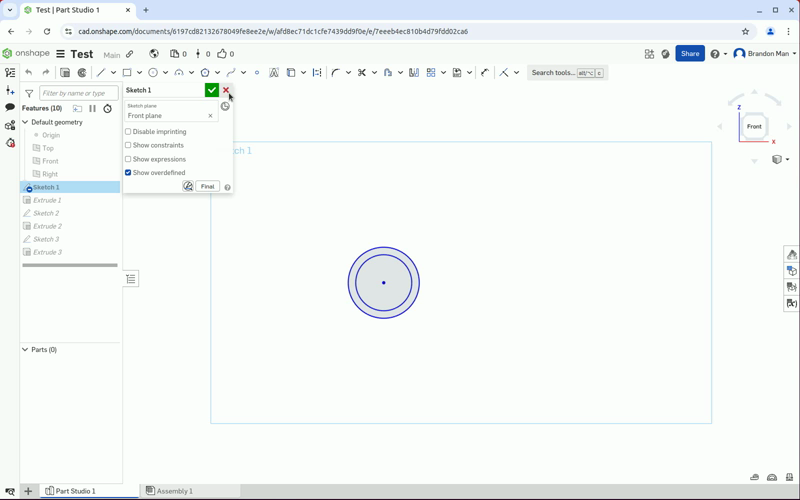
key(shift+s)
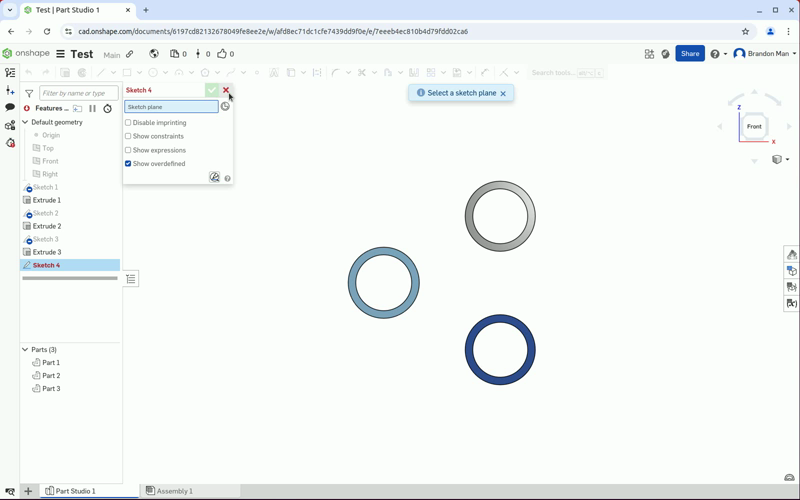
mouse_move(73, 163)
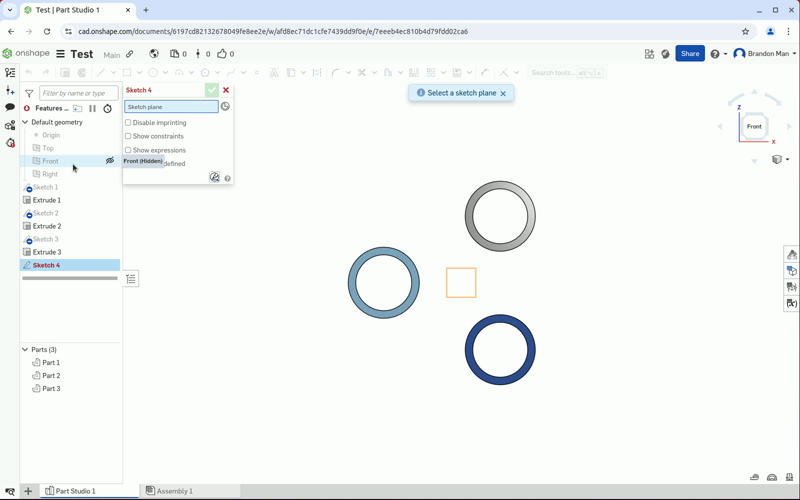
click(73, 163)
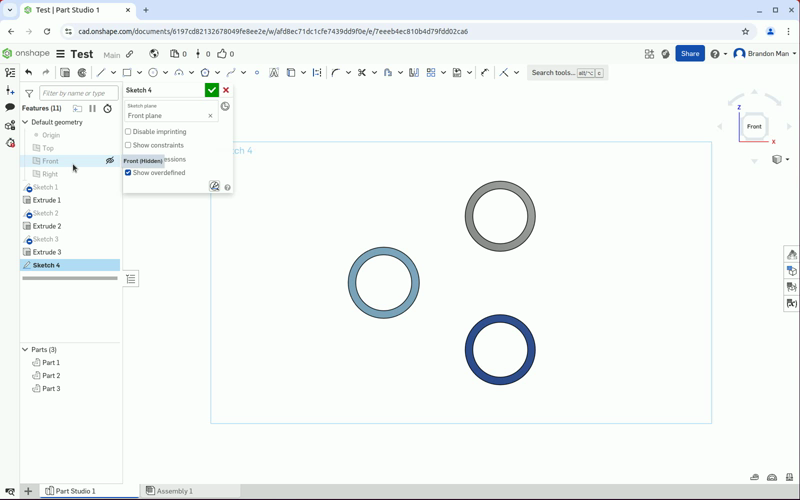
mouse_move(73, 352)
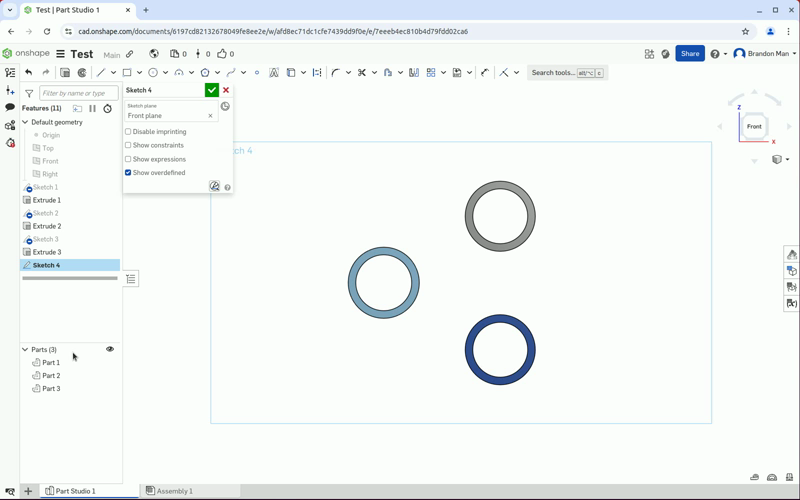
key(y)
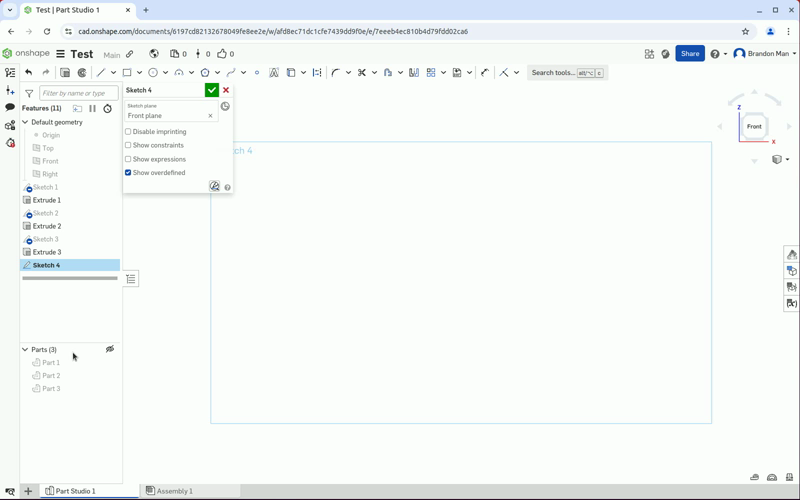
key(c)
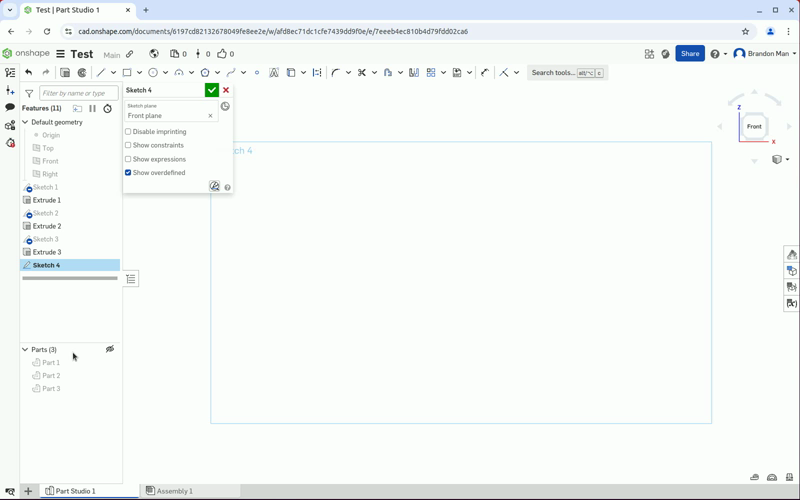
key_down(shift)
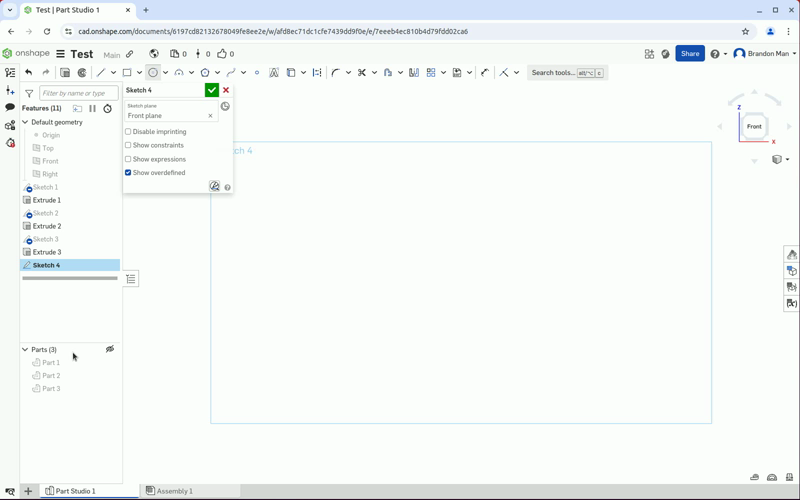
mouse_move(461, 282)
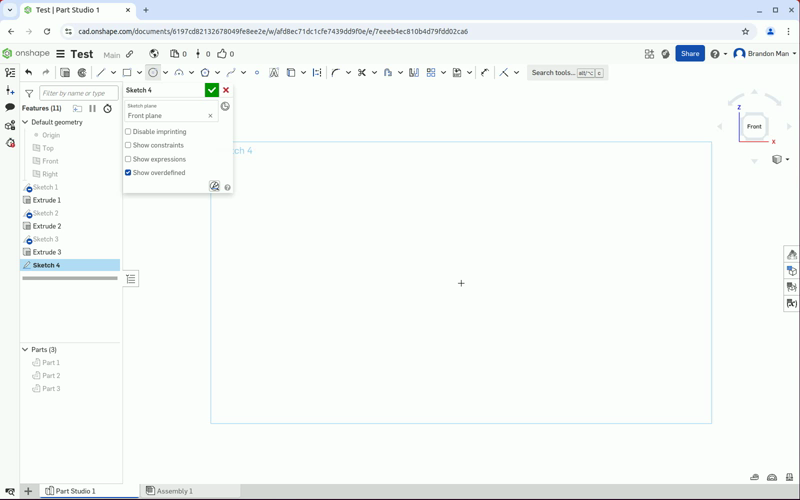
click(461, 282)
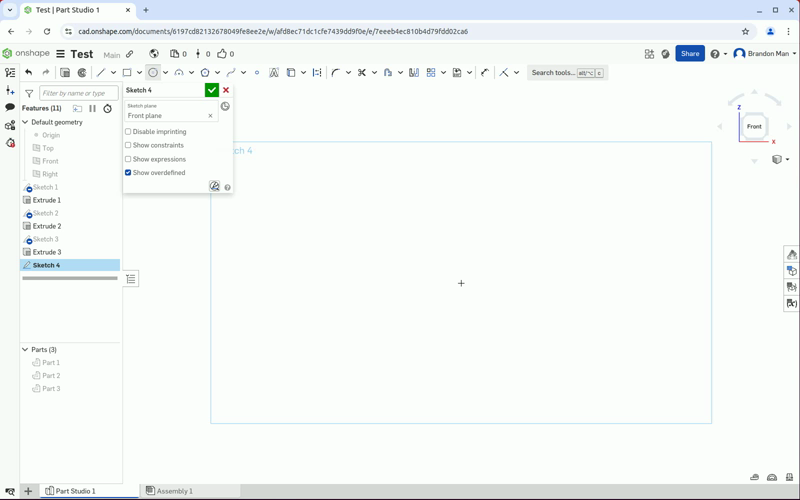
key_up(shift)
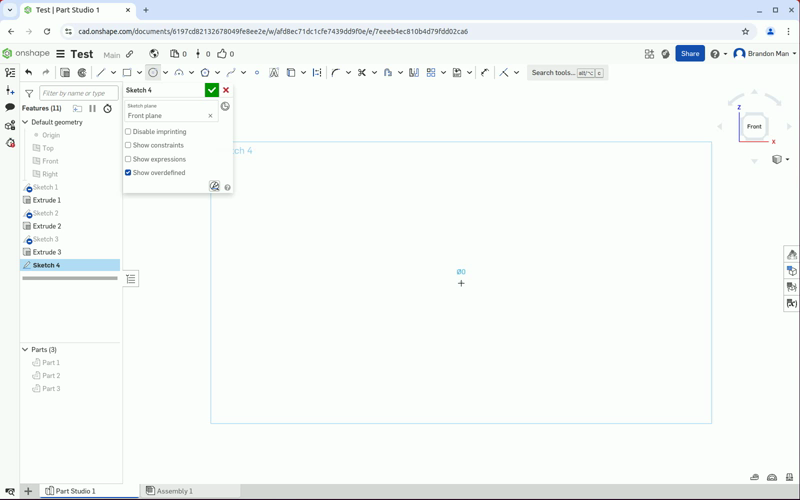
mouse_move(497, 282)
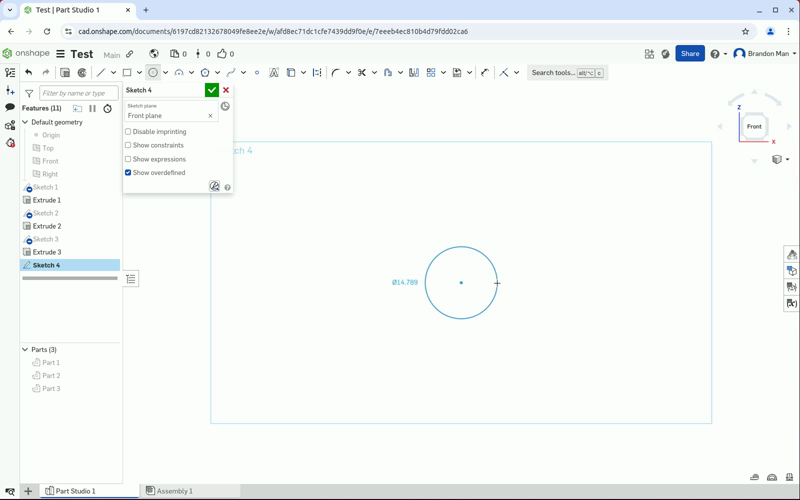
click(497, 282)
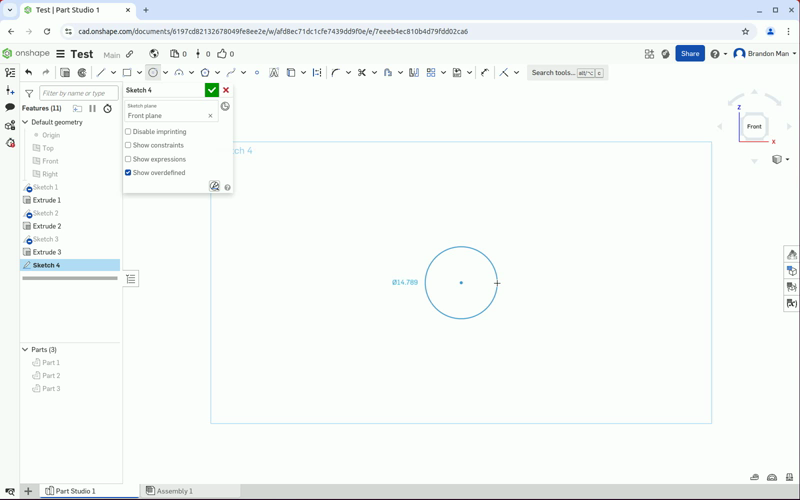
key(esc)
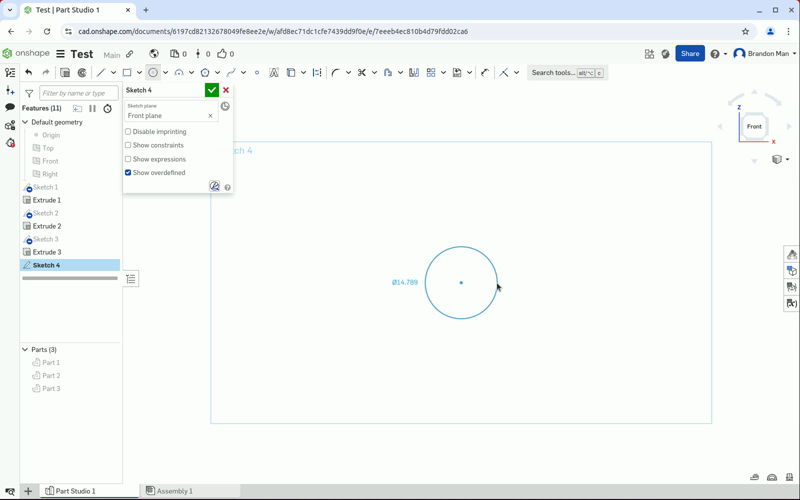
key(c)
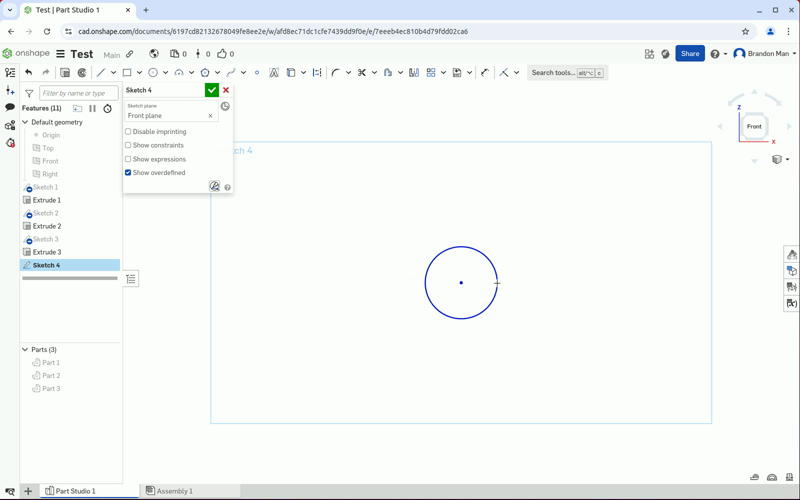
key_down(shift)
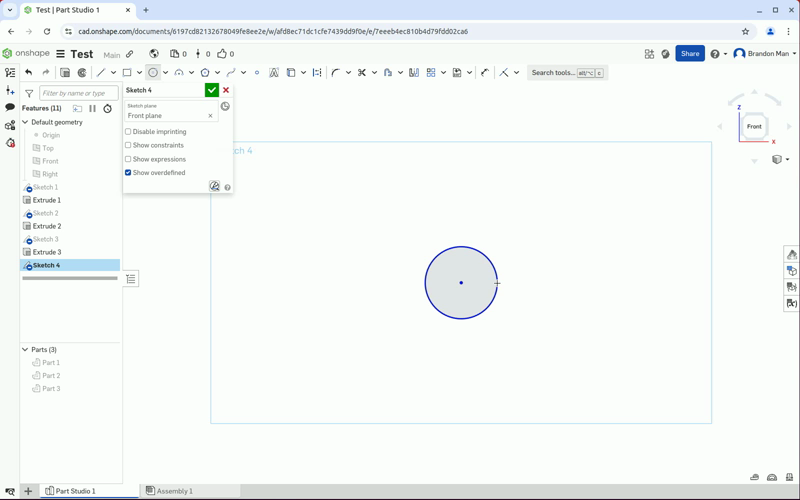
mouse_move(461, 282)
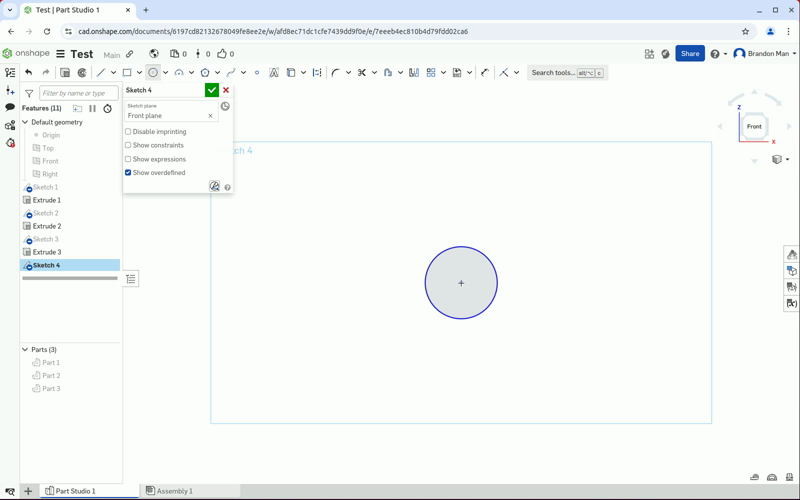
click(461, 282)
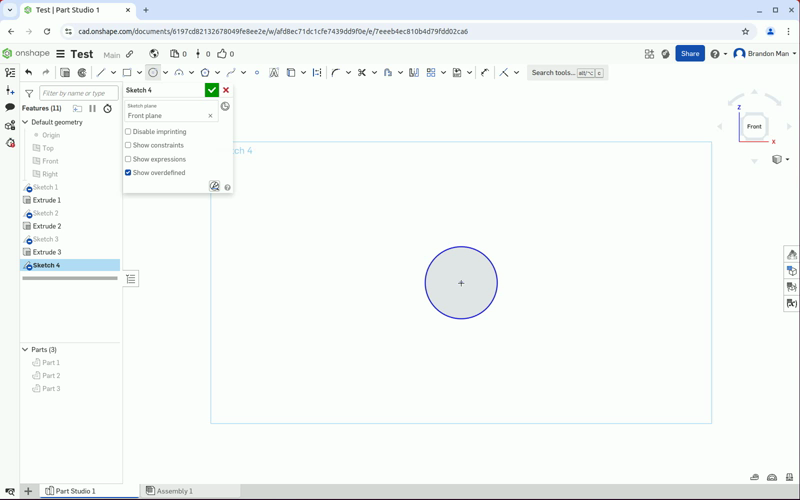
key_up(shift)
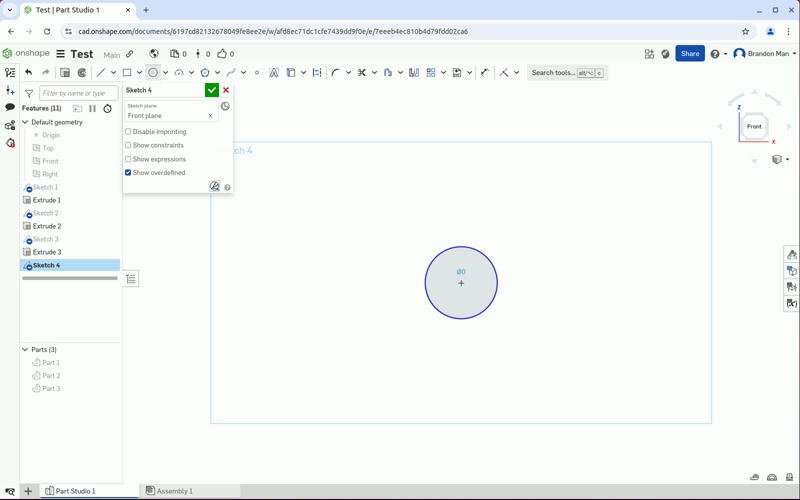
mouse_move(489, 282)
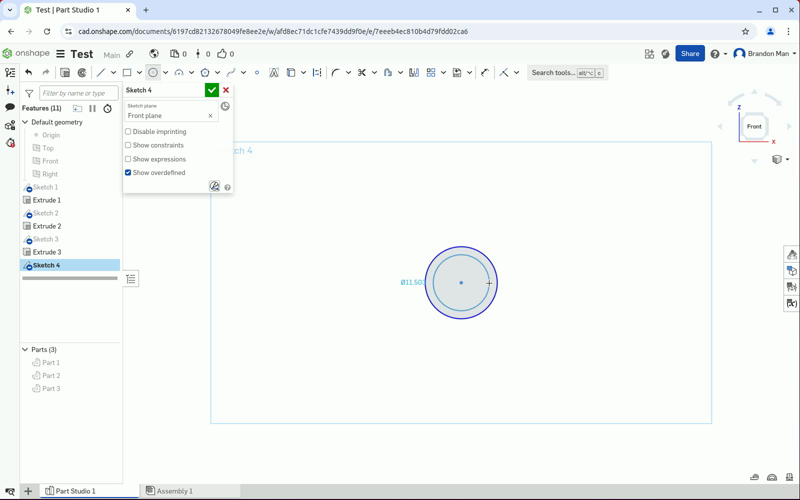
click(489, 282)
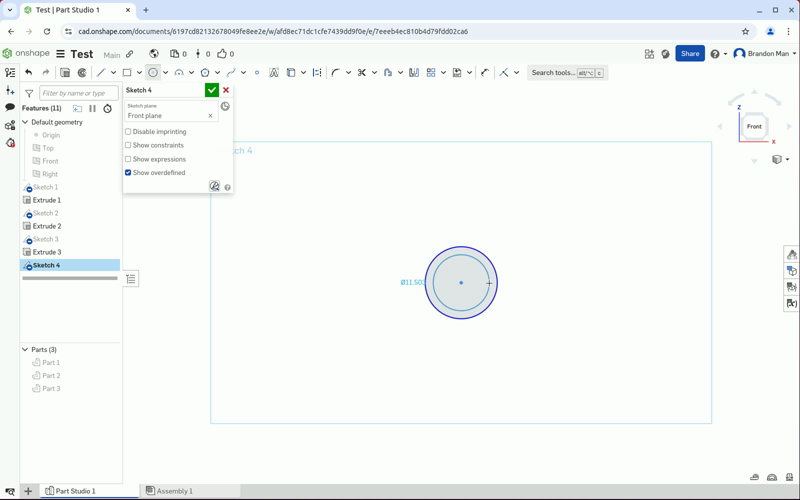
key(esc)
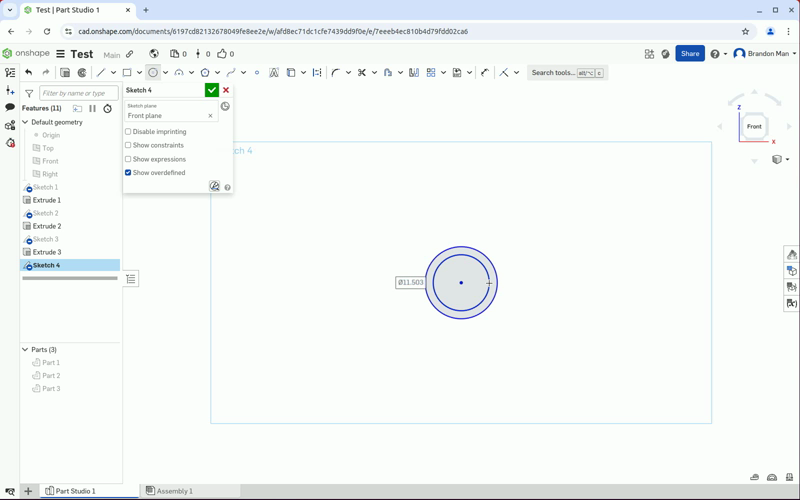
mouse_move(473, 309)
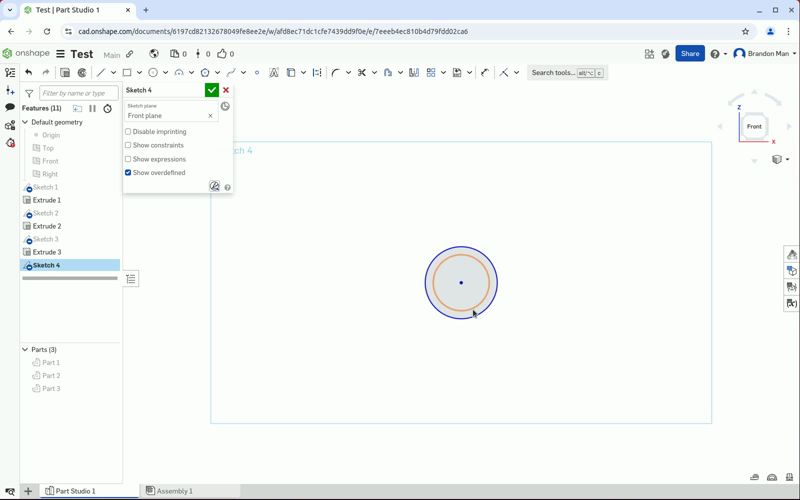
scroll(6)
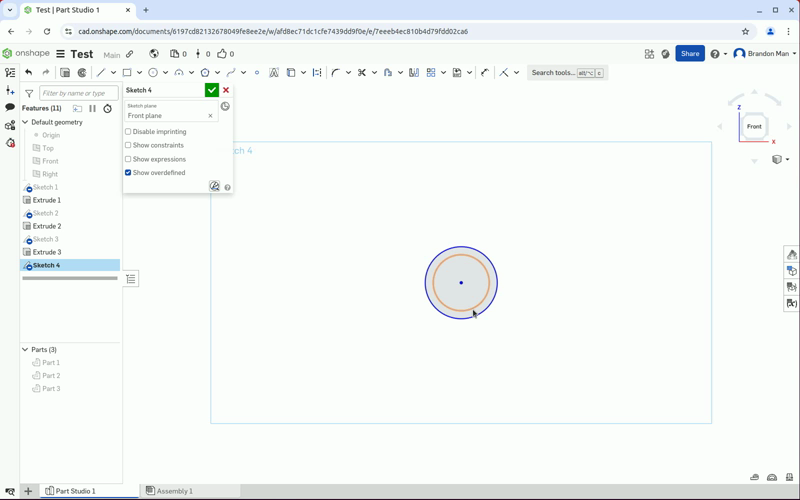
scroll(6)
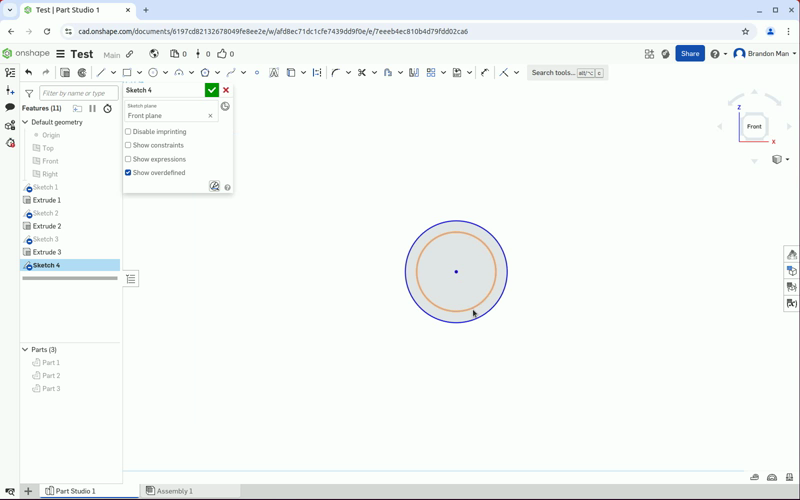
scroll(6)
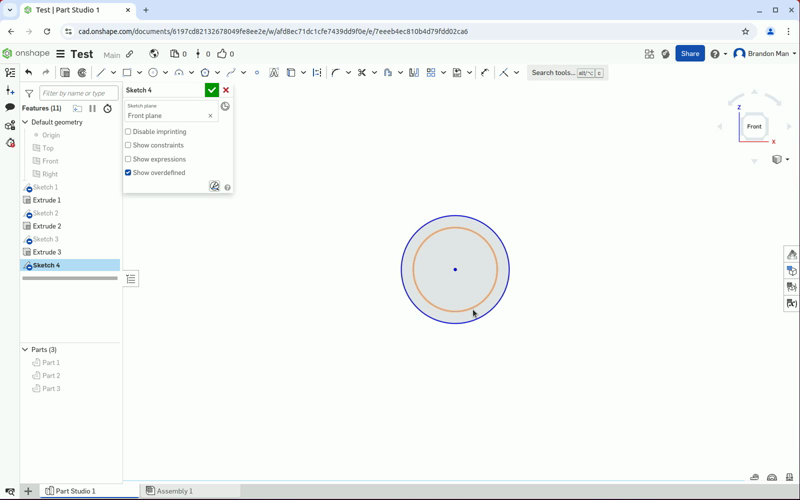
scroll(6)
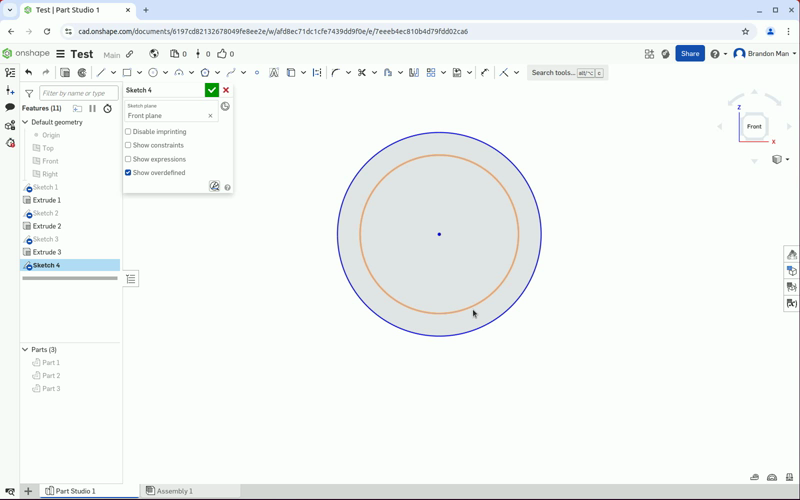
scroll(6)
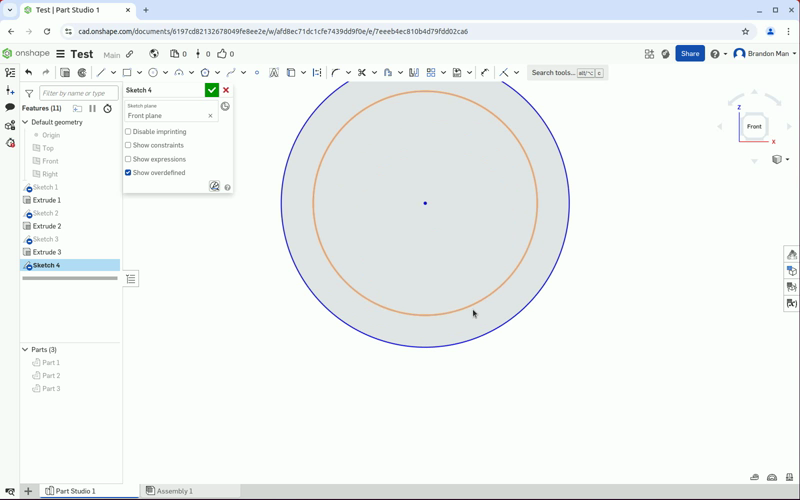
scroll(6)
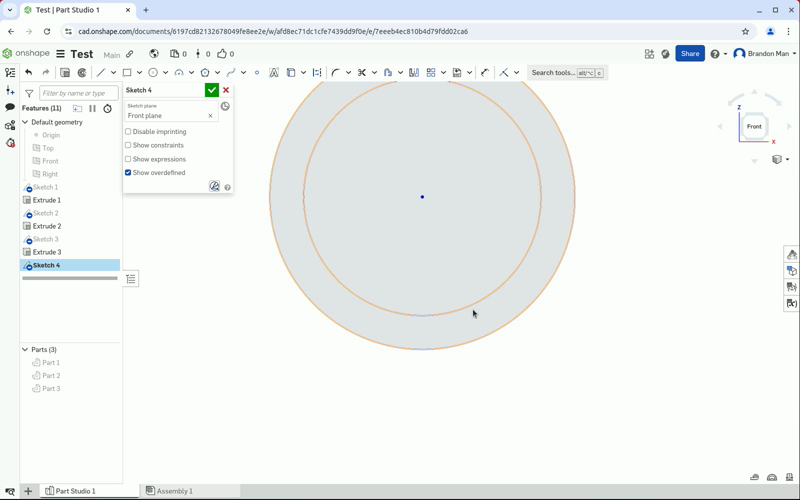
scroll(6)
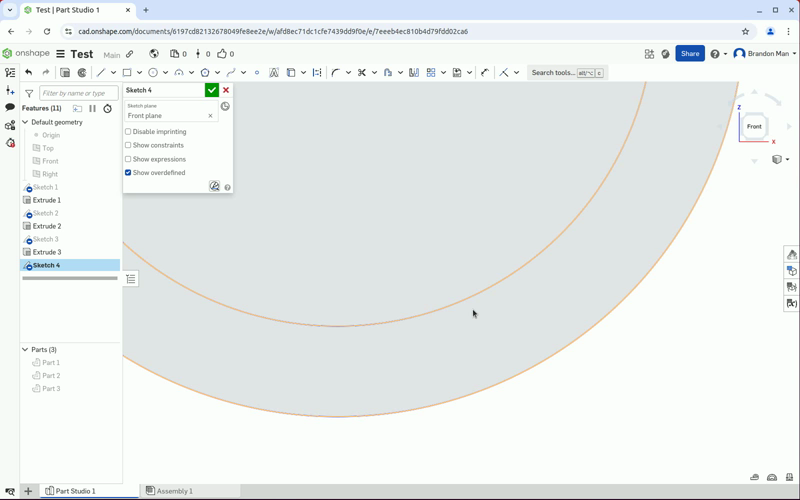
click(473, 309)
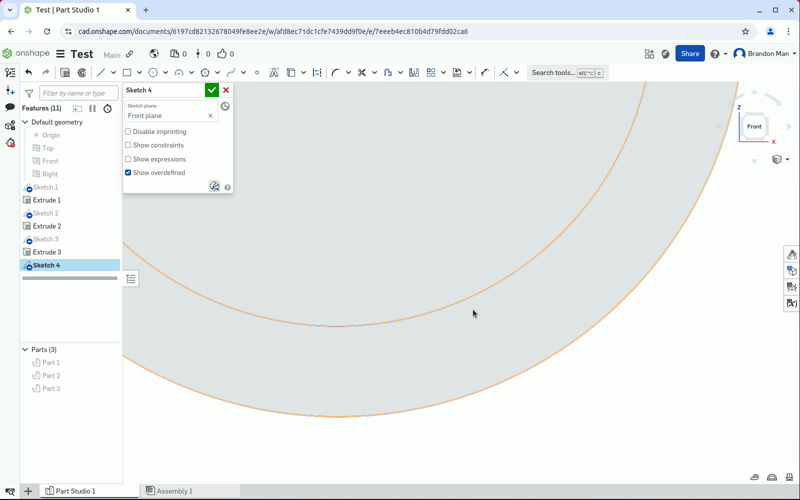
scroll(-6)
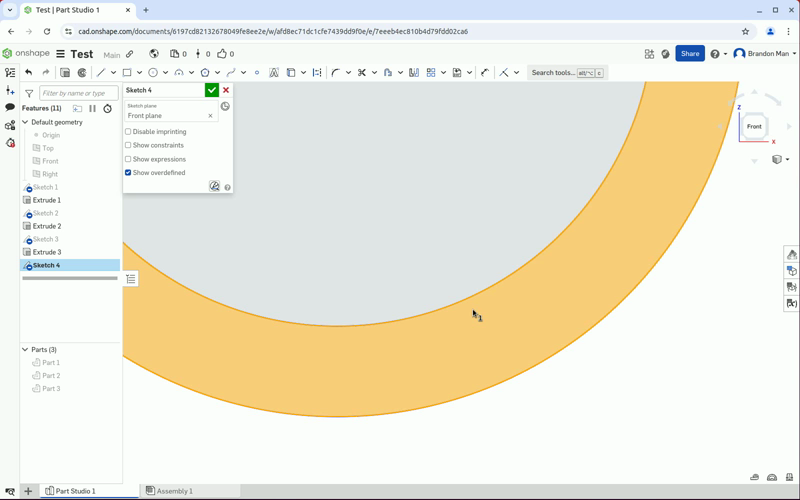
scroll(-6)
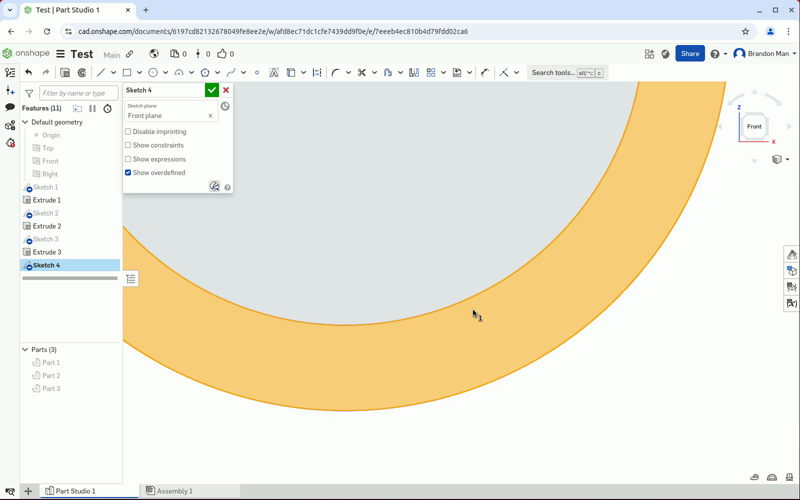
scroll(-6)
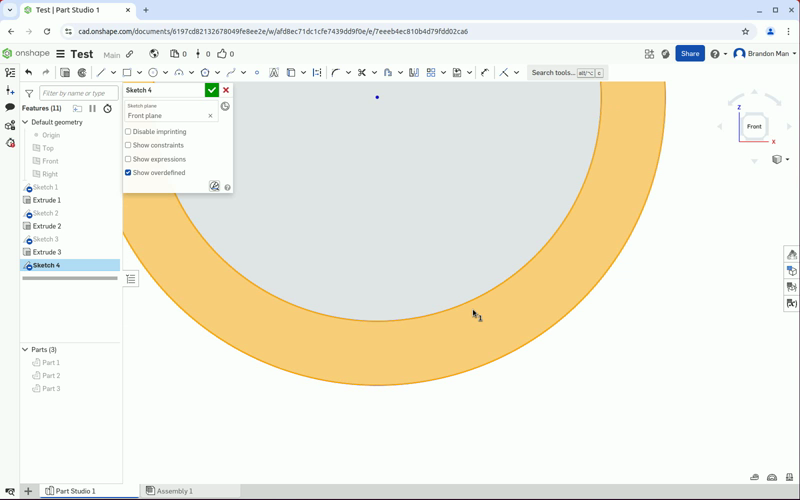
scroll(-6)
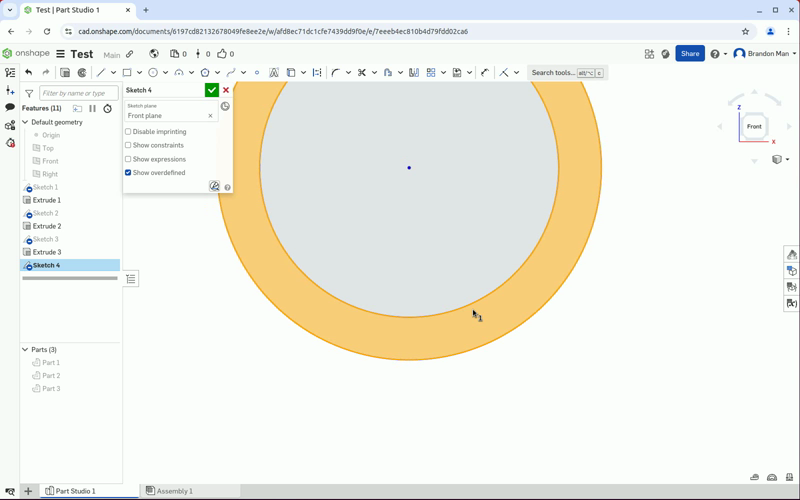
scroll(-6)
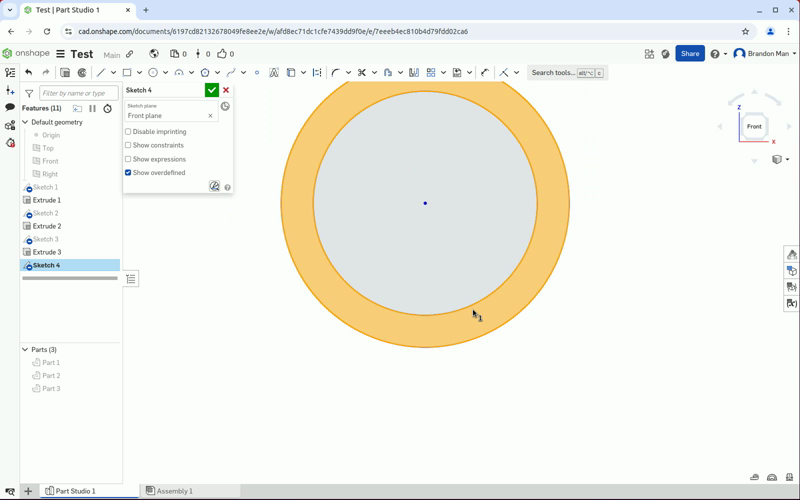
scroll(-6)
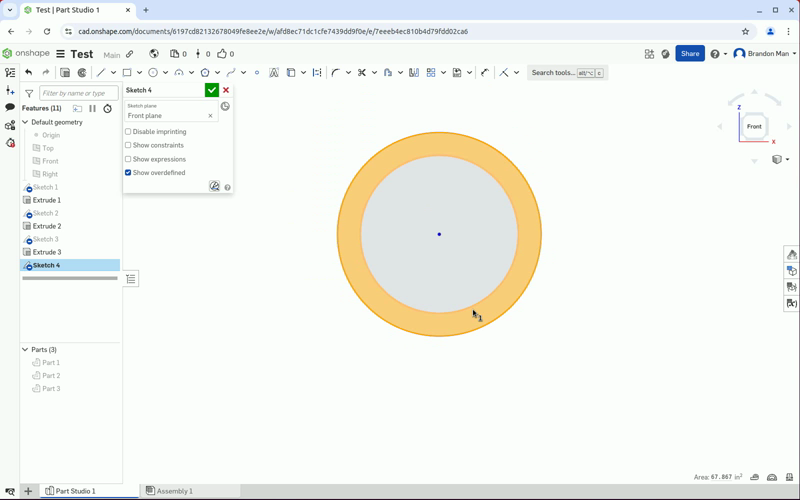
scroll(-6)
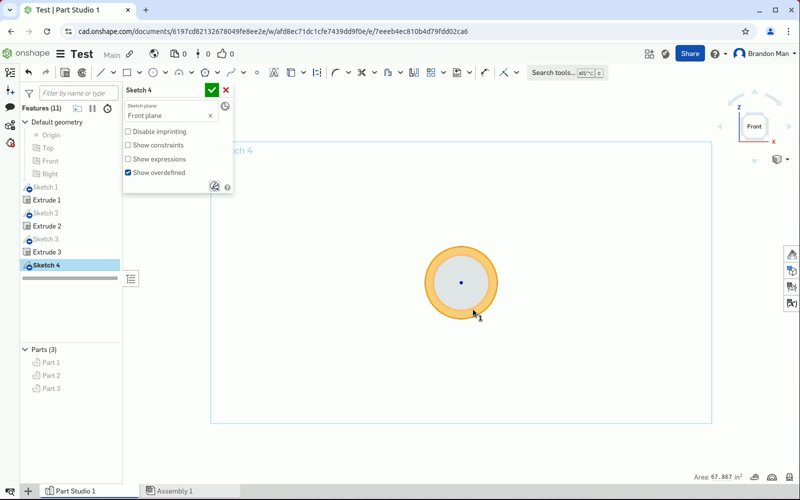
mouse_move(73, 352)
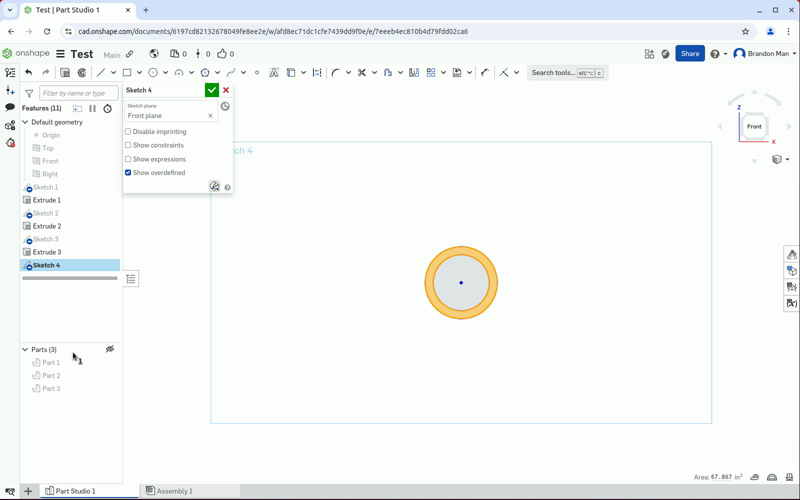
key(shift+y)
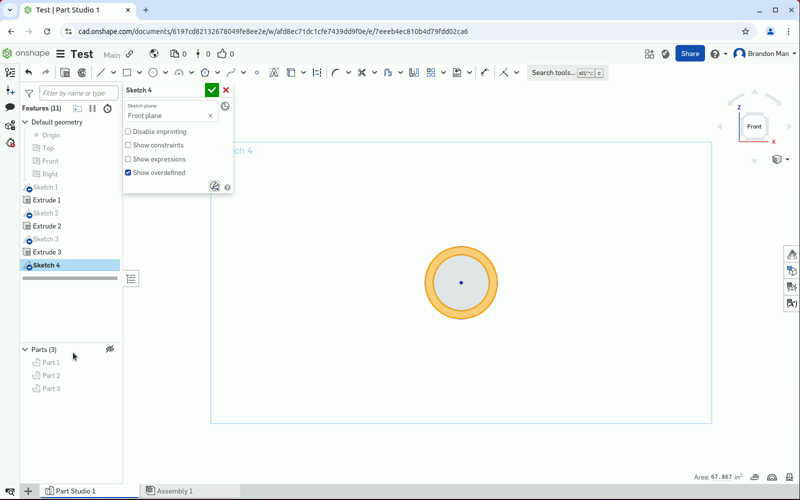
key(shift+e)
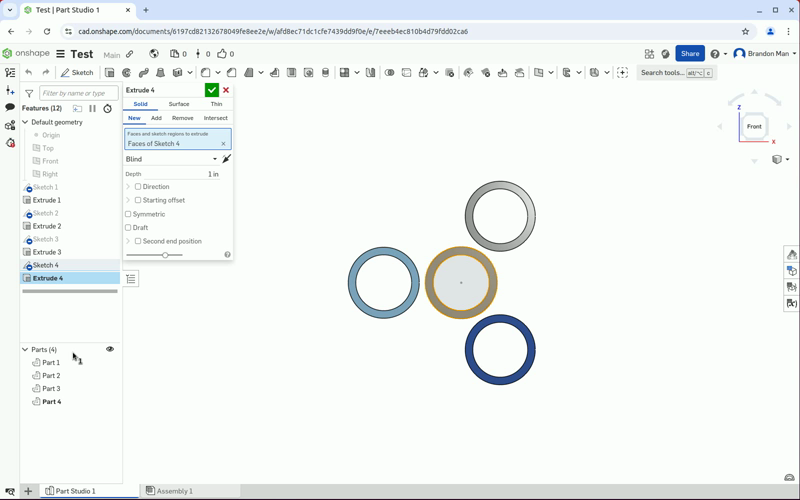
mouse_move(143, 106)
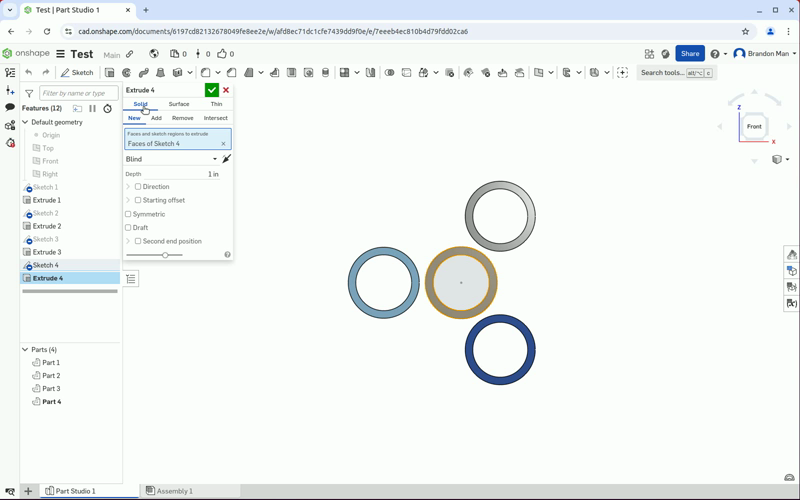
click(143, 106)
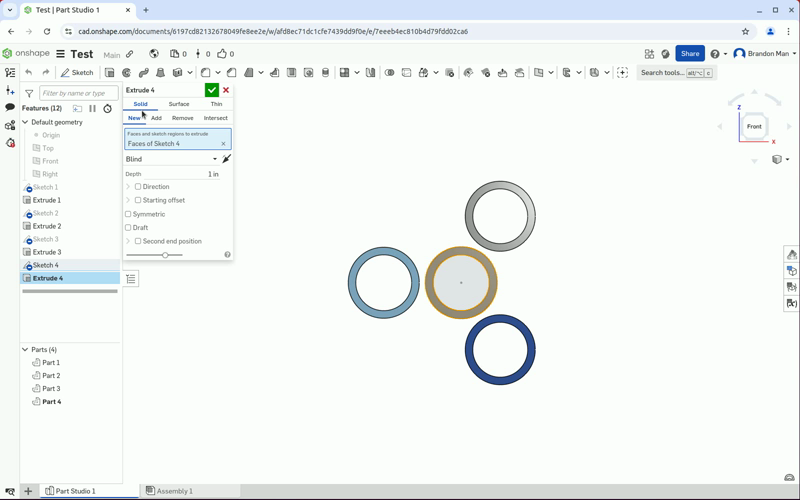
mouse_move(137, 120)
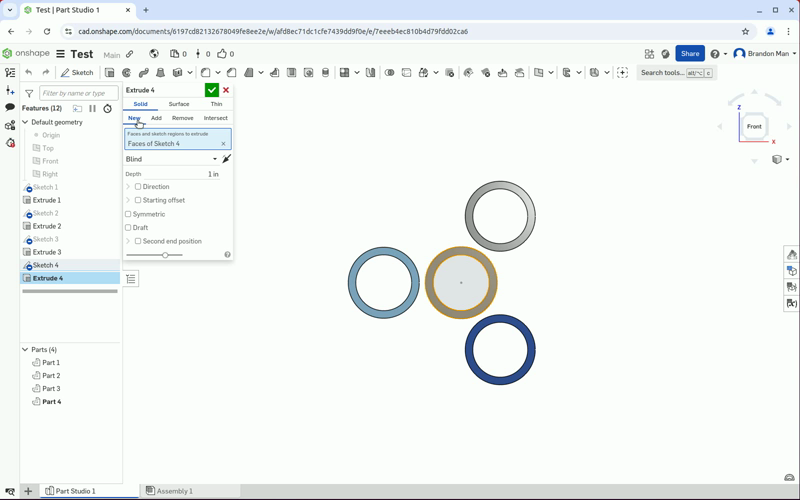
click(137, 120)
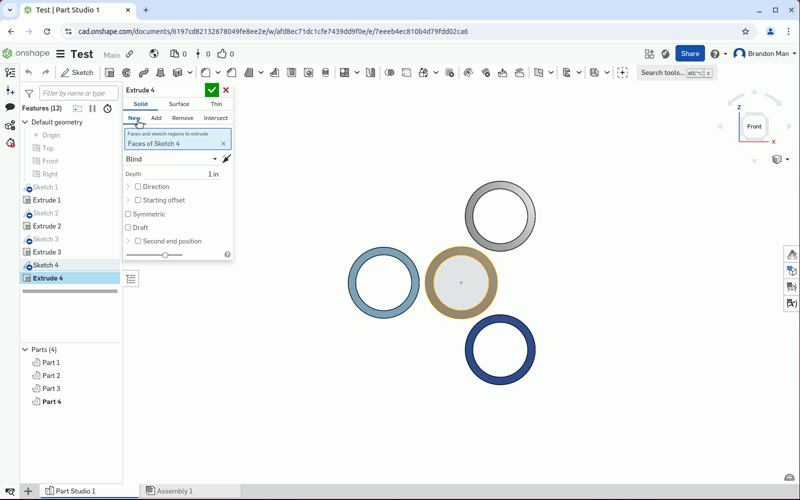
key(tab, 4)
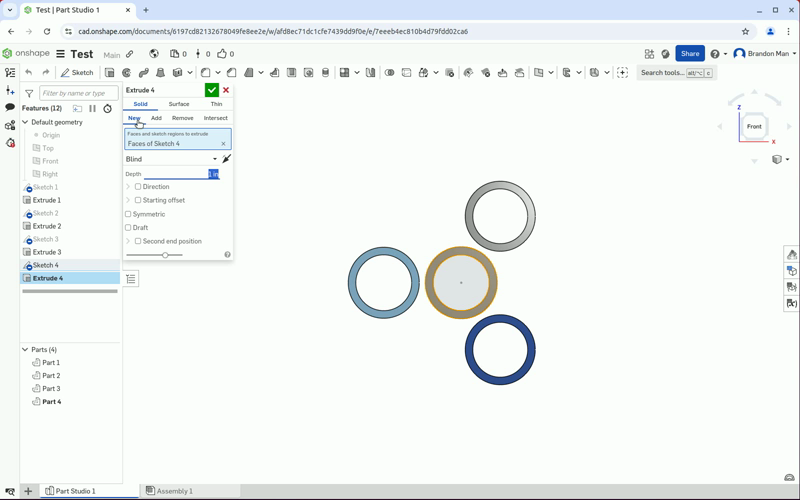
text(3.129)
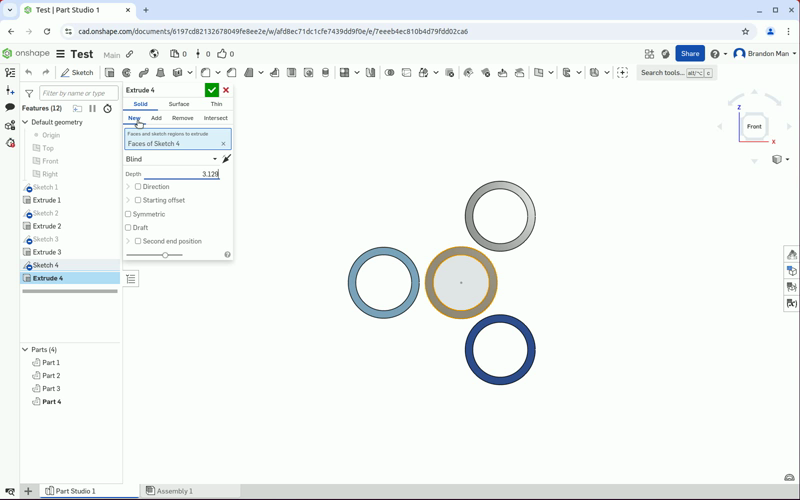
key(enter)
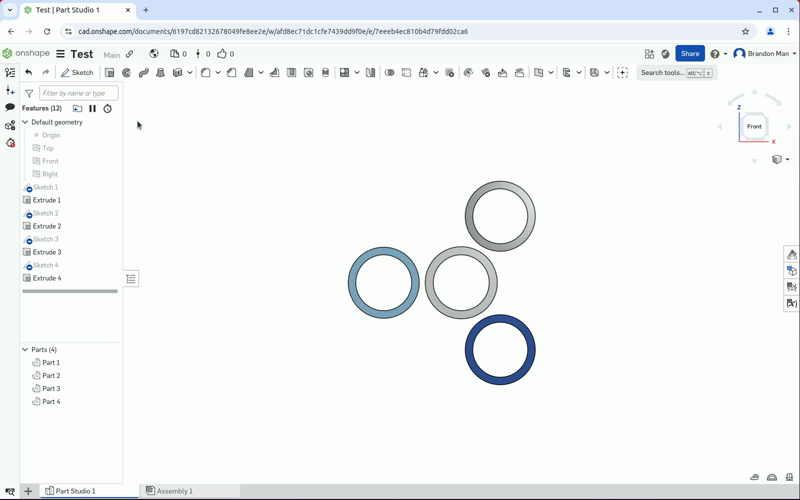
key(shift+h)
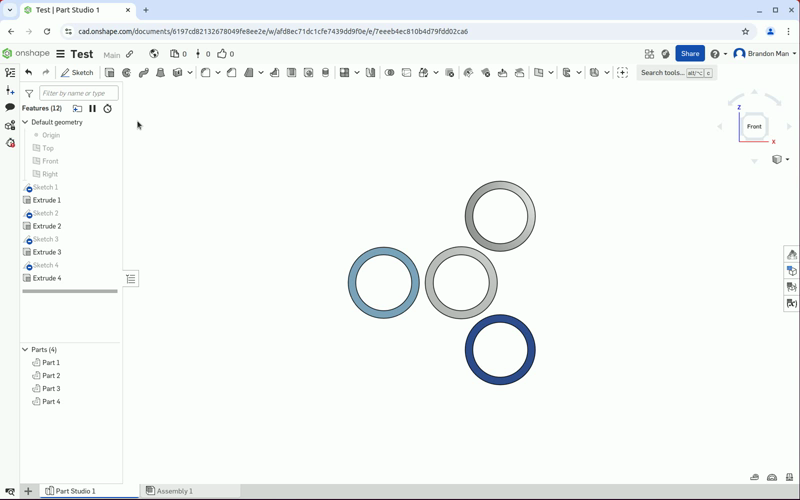
key(shift+h)
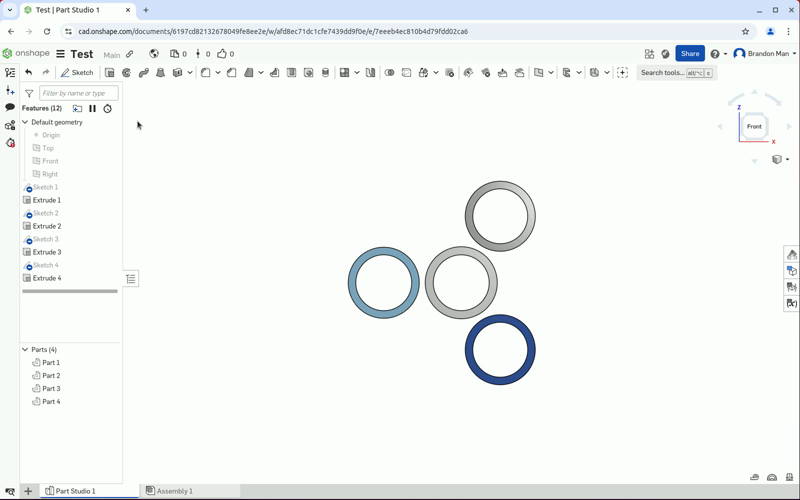
mouse_move(73, 189)
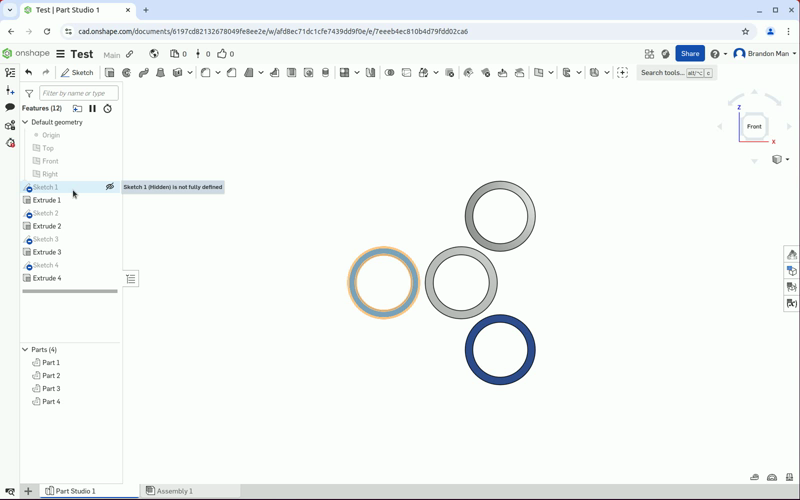
click(73, 189)
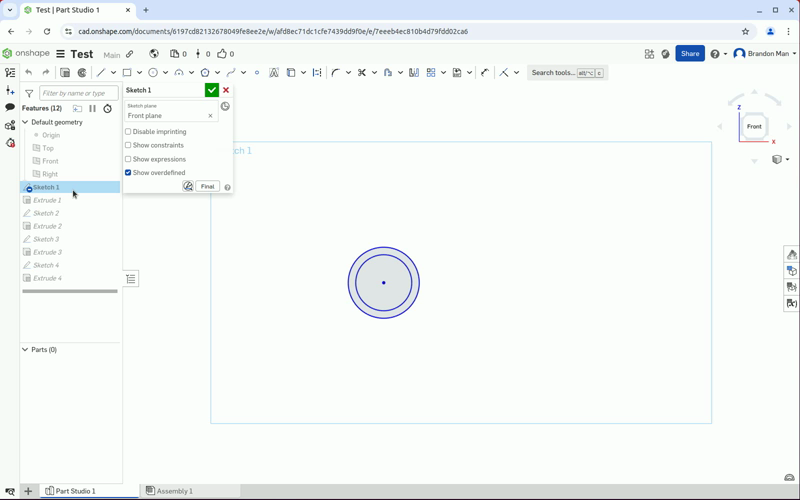
mouse_move(229, 92)
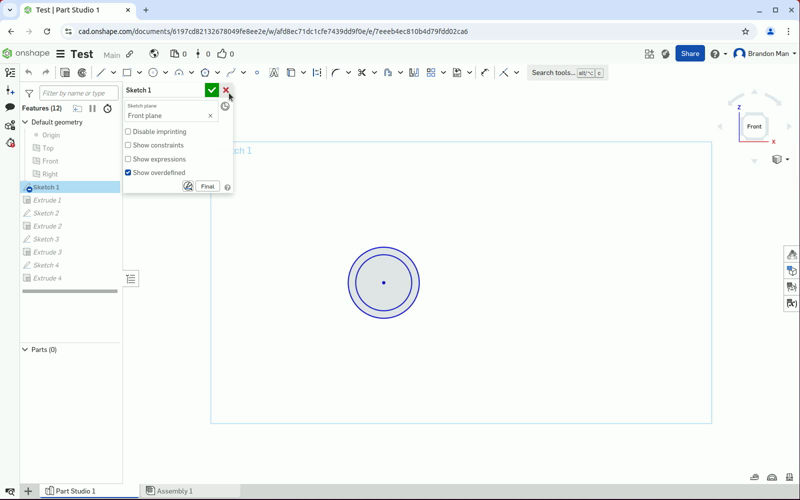
click(229, 92)
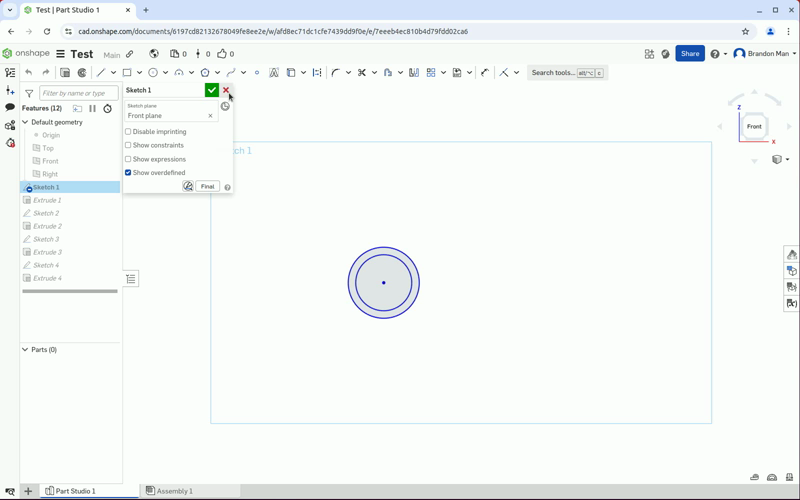
key(shift+s)
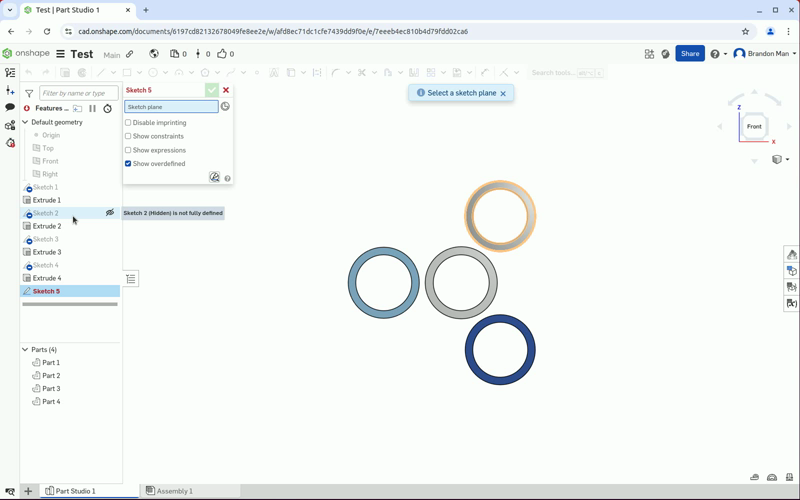
scroll(3)
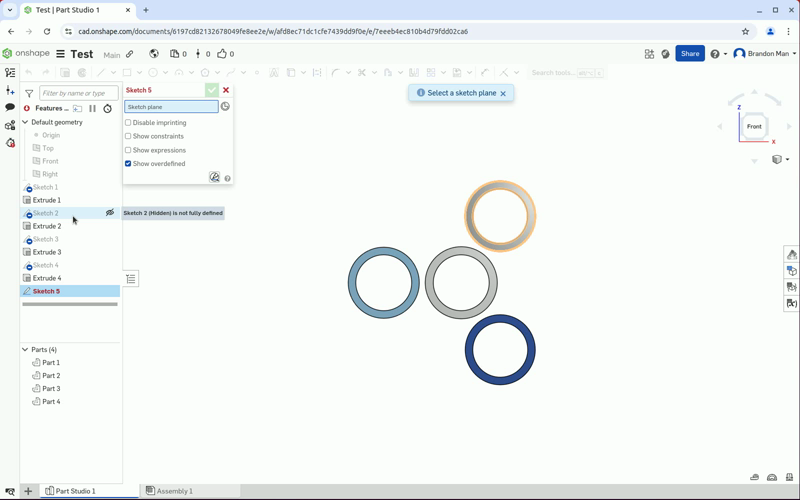
mouse_move(73, 163)
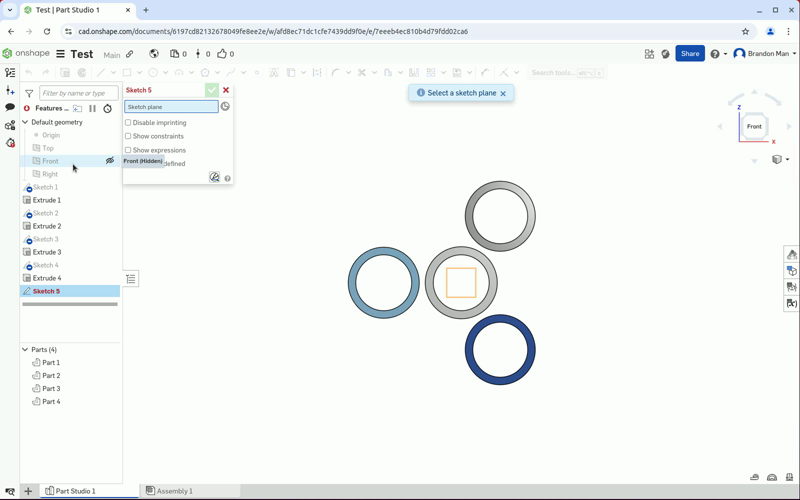
click(73, 163)
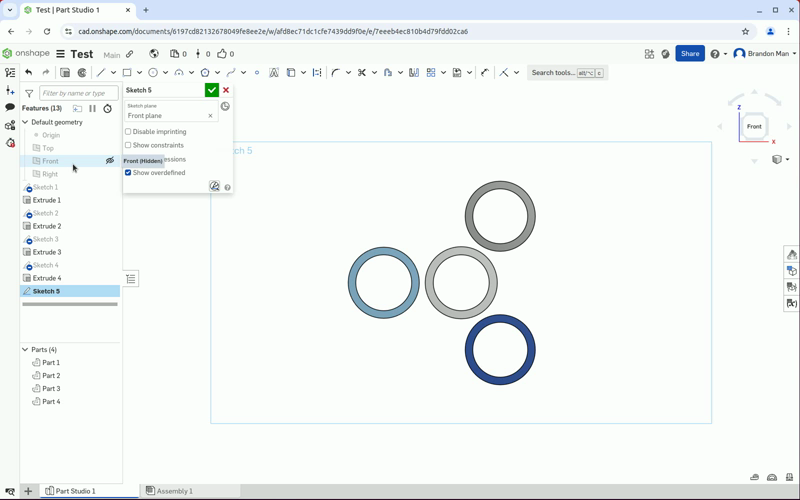
mouse_move(73, 352)
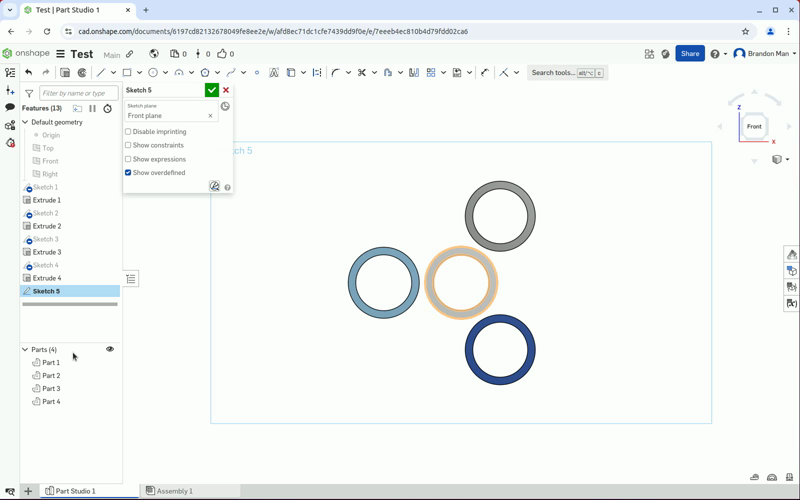
key(y)
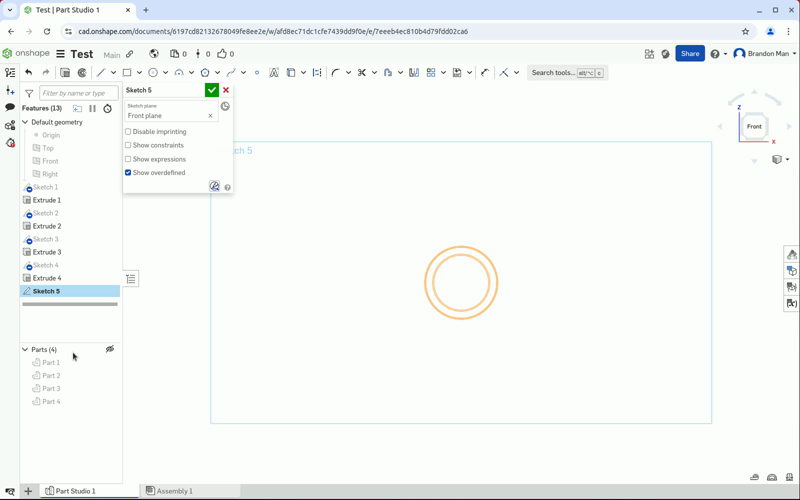
key(a)
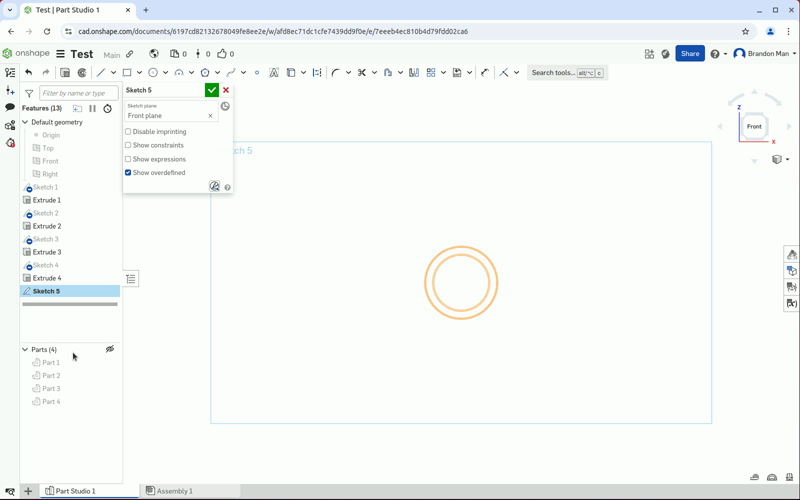
key_down(shift)
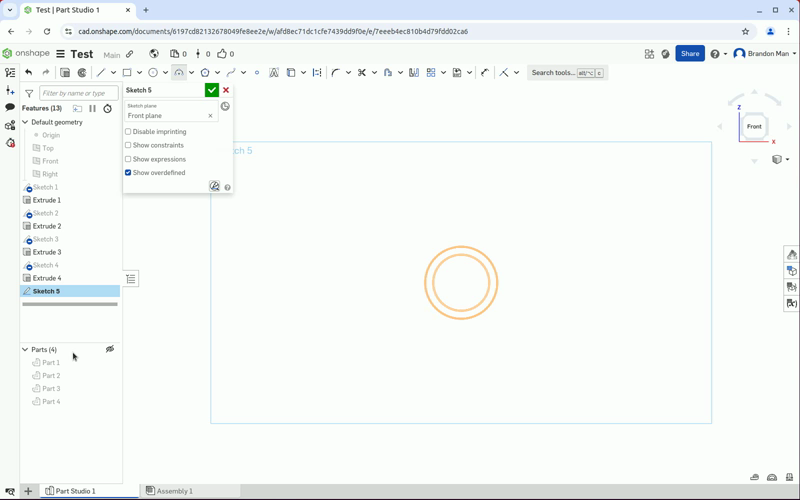
mouse_move(393, 315)
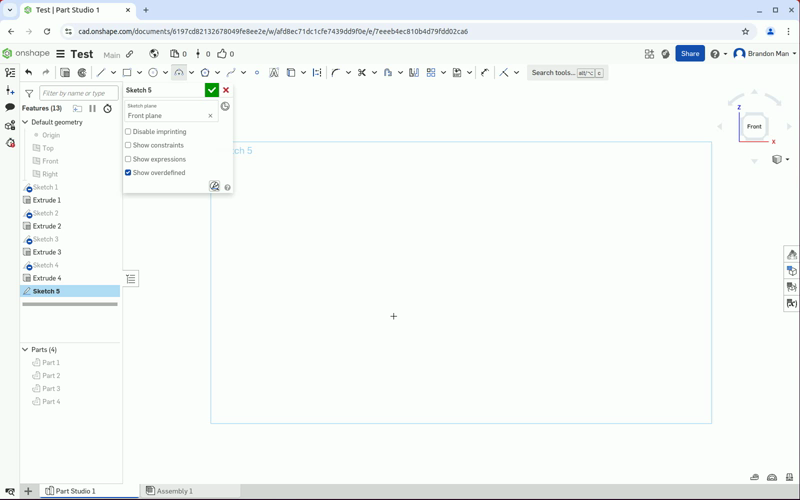
click(393, 315)
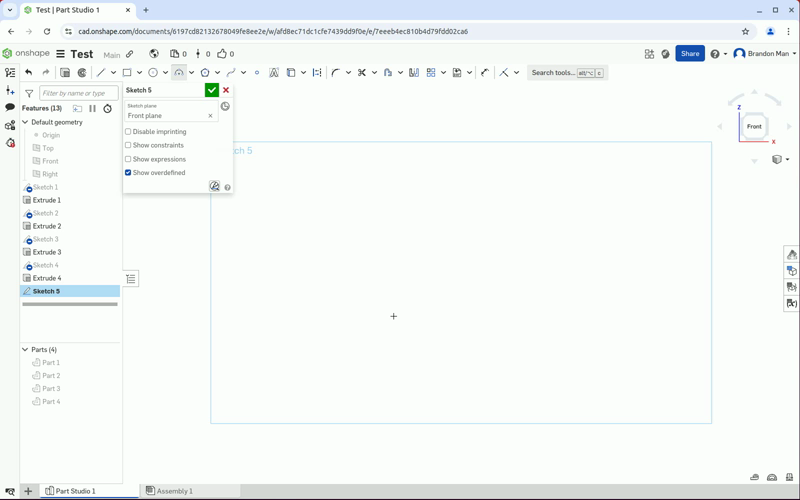
key_up(shift)
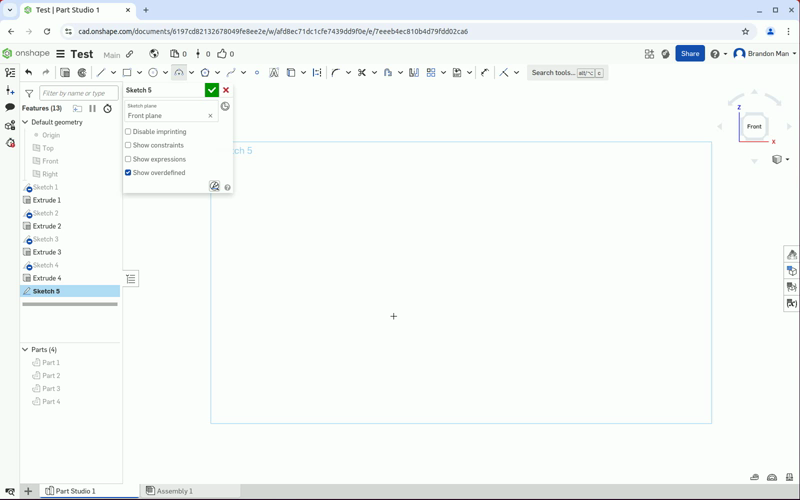
key_down(shift)
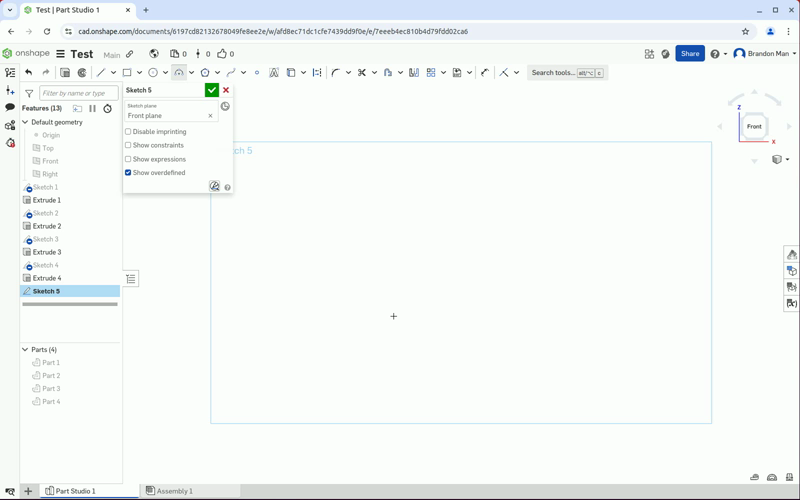
mouse_move(465, 356)
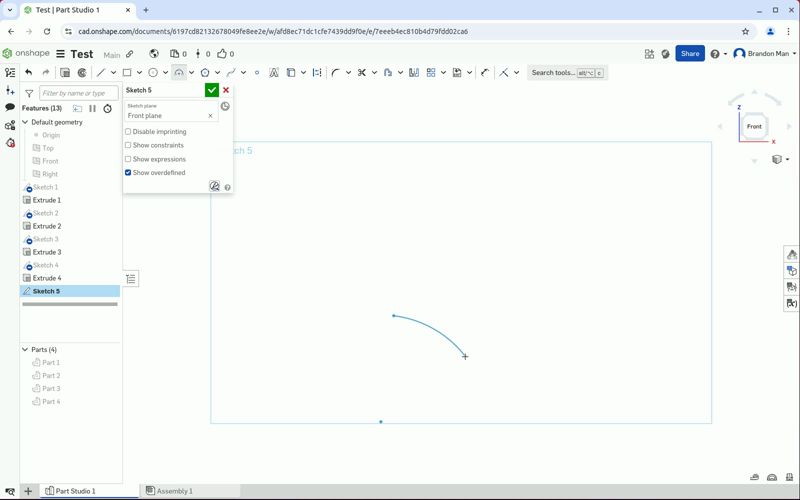
click(465, 356)
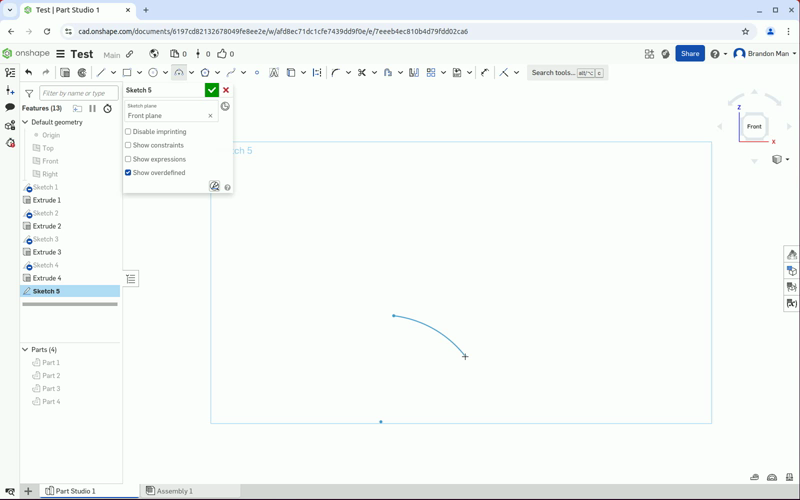
mouse_move(438, 319)
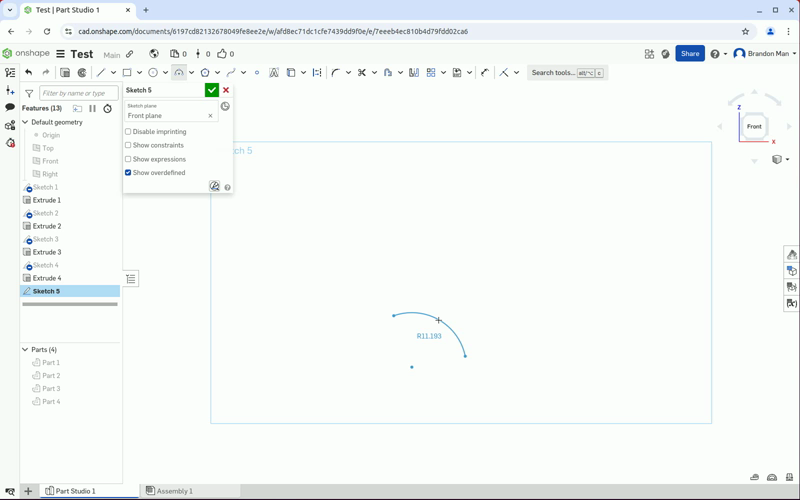
click(438, 319)
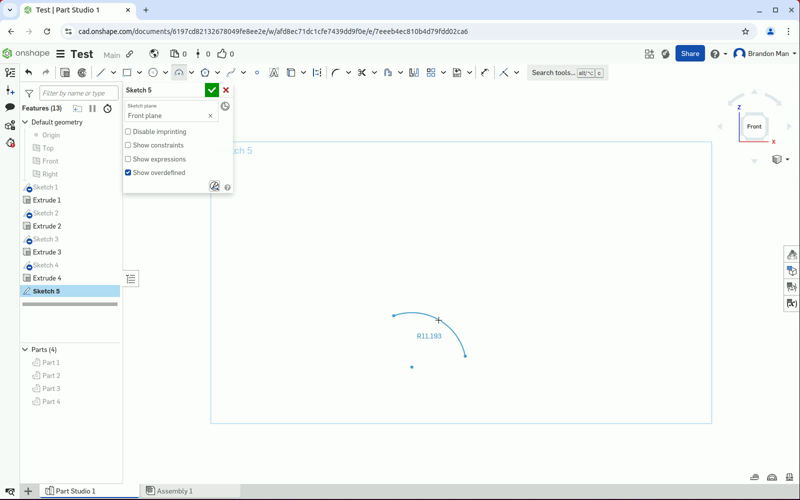
key_up(shift)
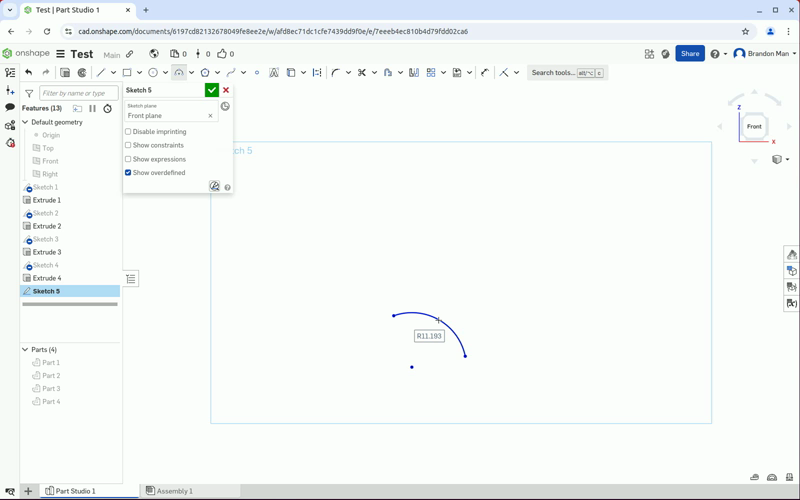
mouse_move(465, 356)
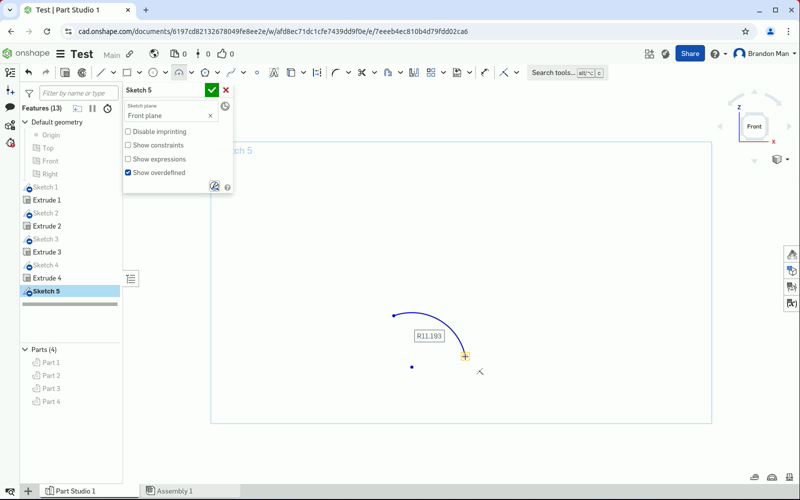
click(465, 356)
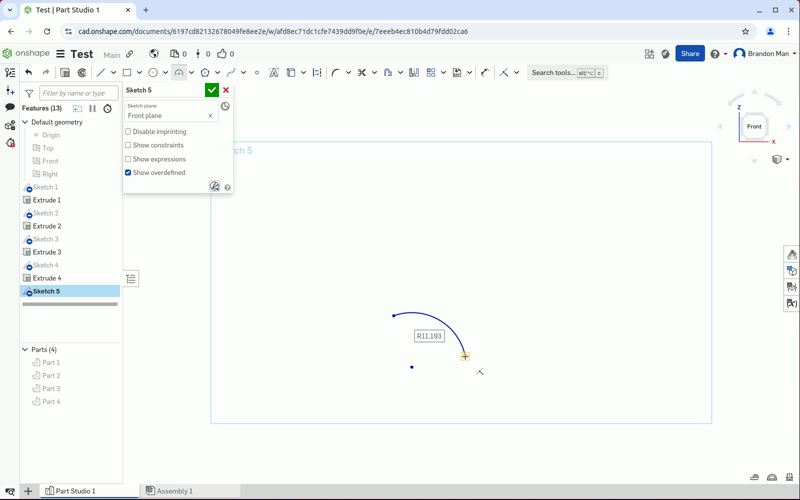
key_down(shift)
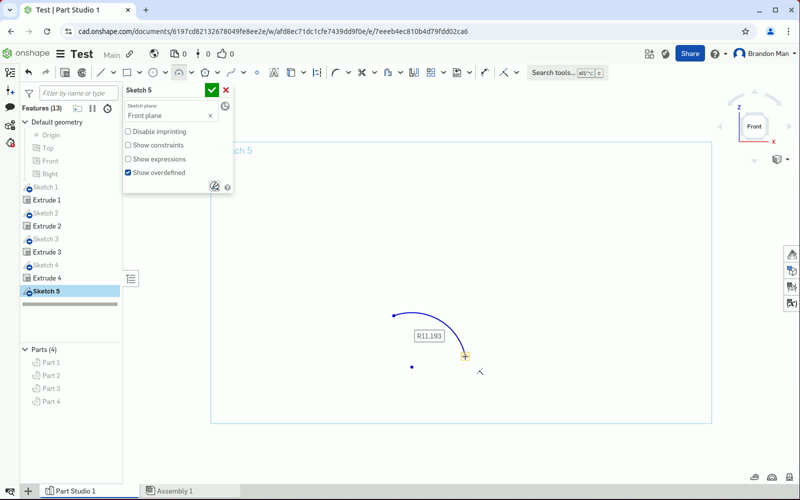
mouse_move(521, 323)
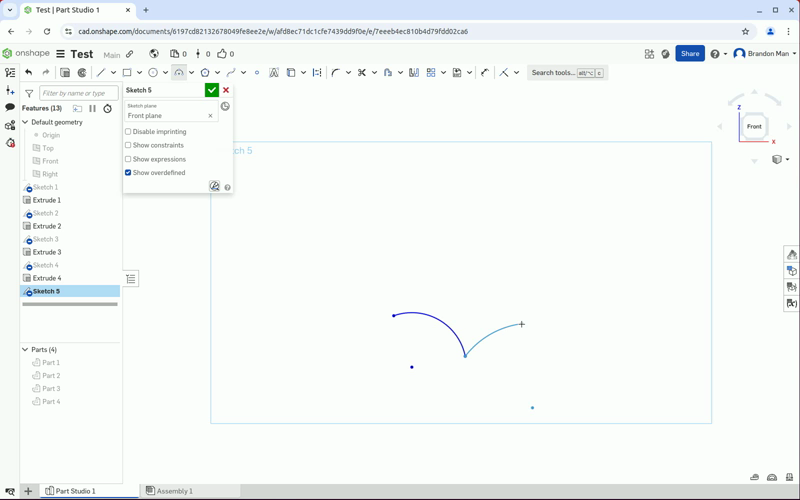
click(521, 323)
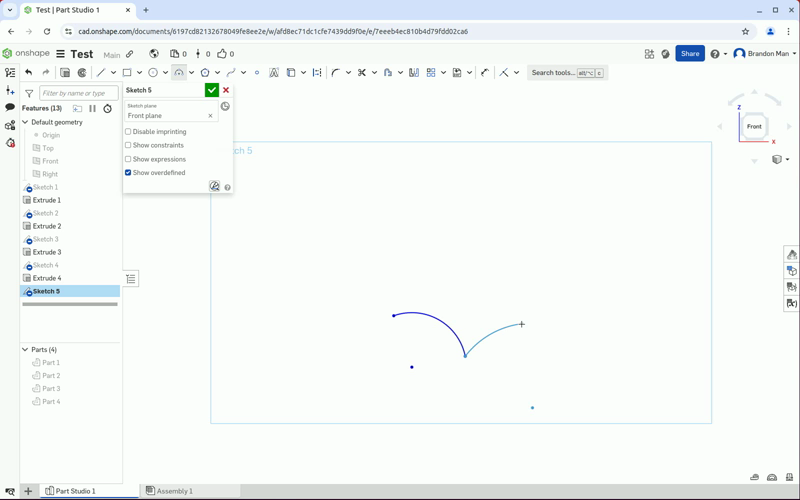
mouse_move(481, 319)
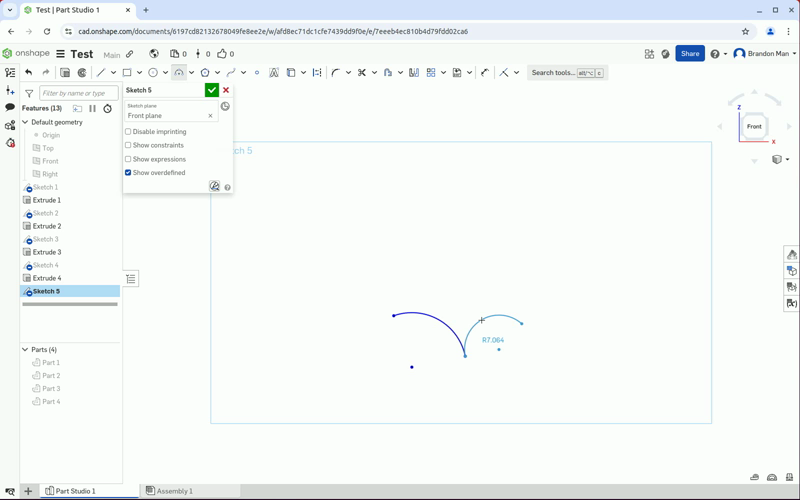
click(481, 319)
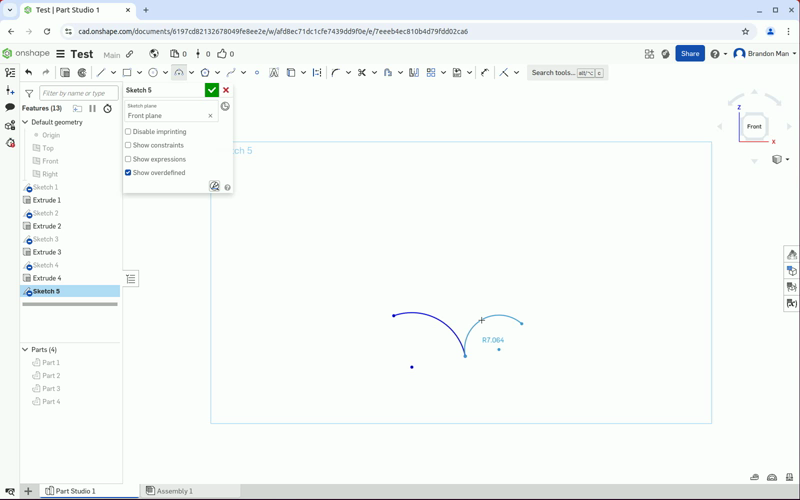
key_up(shift)
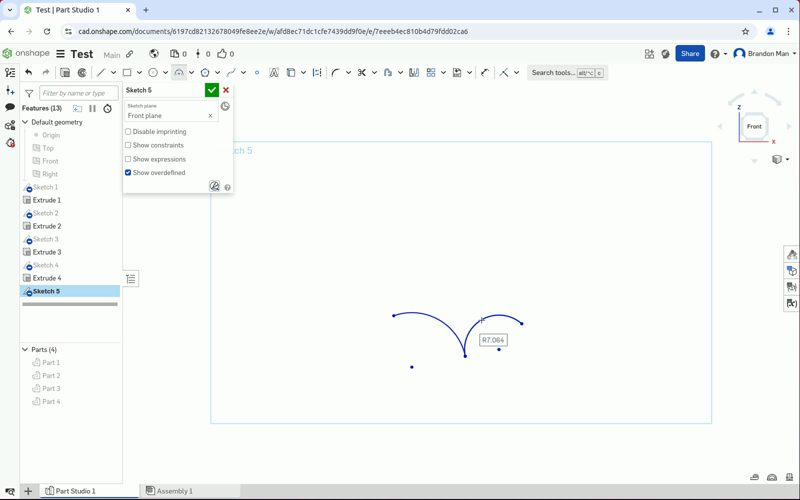
mouse_move(521, 323)
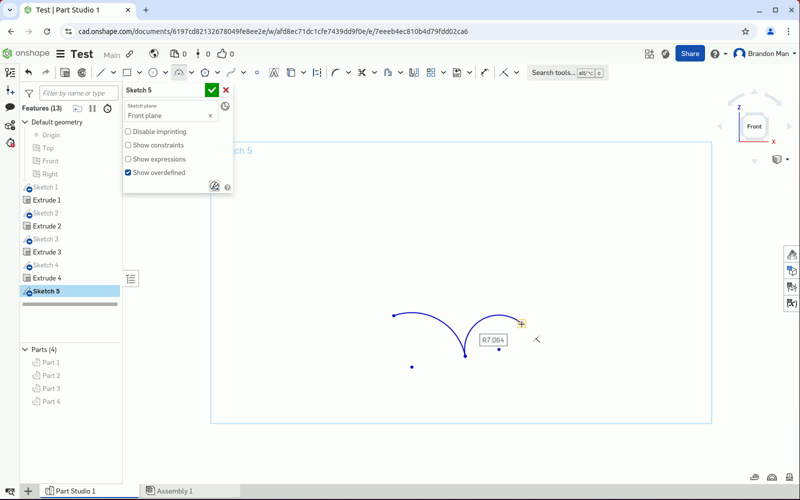
click(521, 323)
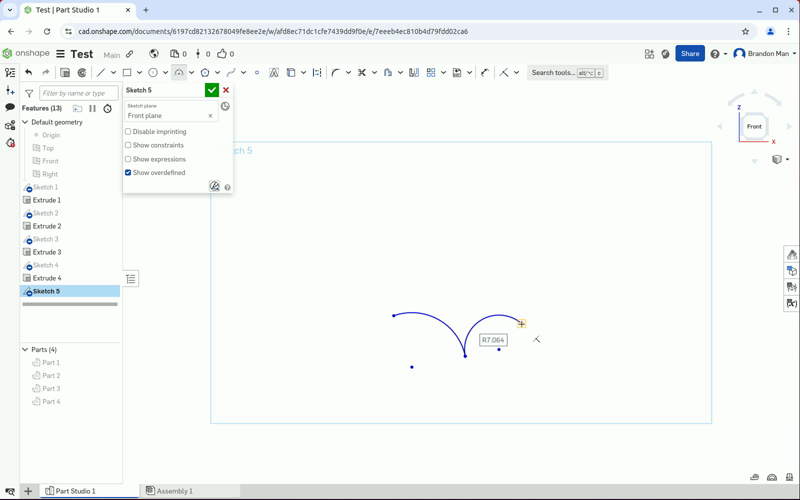
key_down(shift)
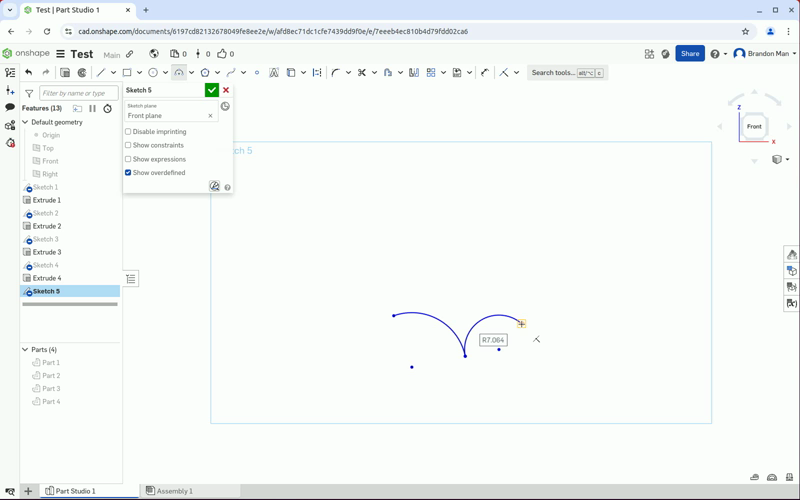
mouse_move(521, 241)
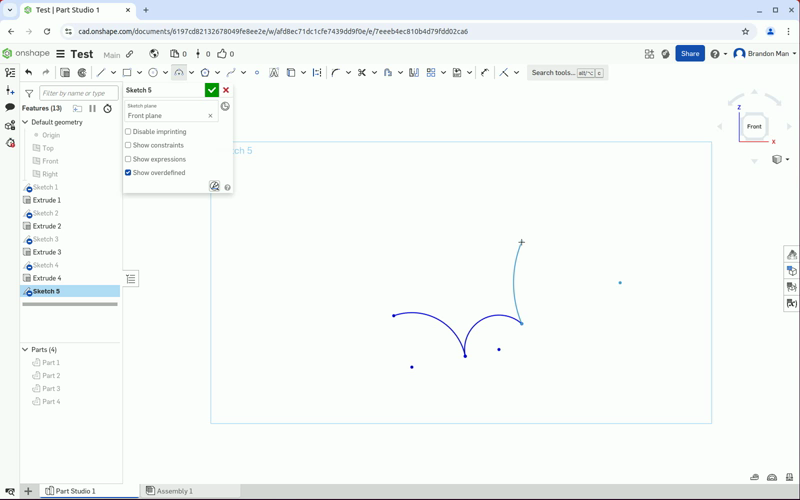
click(521, 241)
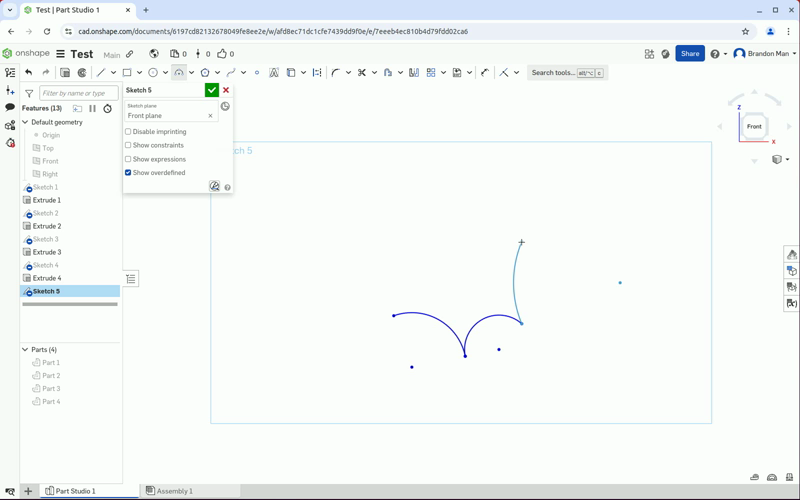
mouse_move(503, 282)
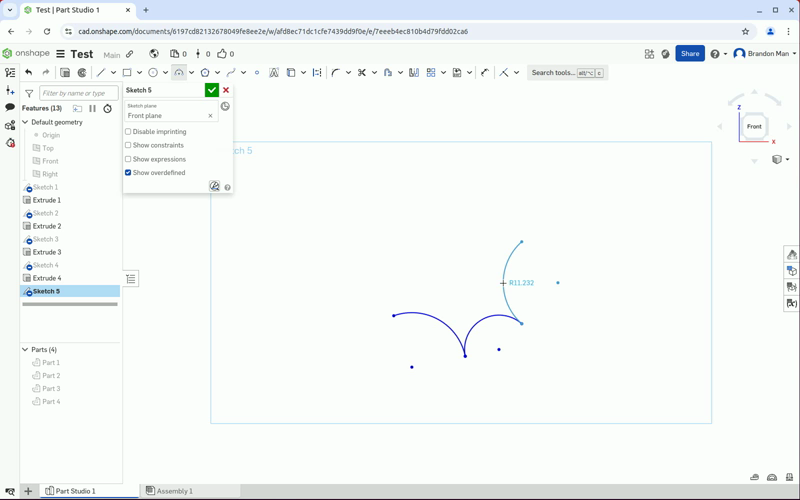
click(503, 282)
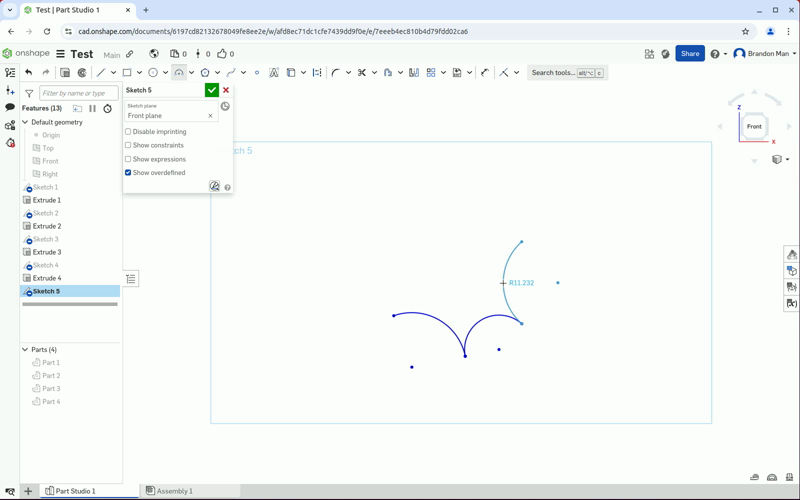
key_up(shift)
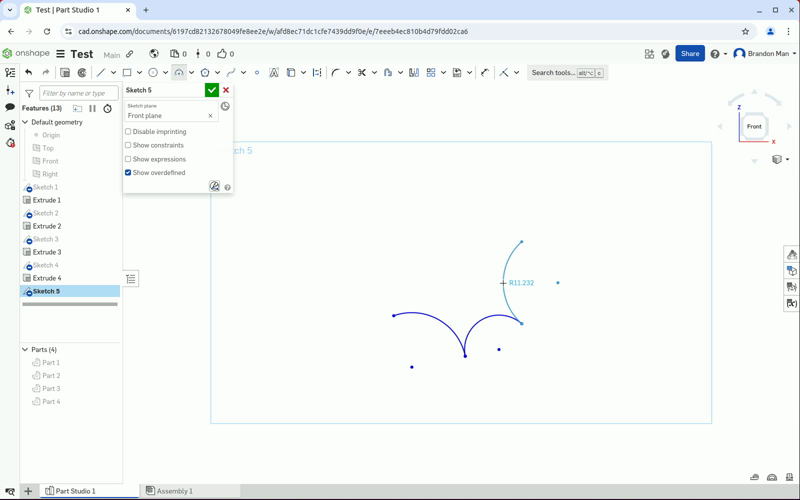
mouse_move(521, 241)
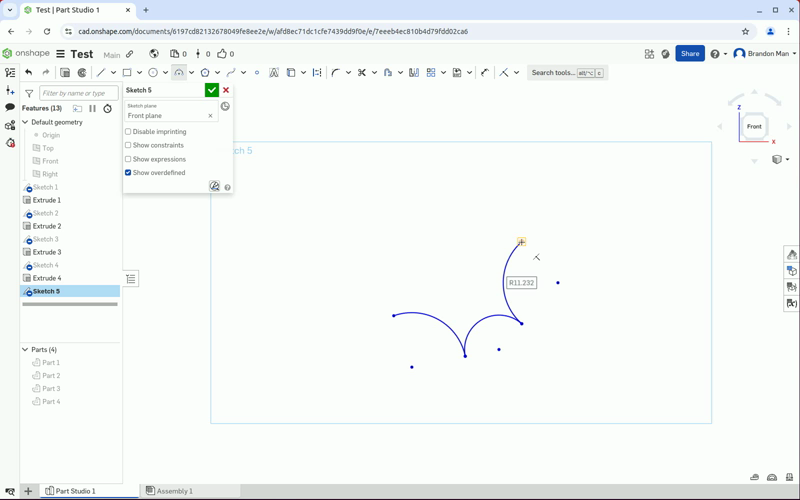
click(521, 241)
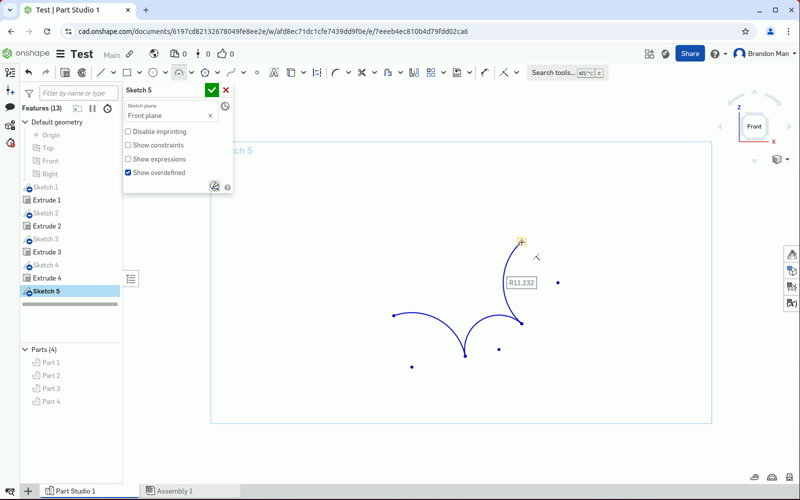
key_down(shift)
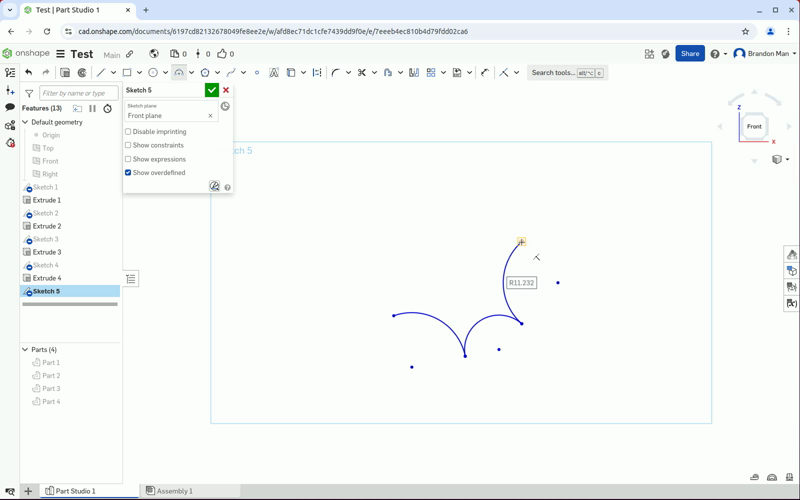
mouse_move(465, 209)
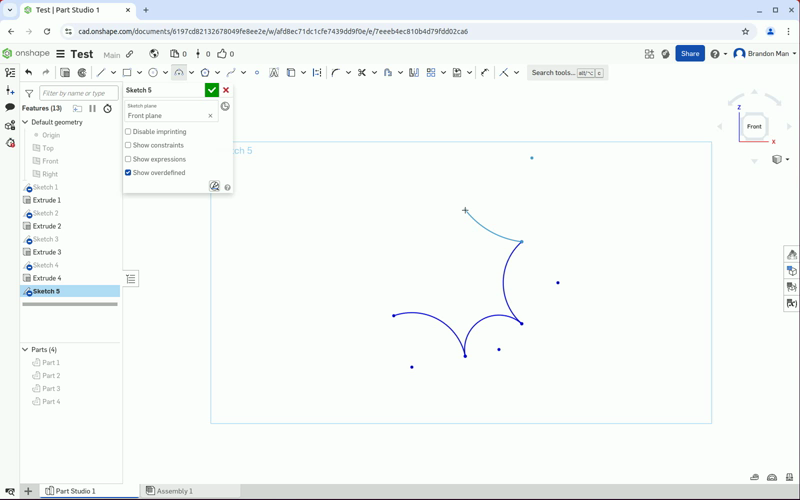
click(465, 209)
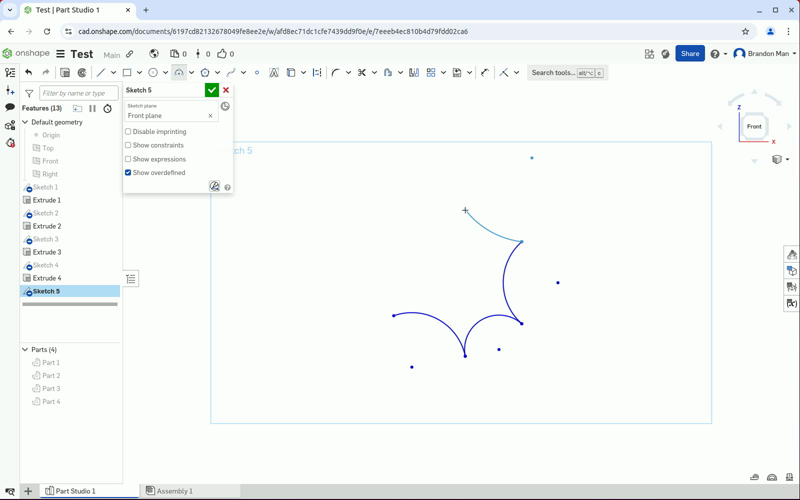
mouse_move(481, 246)
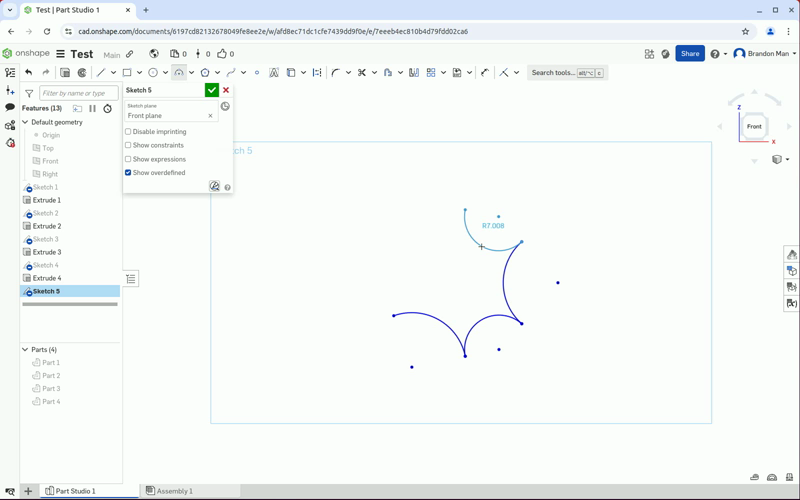
click(481, 246)
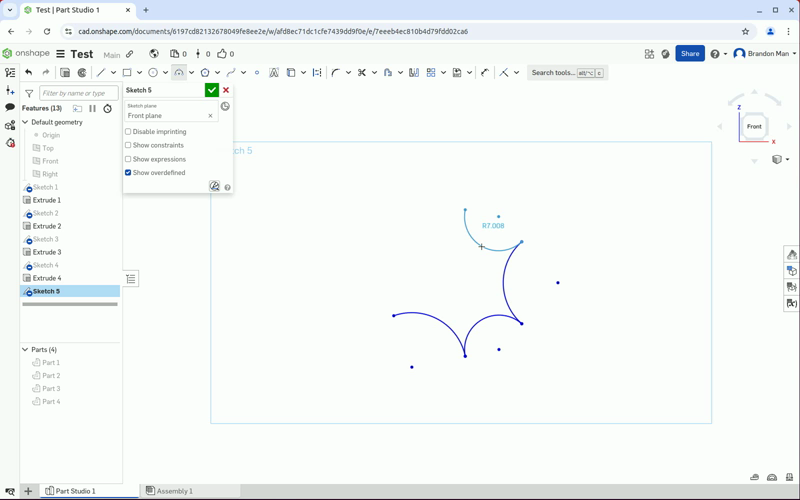
key_up(shift)
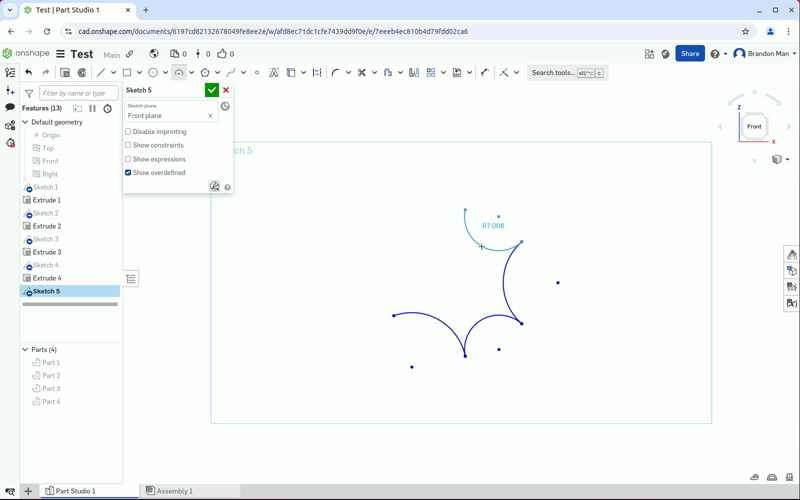
mouse_move(465, 209)
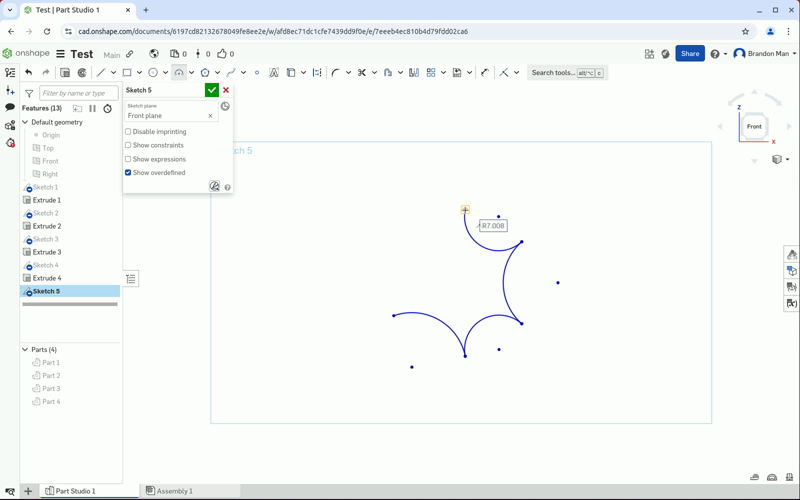
click(465, 209)
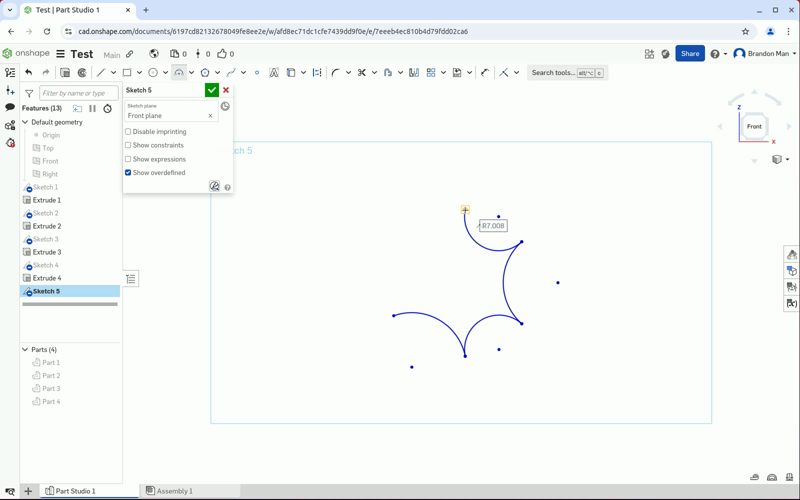
key_down(shift)
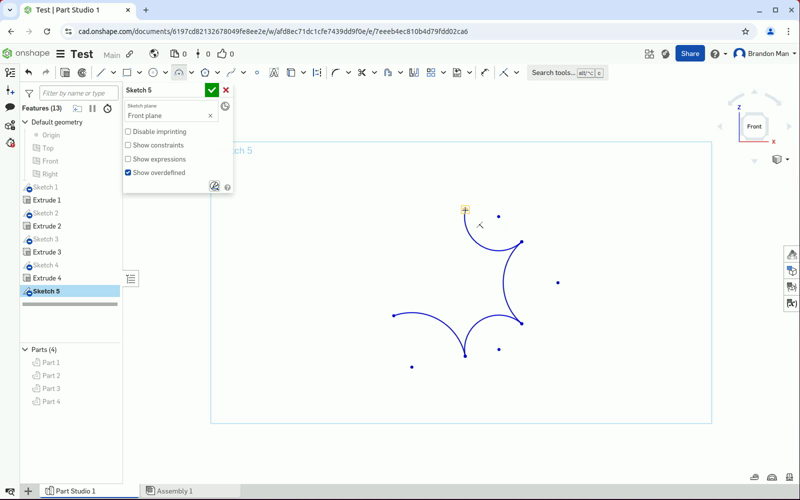
mouse_move(393, 249)
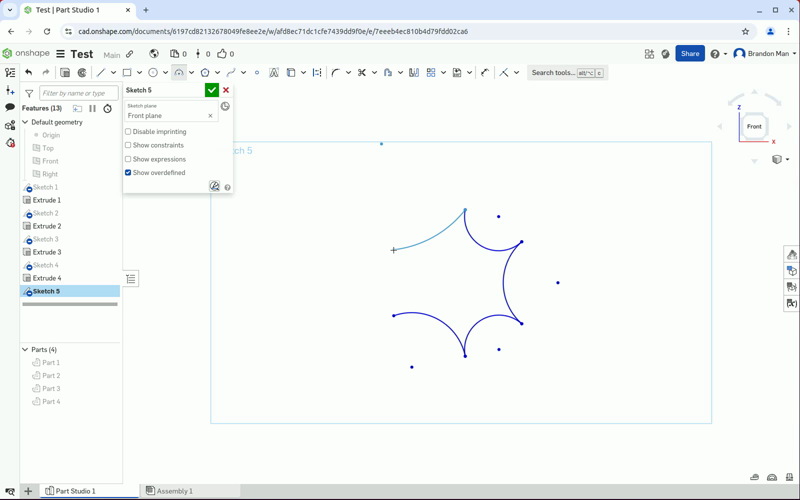
click(393, 249)
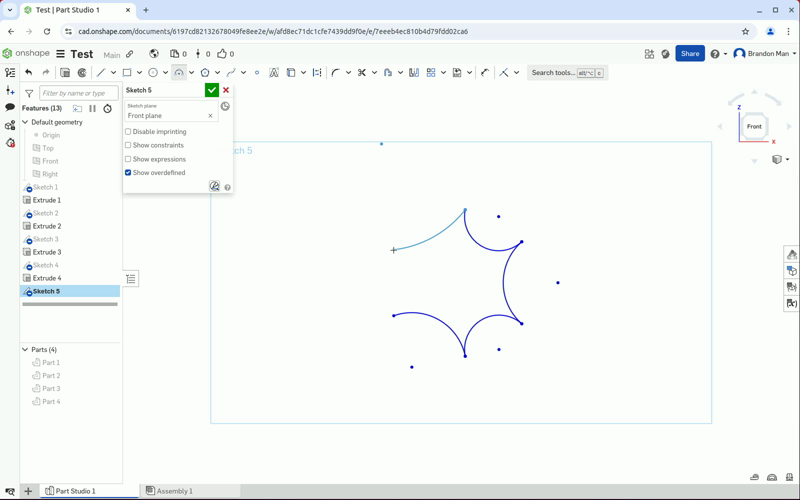
mouse_move(438, 245)
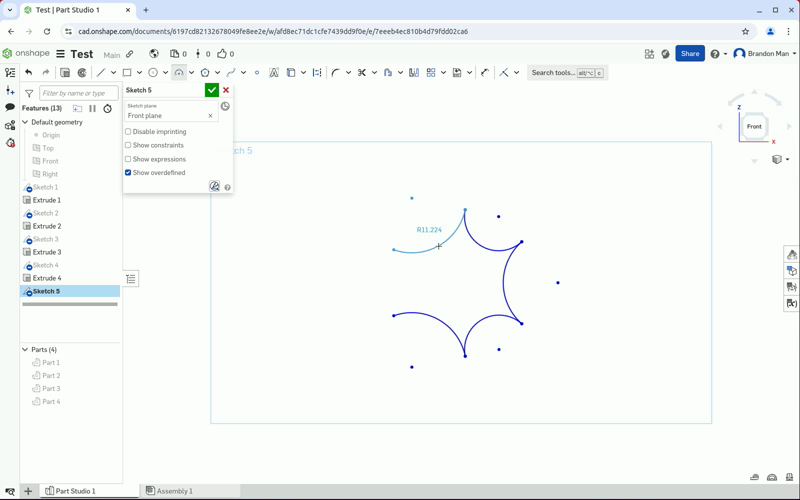
click(438, 245)
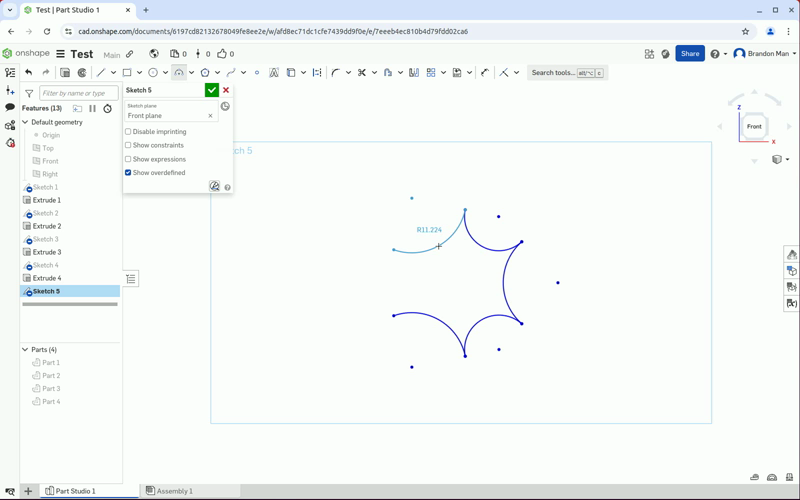
key_up(shift)
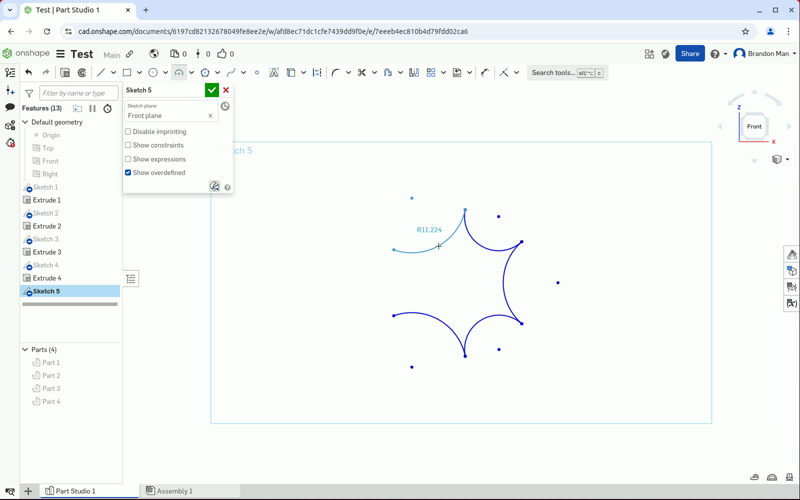
mouse_move(393, 249)
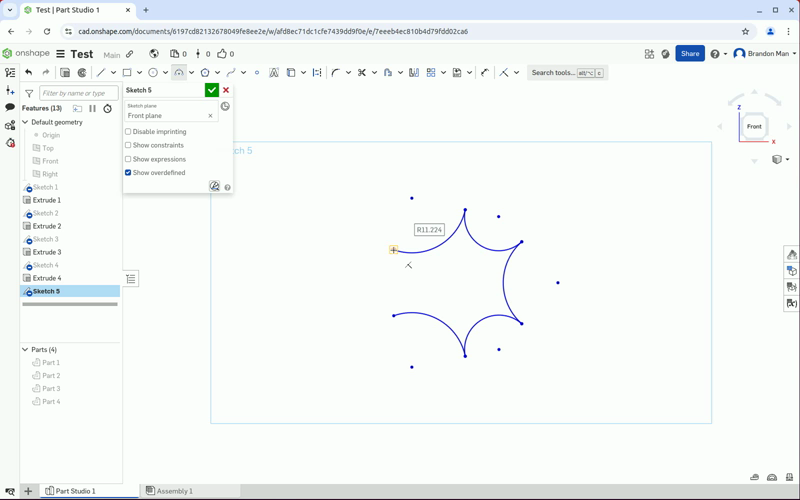
click(393, 249)
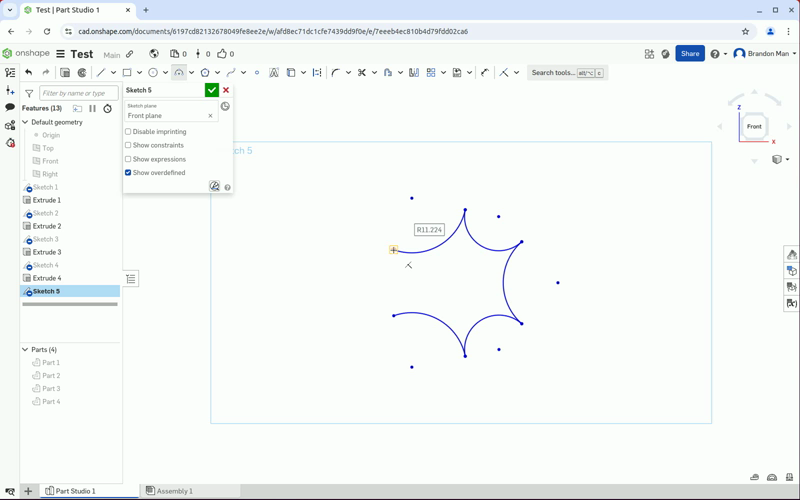
mouse_move(393, 315)
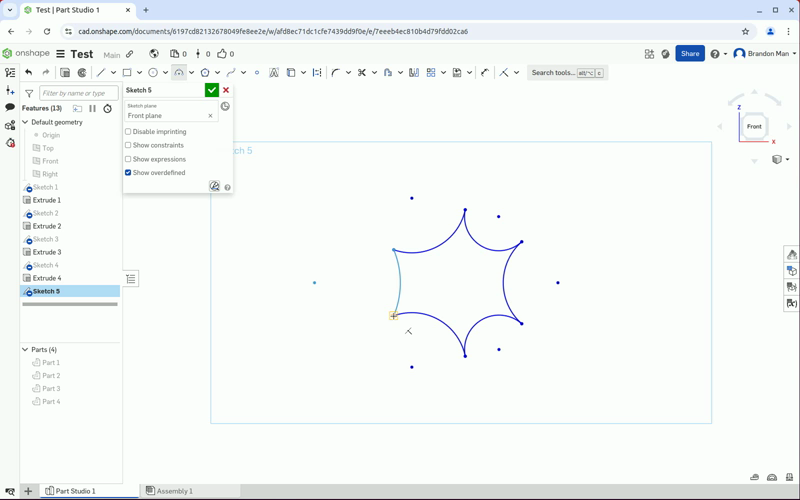
click(393, 315)
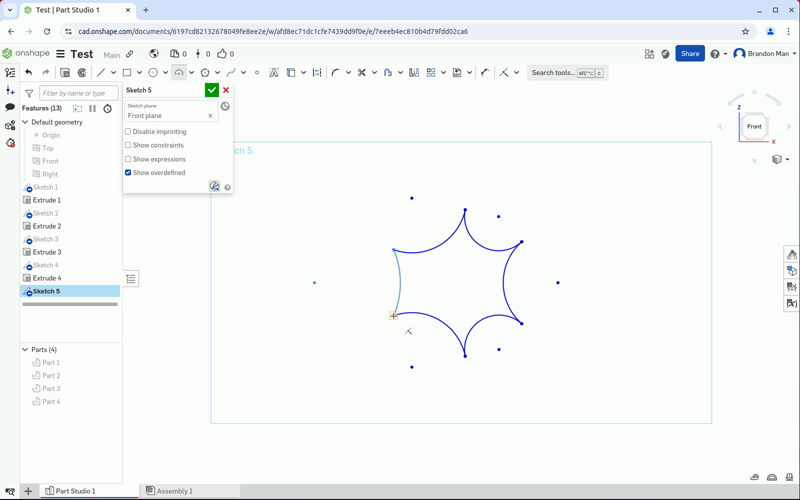
key_down(shift)
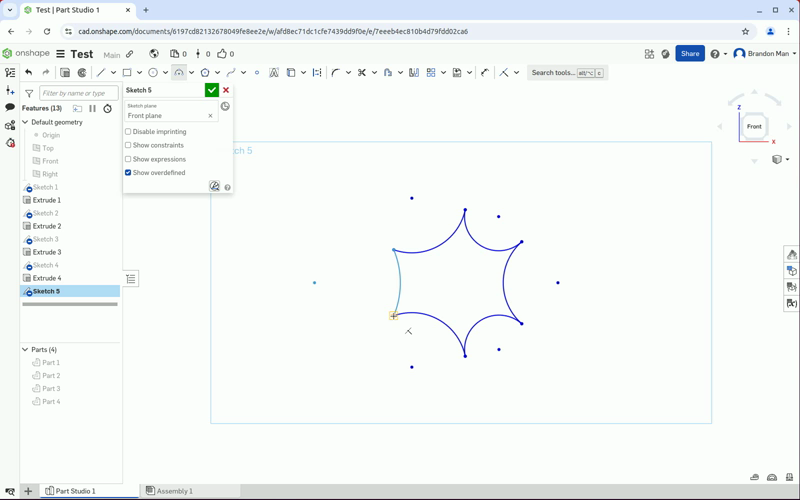
mouse_move(417, 282)
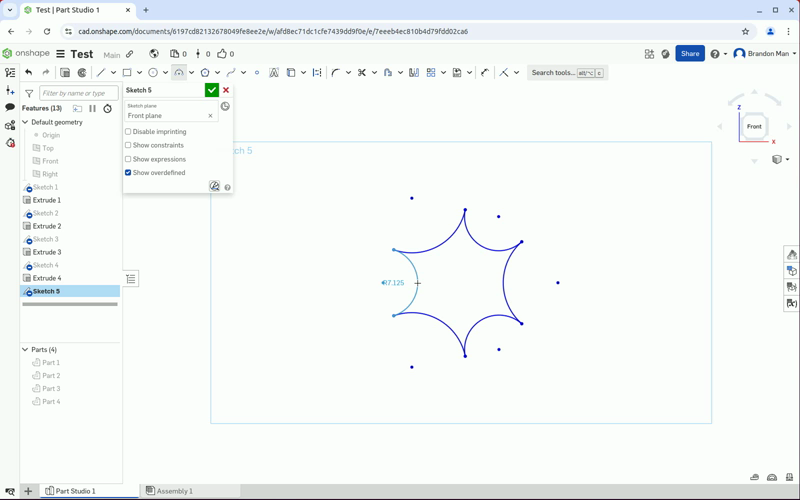
click(417, 282)
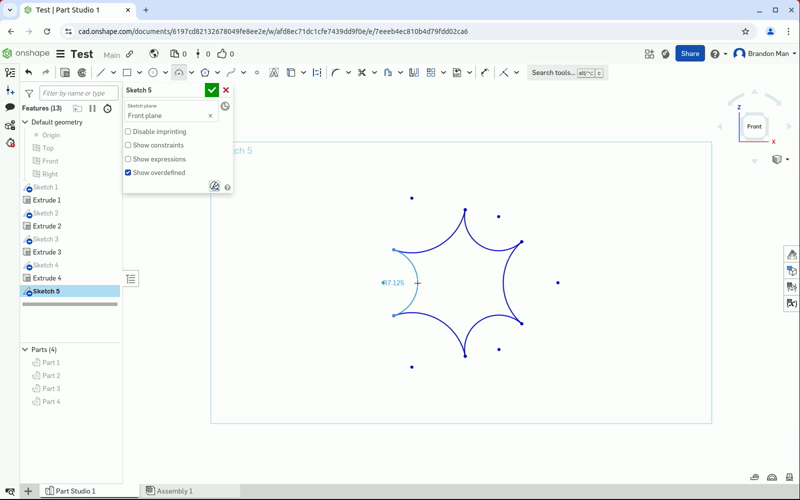
key_up(shift)
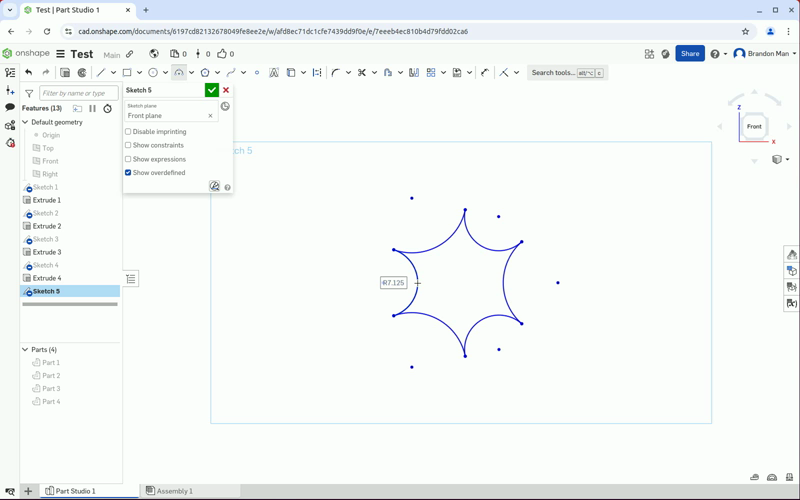
key(esc)
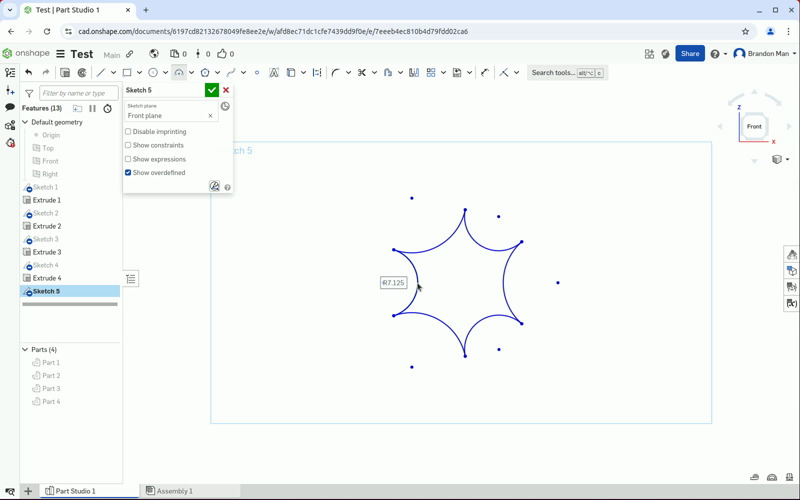
key(c)
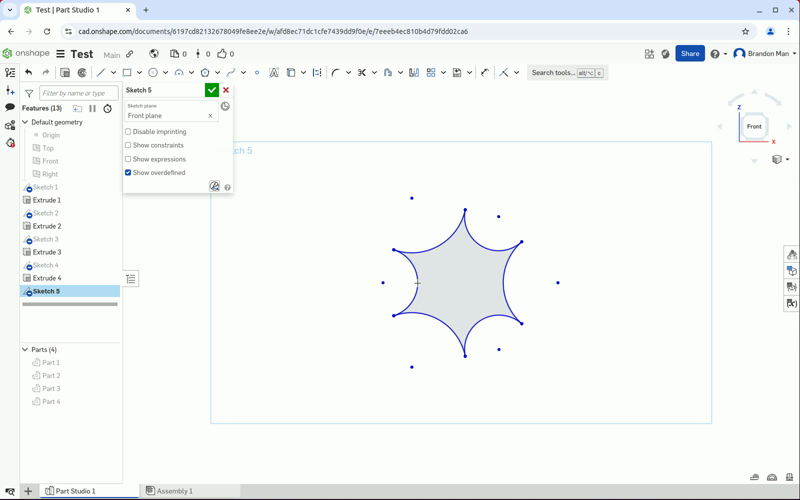
key_down(shift)
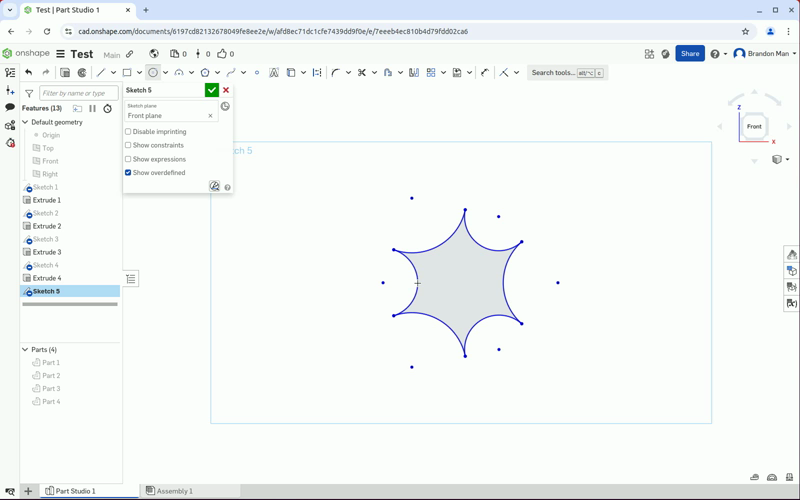
mouse_move(459, 282)
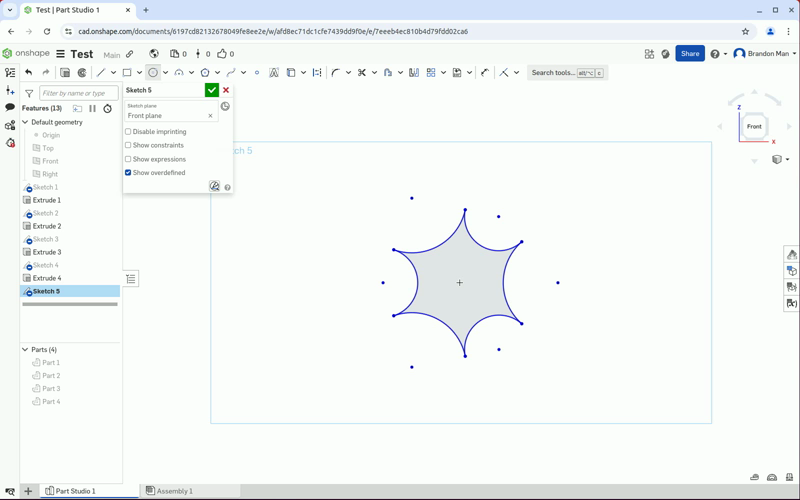
click(459, 282)
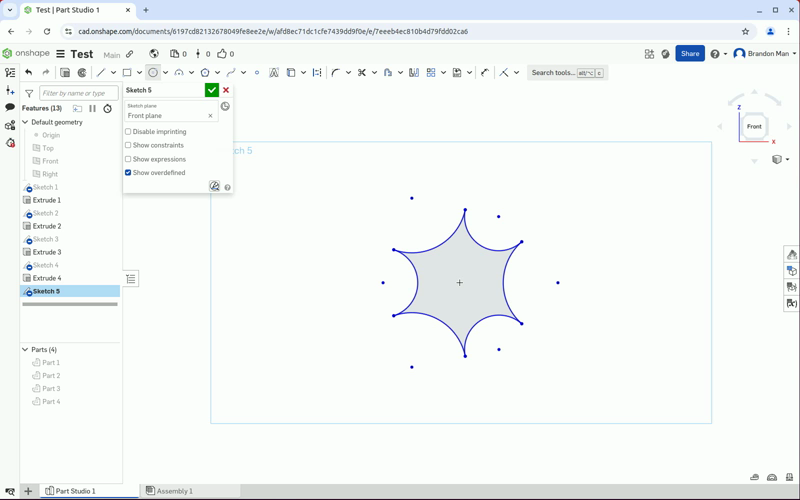
key_up(shift)
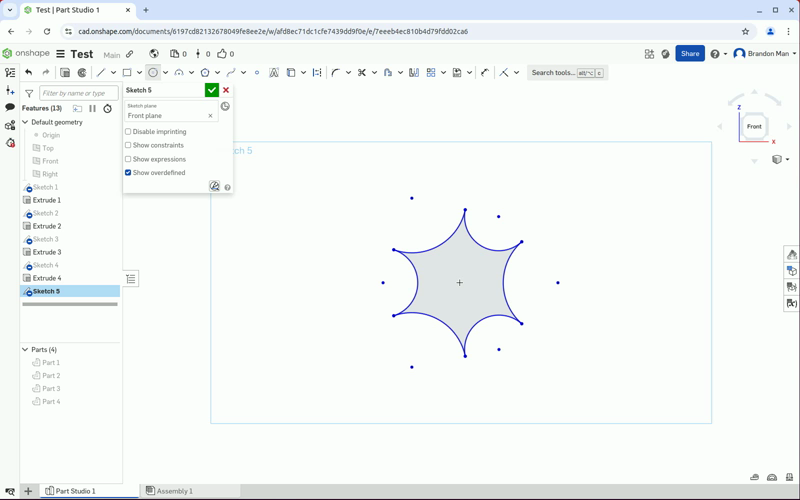
mouse_move(494, 282)
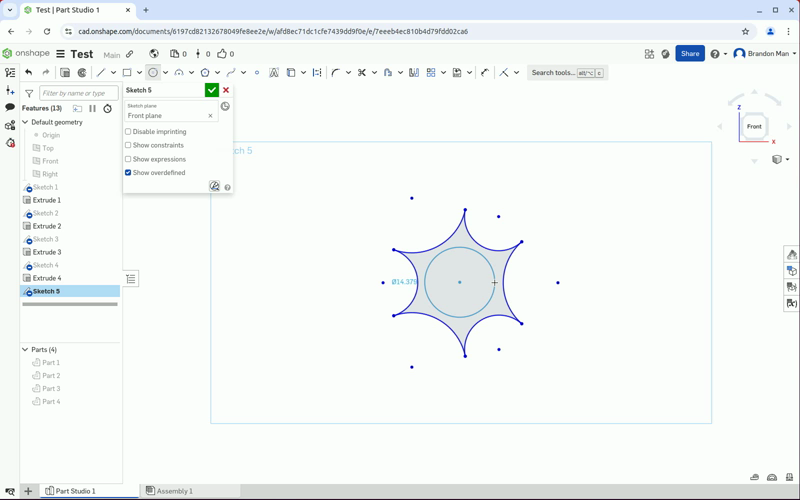
click(494, 282)
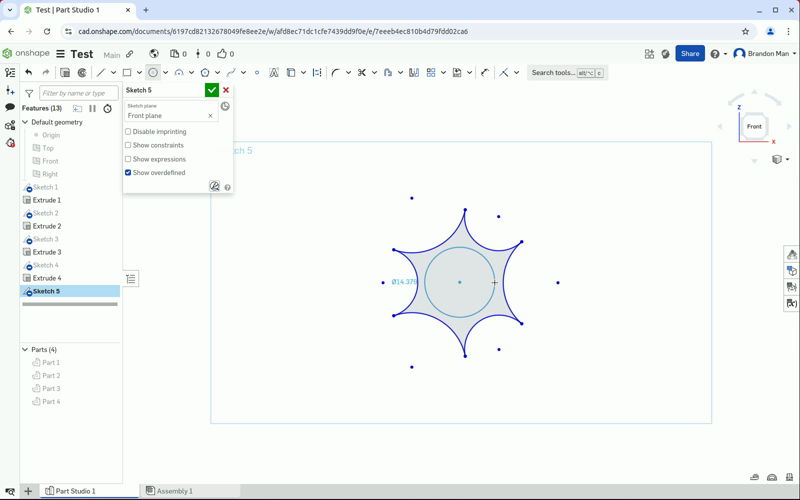
key(esc)
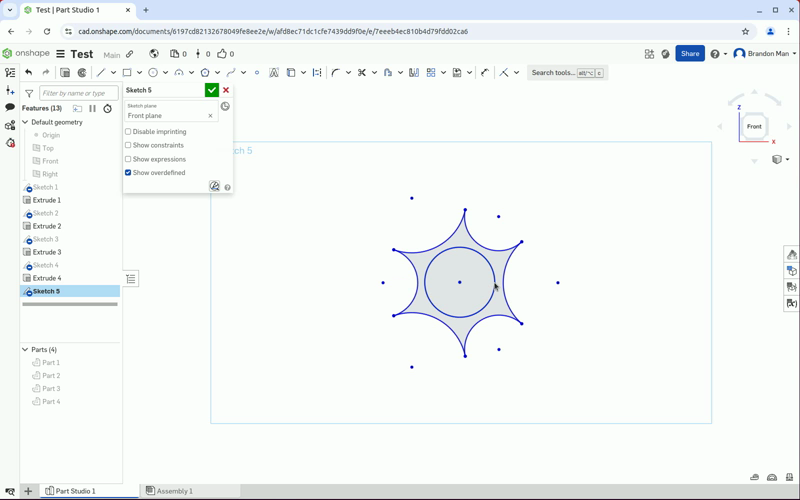
mouse_move(496, 283)
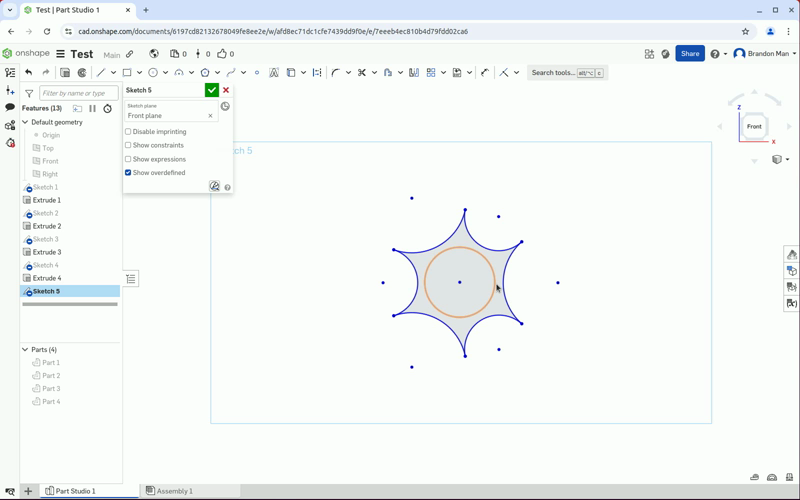
click(496, 283)
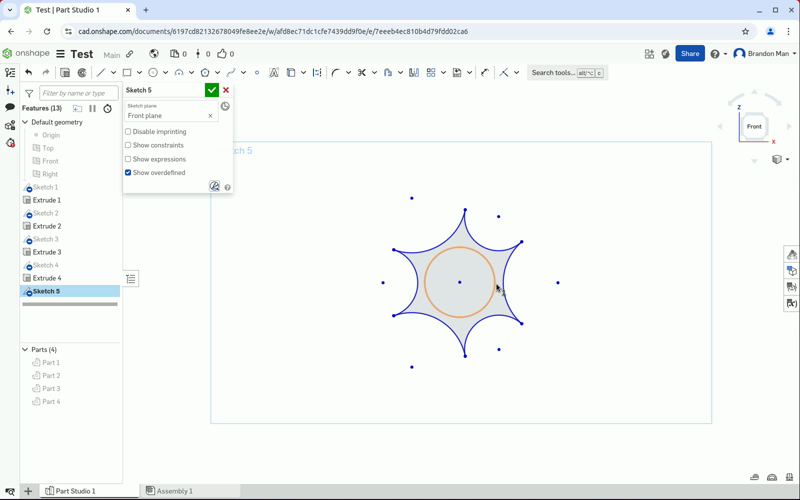
mouse_move(73, 352)
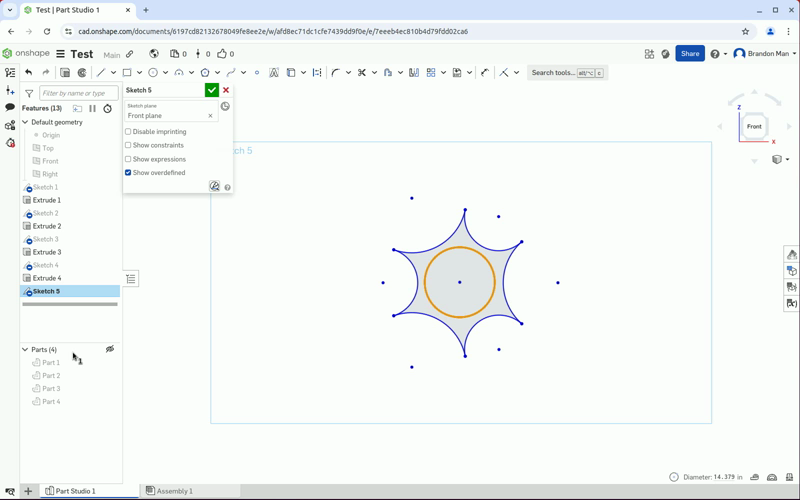
key(shift+y)
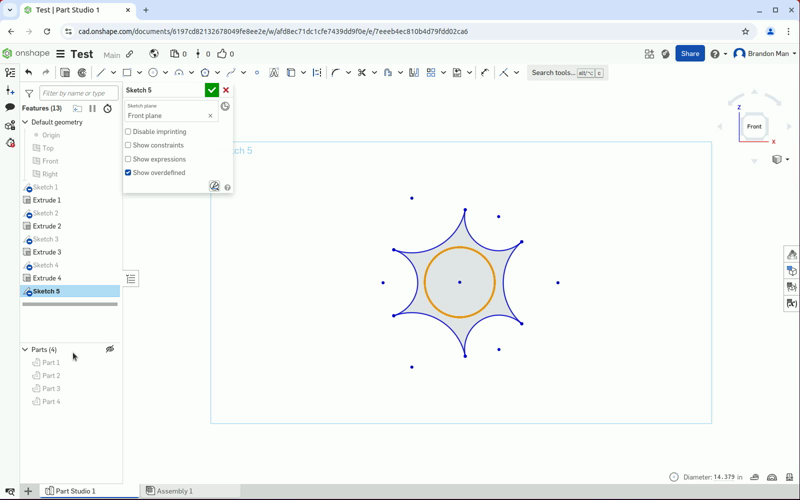
key(shift+e)
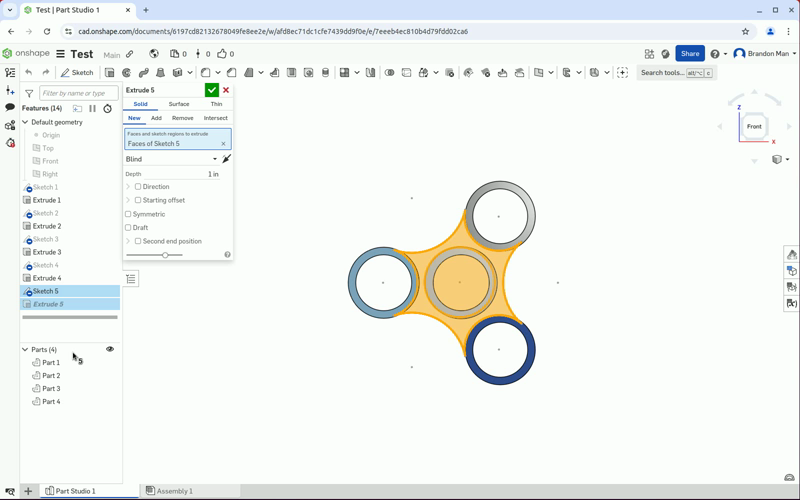
mouse_move(143, 106)
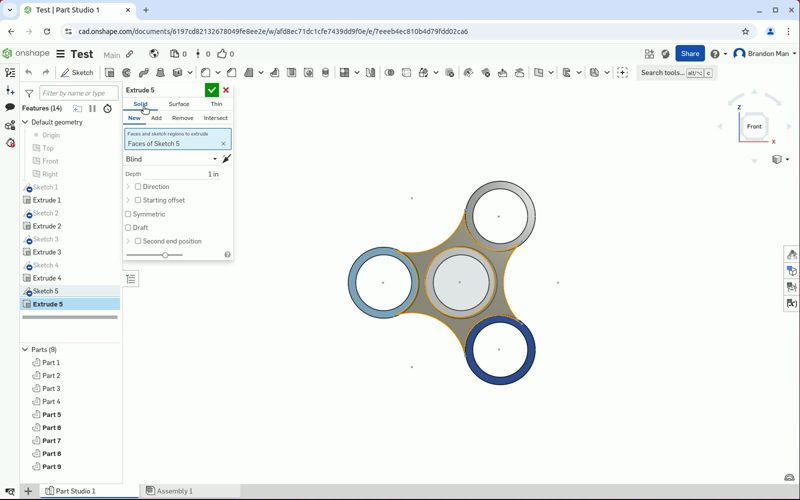
click(143, 106)
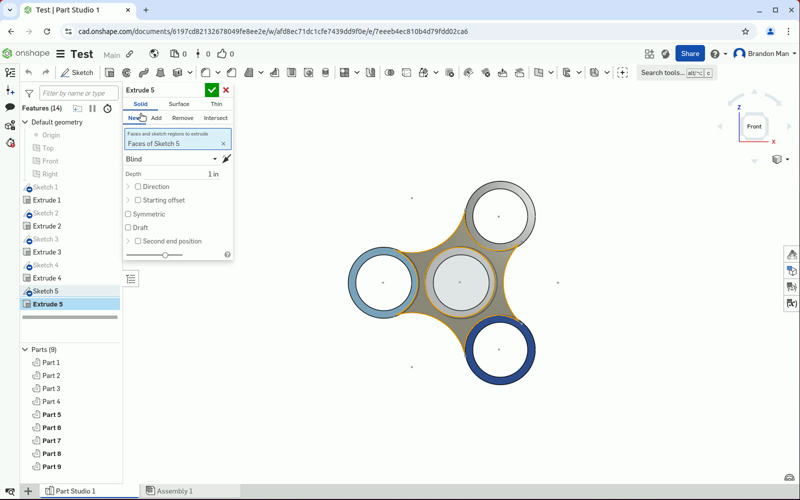
mouse_move(137, 120)
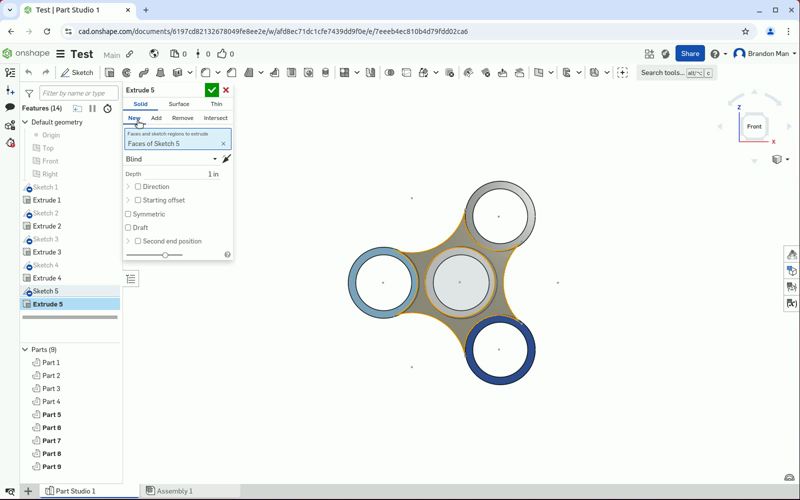
click(137, 120)
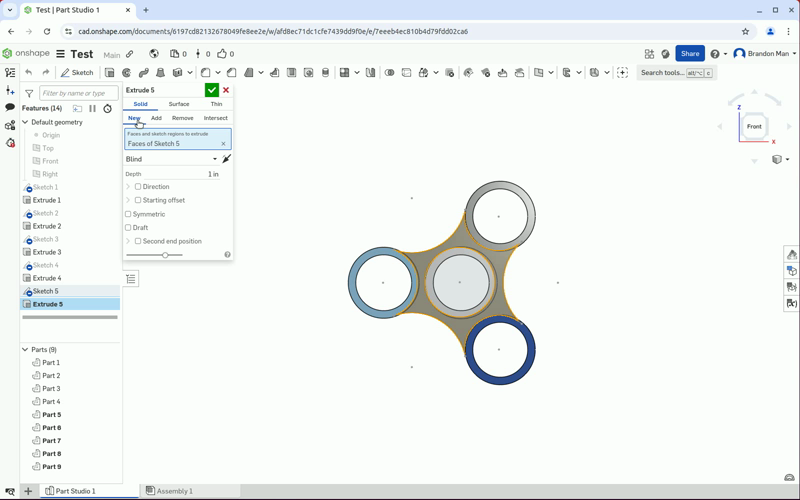
key(tab, 4)
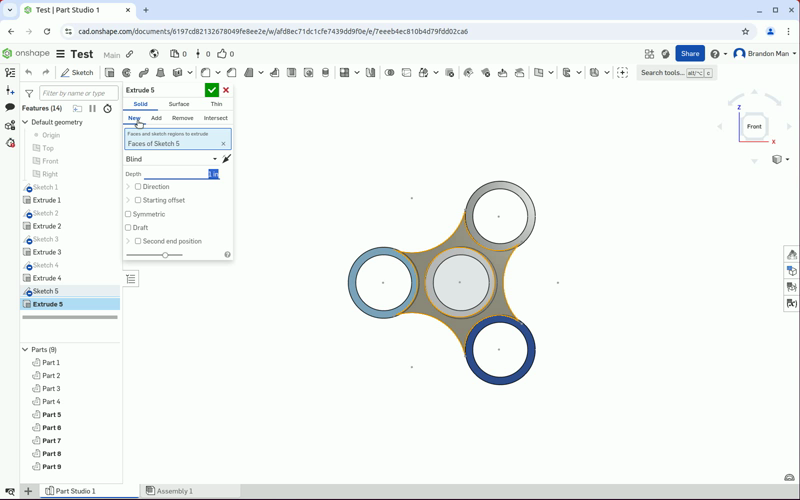
text(3.129)
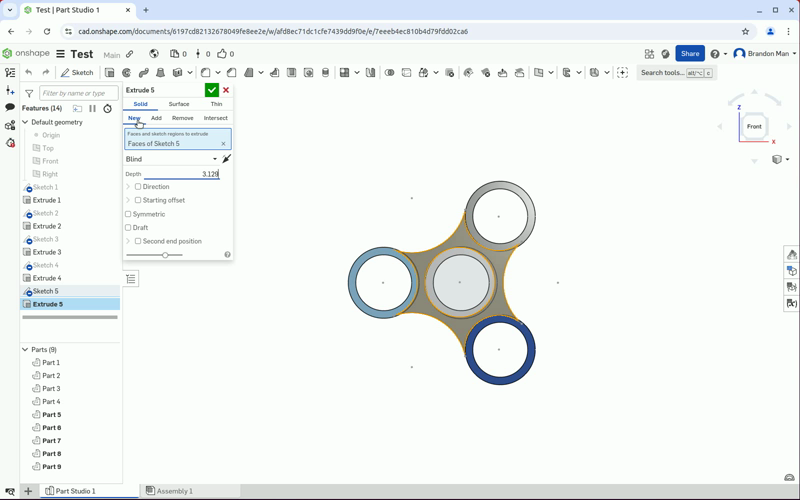
key(enter)
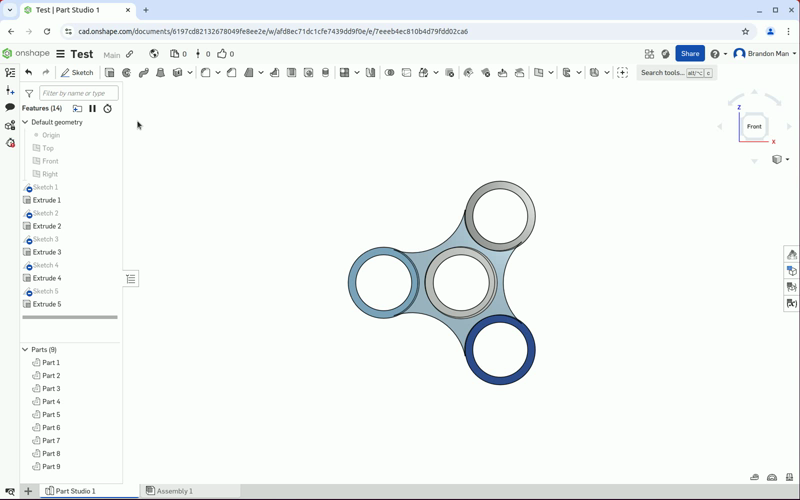
key(shift+h)
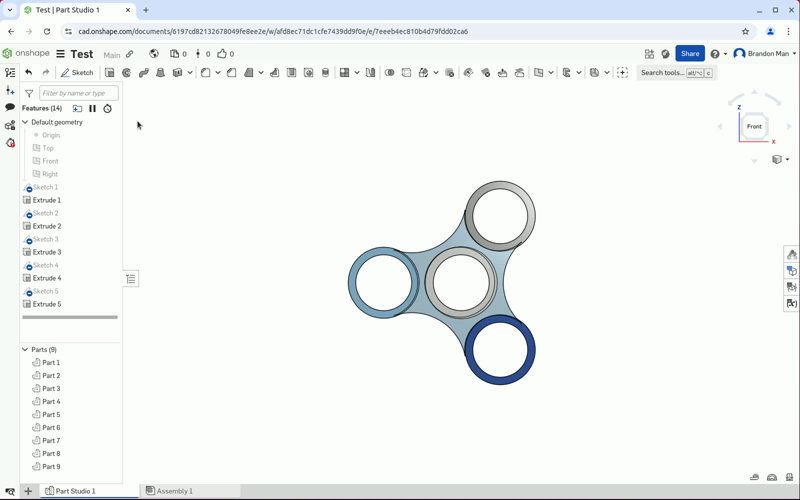
key(shift+h)
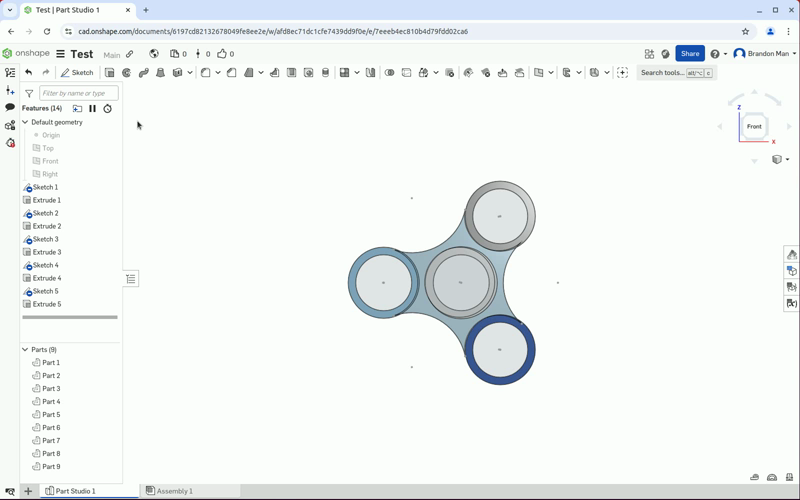
key(shift+7)
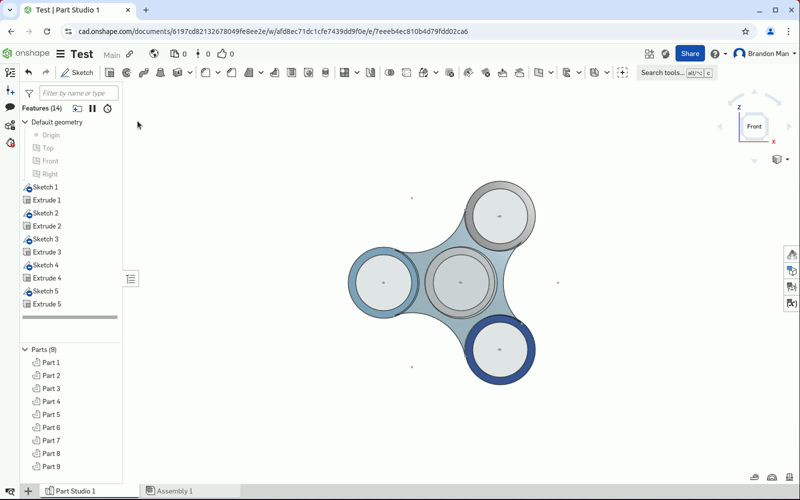
key(left, 2)
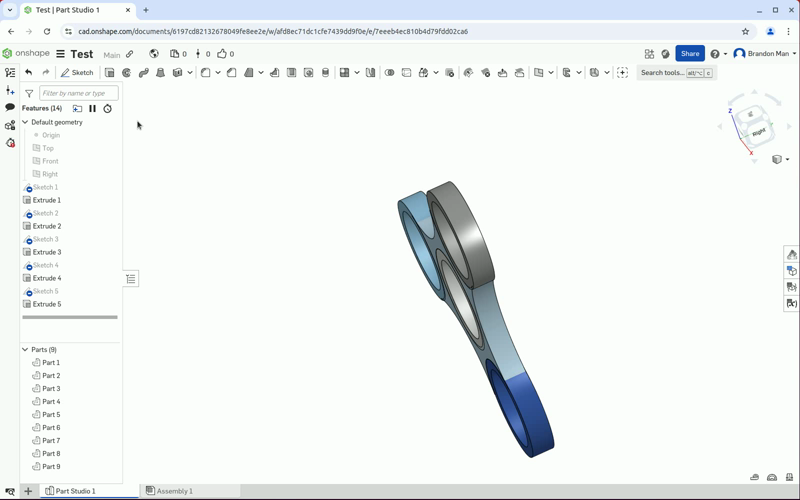
key(down, 2)
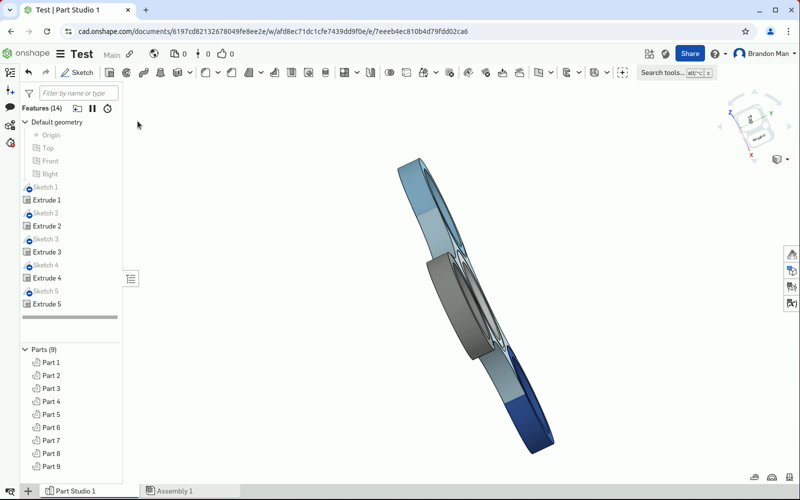
key(up, 2)
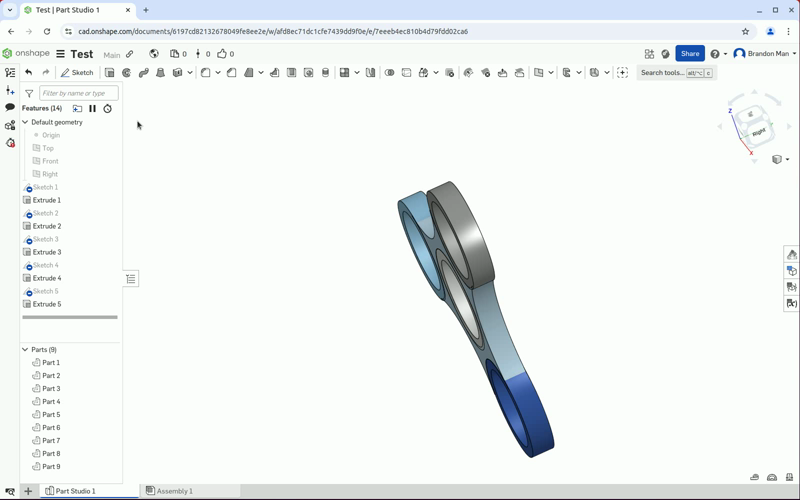
key(right, 2)
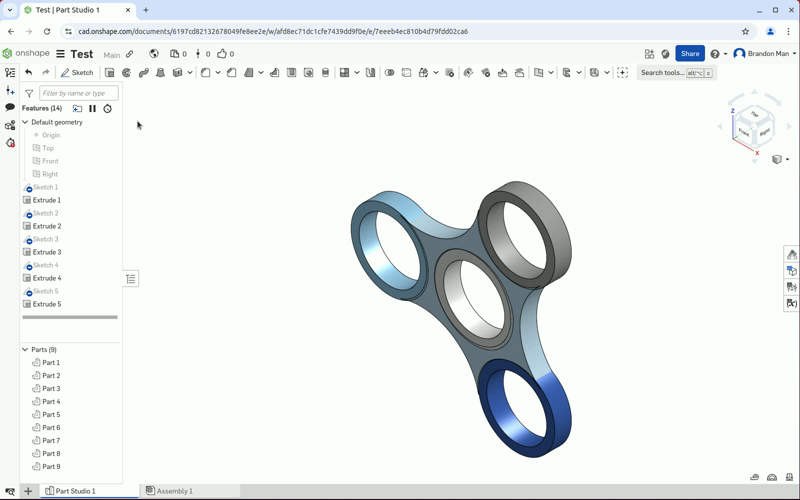
mouse_move(73, 189)
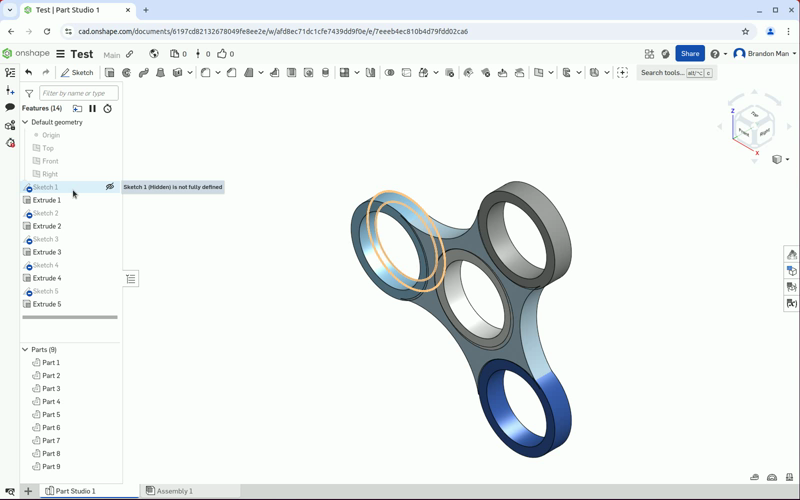
click(73, 189)